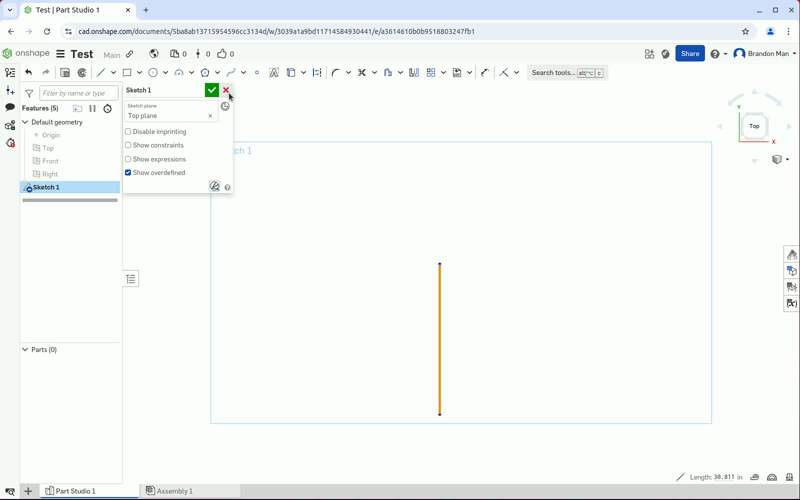
key(shift+h)
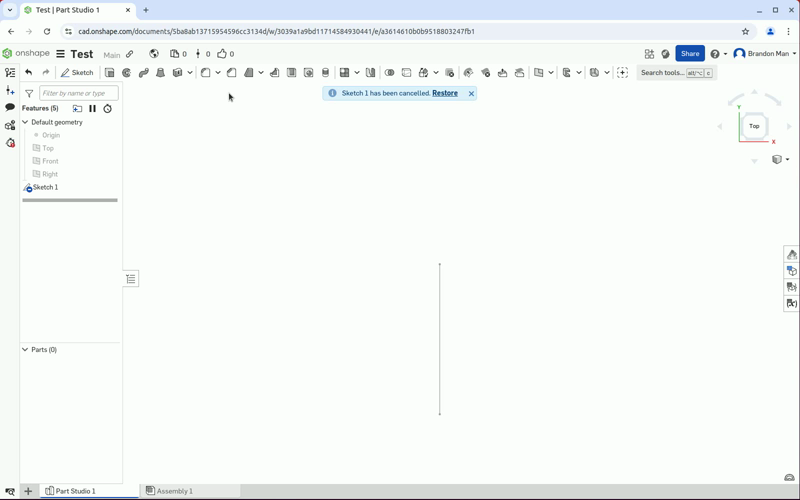
mouse_move(73, 352)
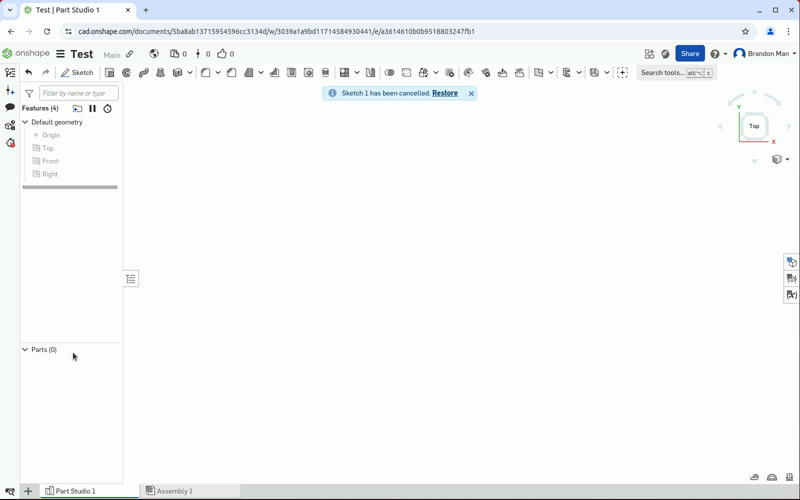
key(y)
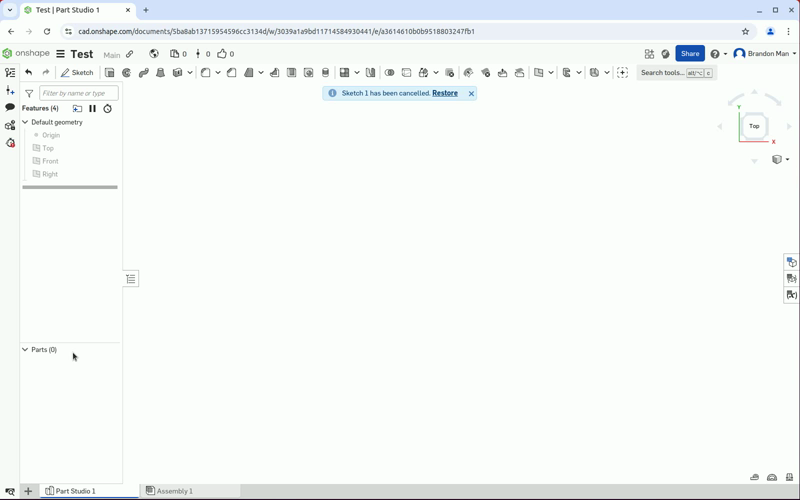
key(shift+p)
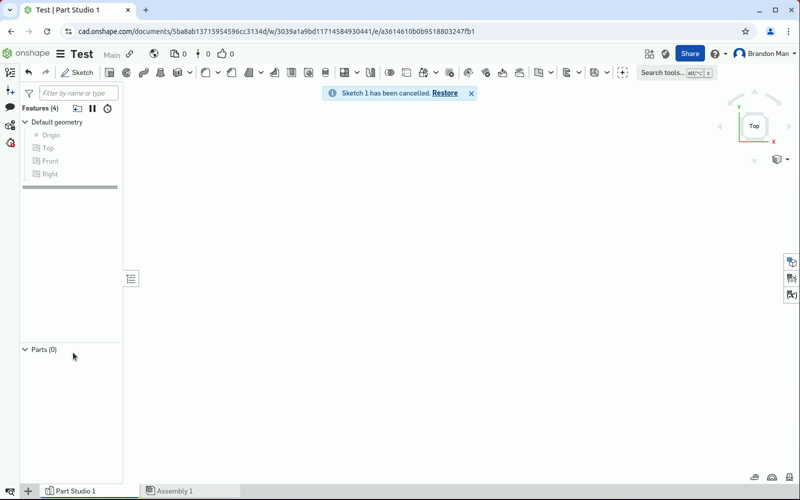
key(space)
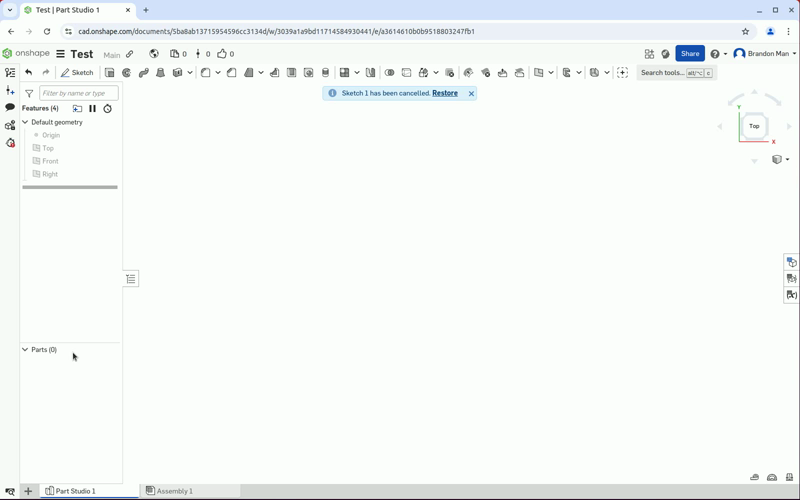
key_down(shift)
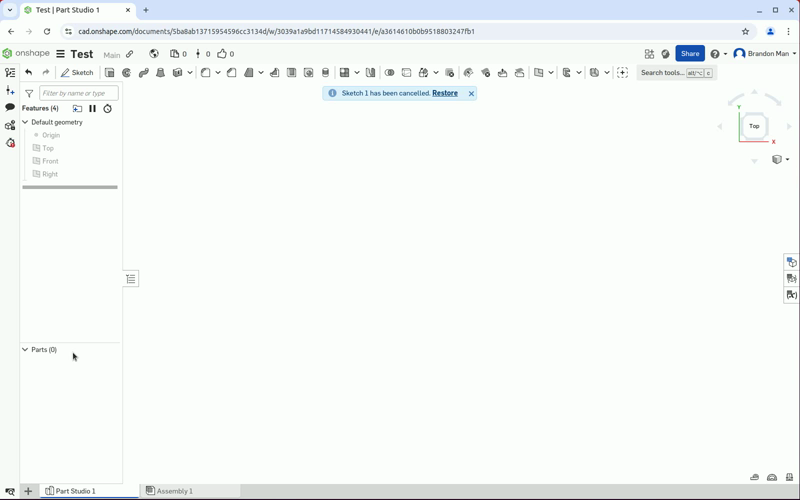
key(up)
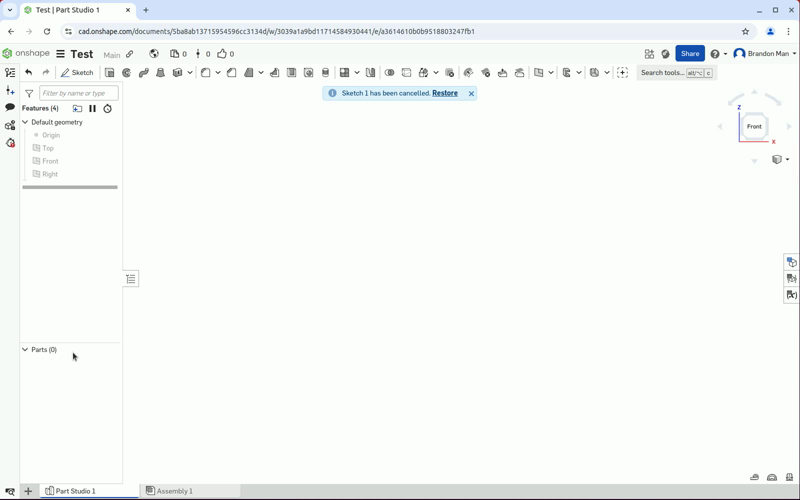
key_up(shift)
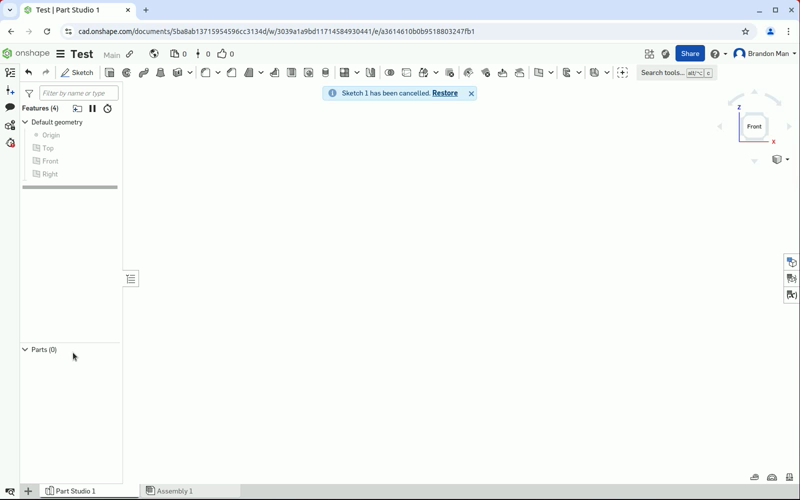
mouse_move(73, 352)
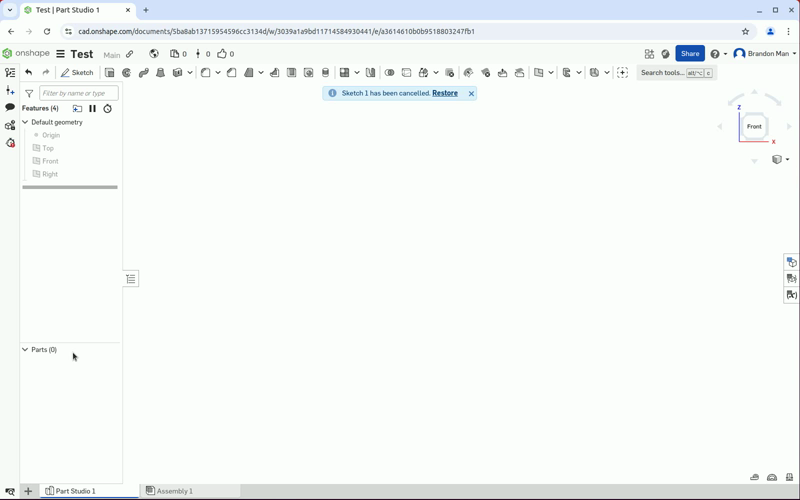
key(shift+y)
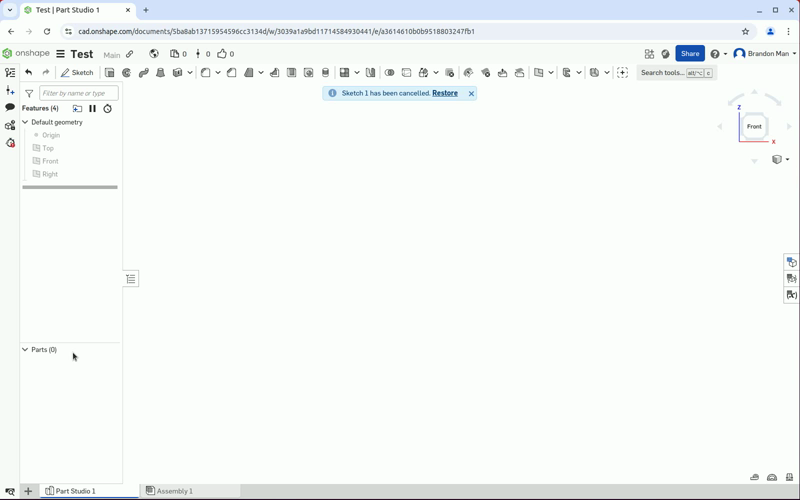
key(shift+s)
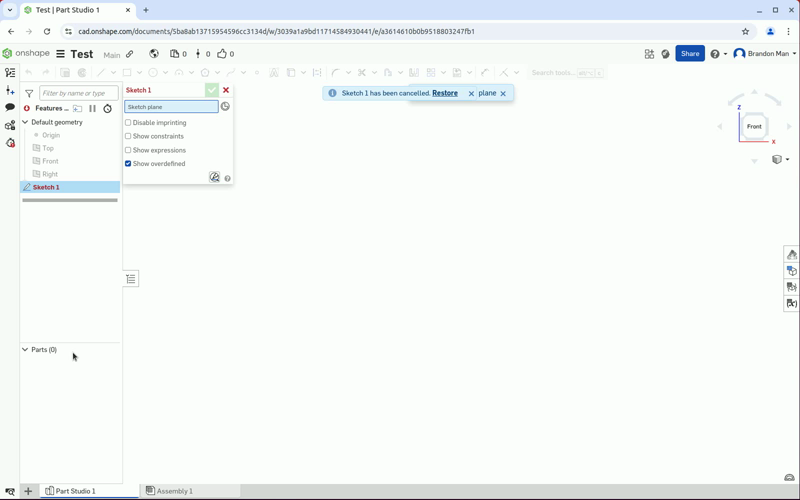
mouse_move(73, 163)
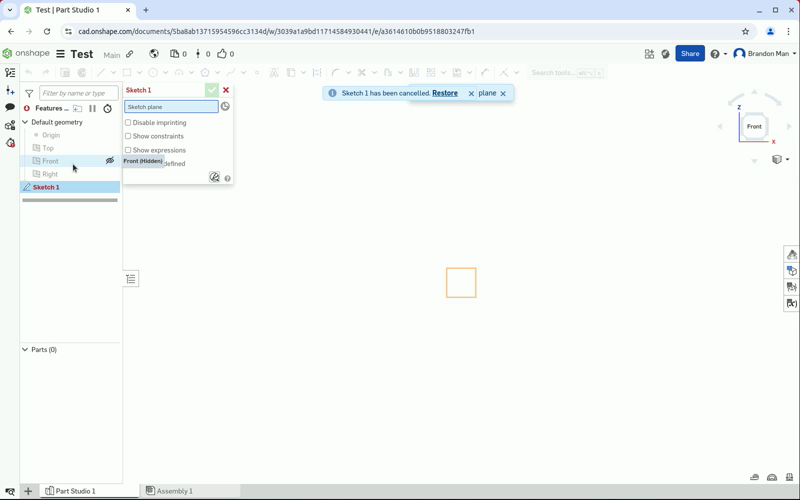
click(73, 163)
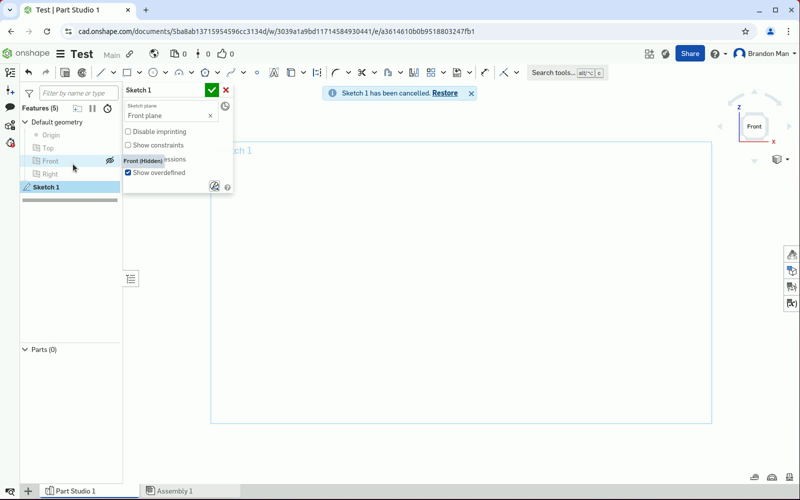
mouse_move(73, 352)
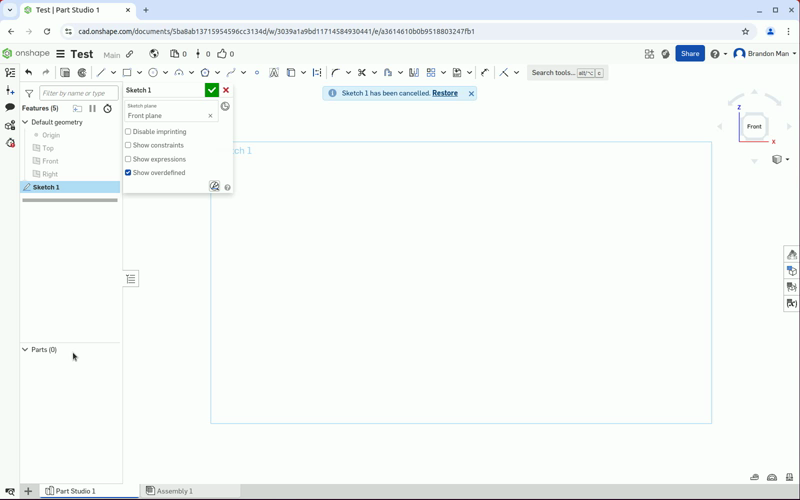
key(y)
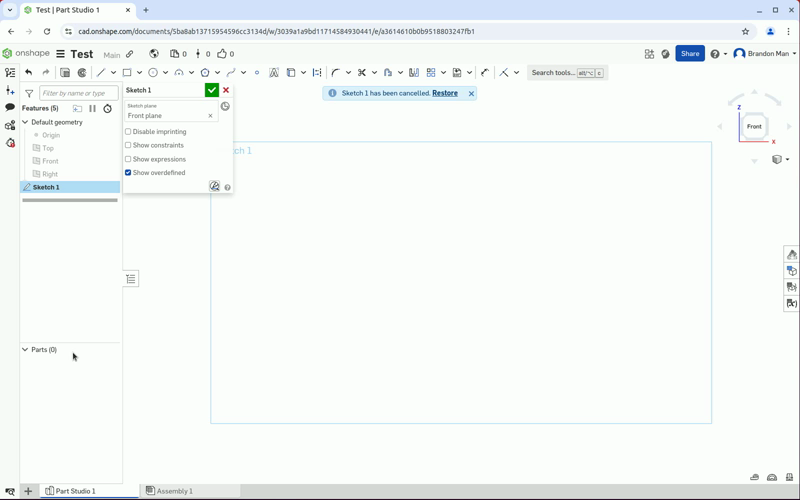
key(l)
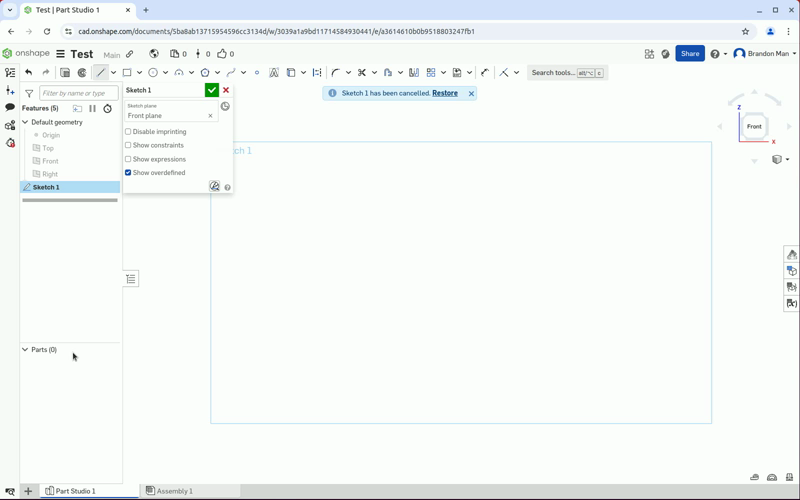
key_down(shift)
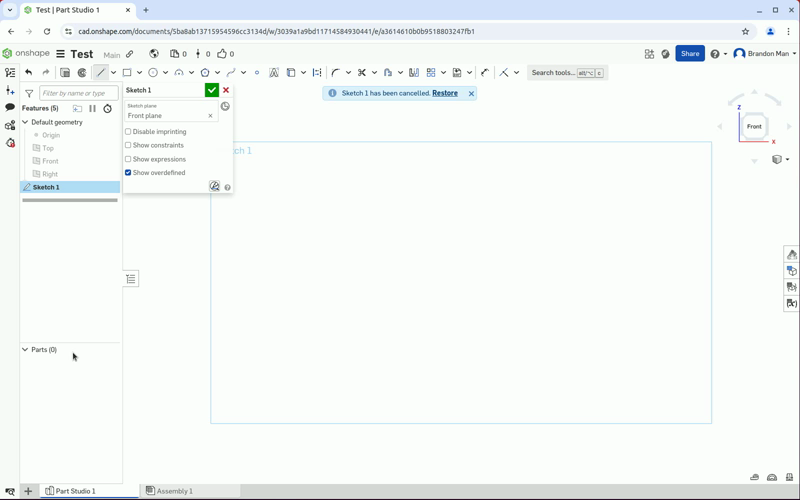
mouse_move(405, 297)
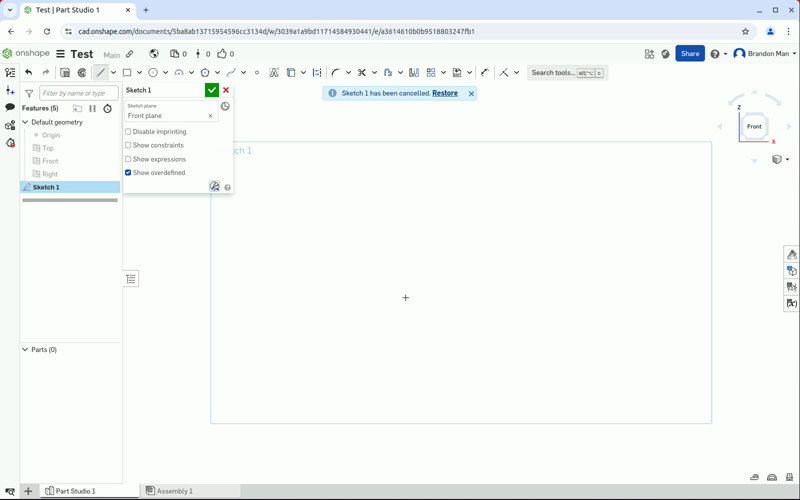
click(405, 297)
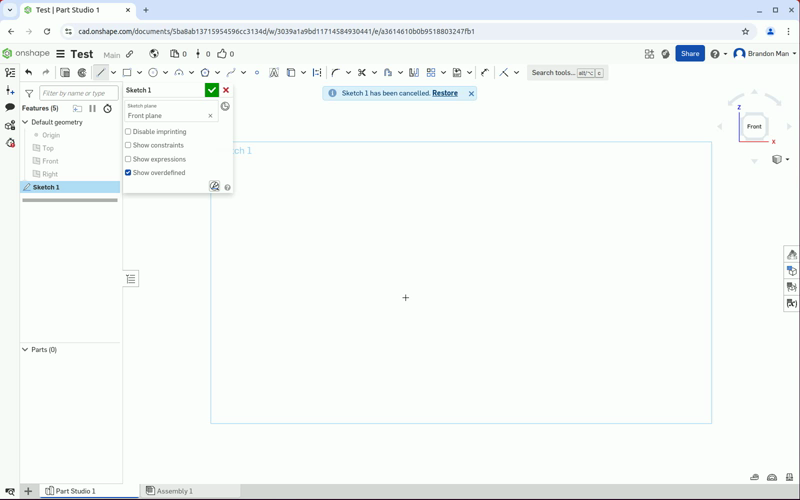
key_up(shift)
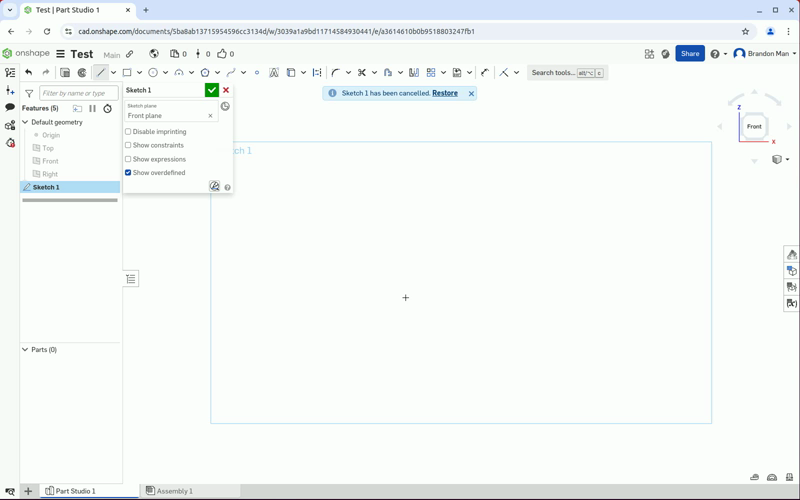
key_down(shift)
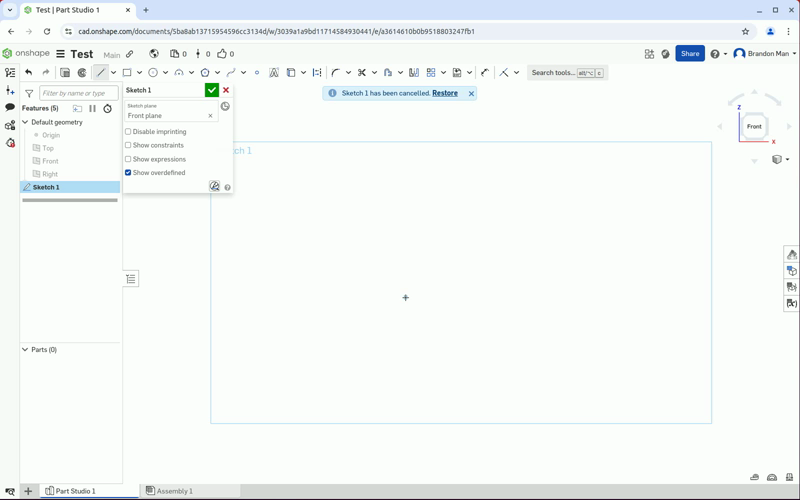
mouse_move(435, 297)
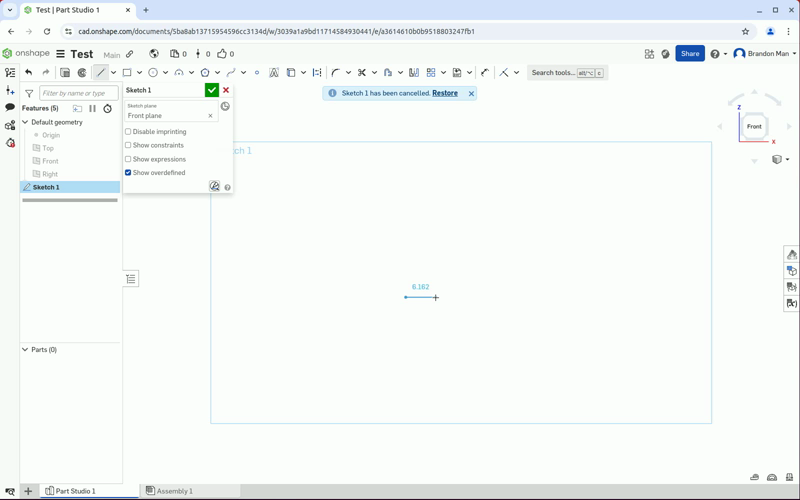
mouse_move(424, 297)
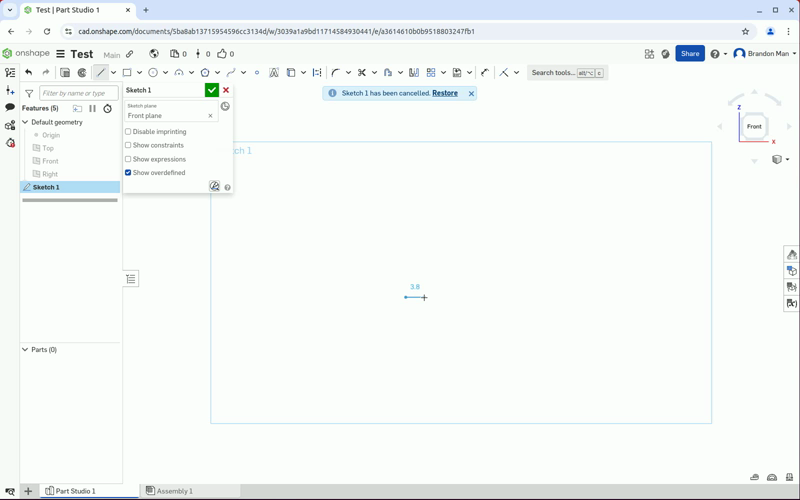
click(424, 297)
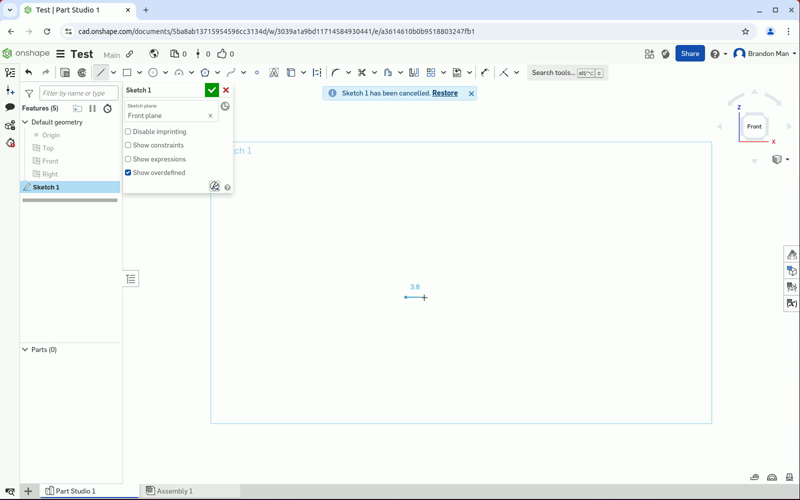
key_up(shift)
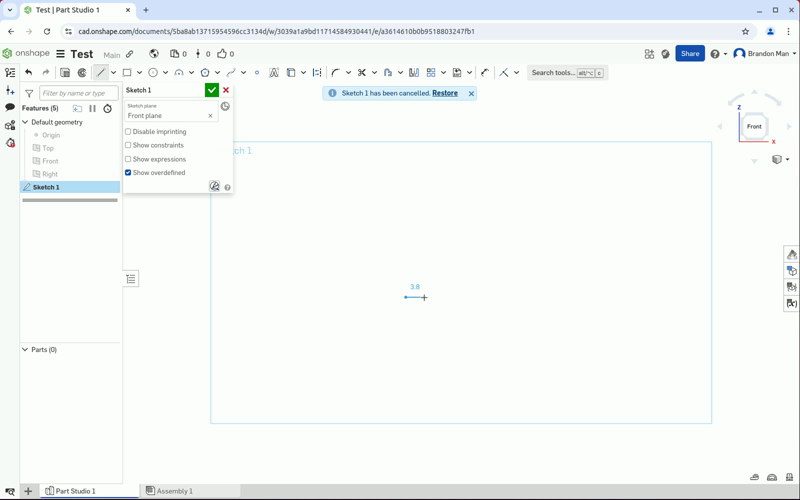
key_down(shift)
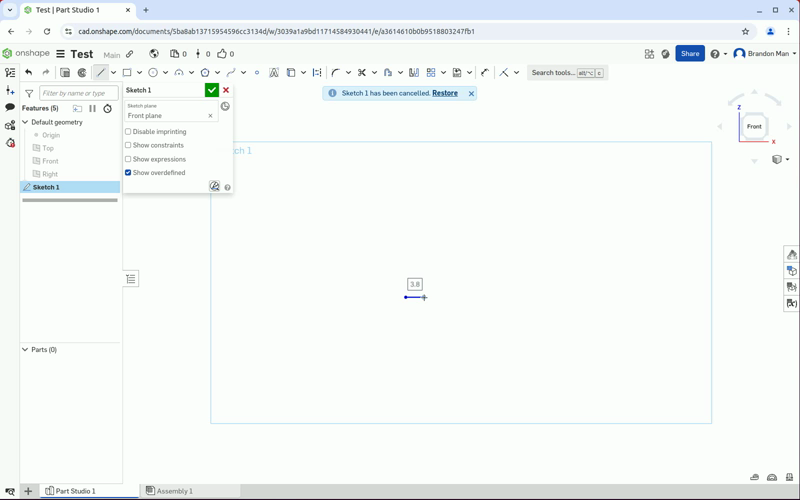
mouse_move(454, 297)
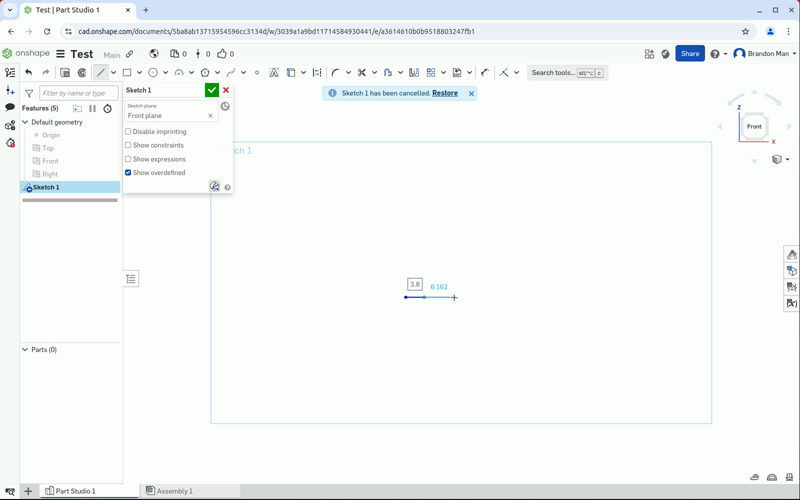
mouse_move(416, 289)
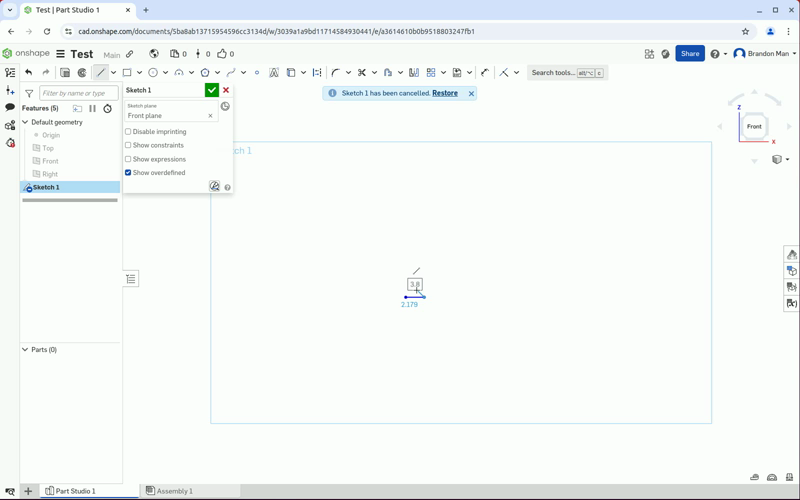
click(416, 289)
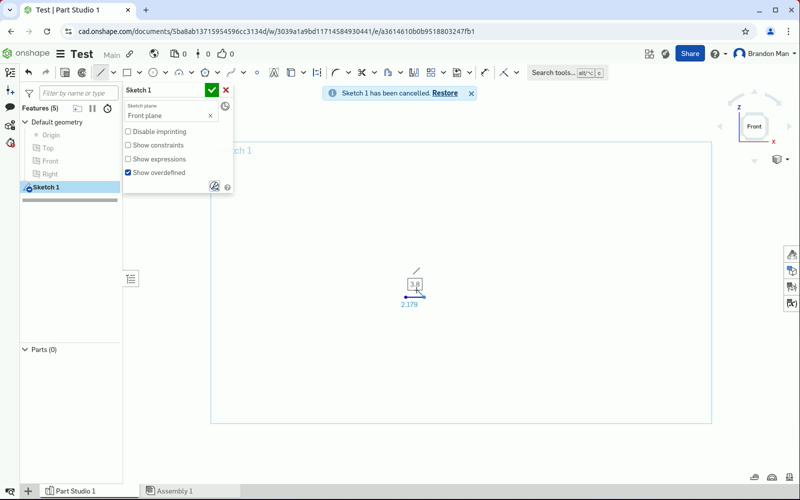
key_up(shift)
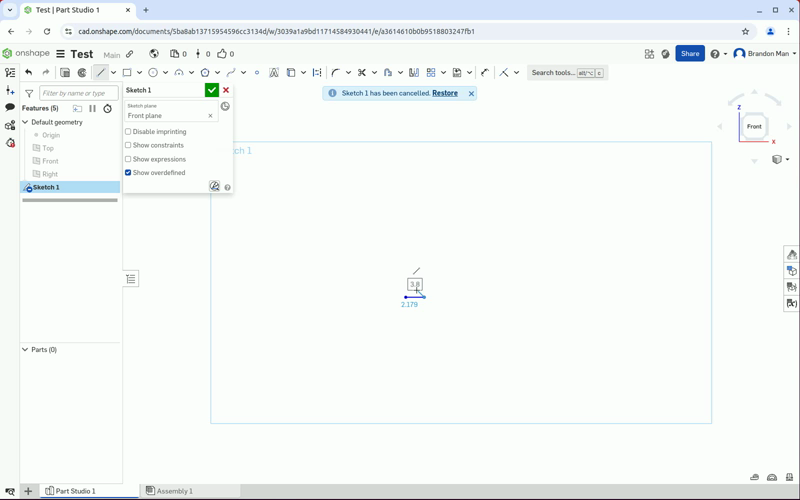
key_down(shift)
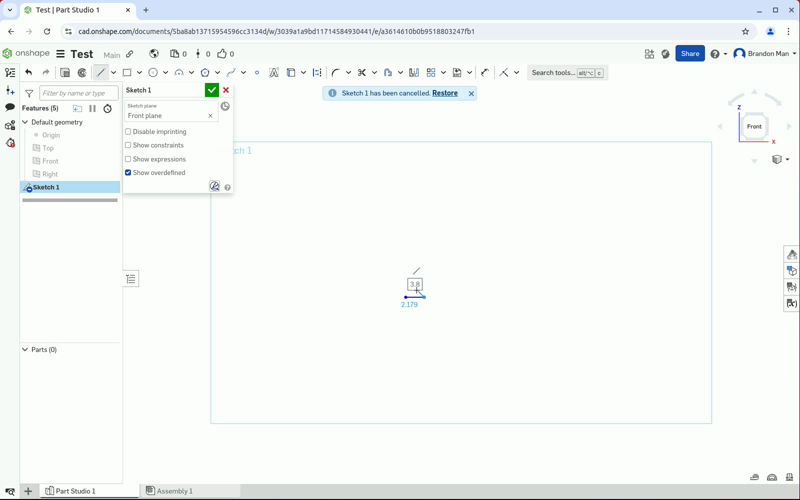
mouse_move(447, 289)
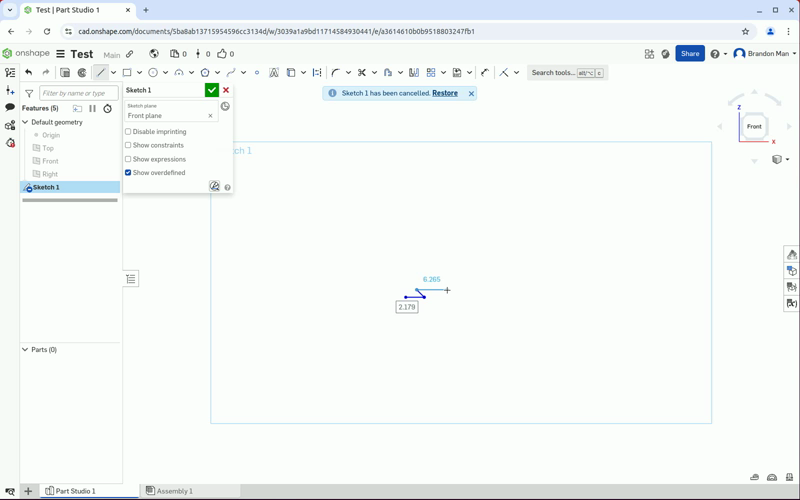
mouse_move(405, 289)
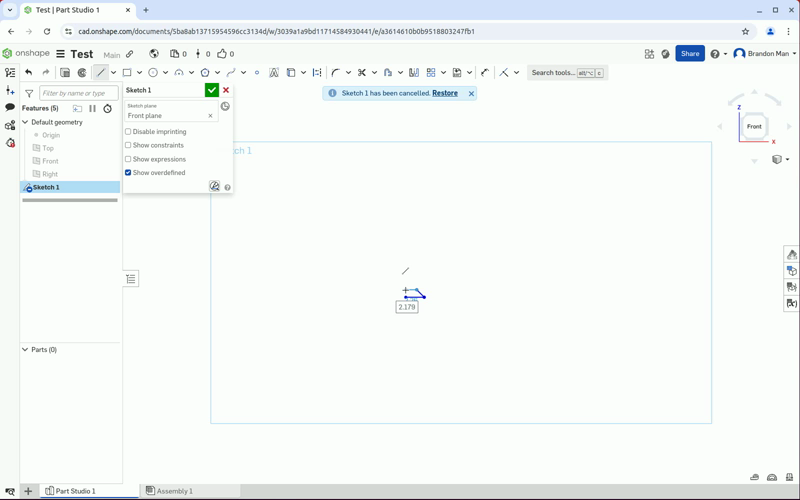
click(405, 289)
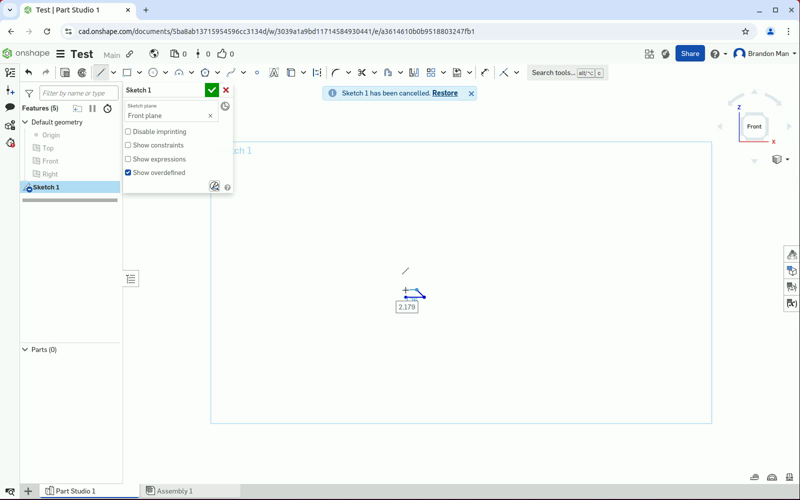
key_up(shift)
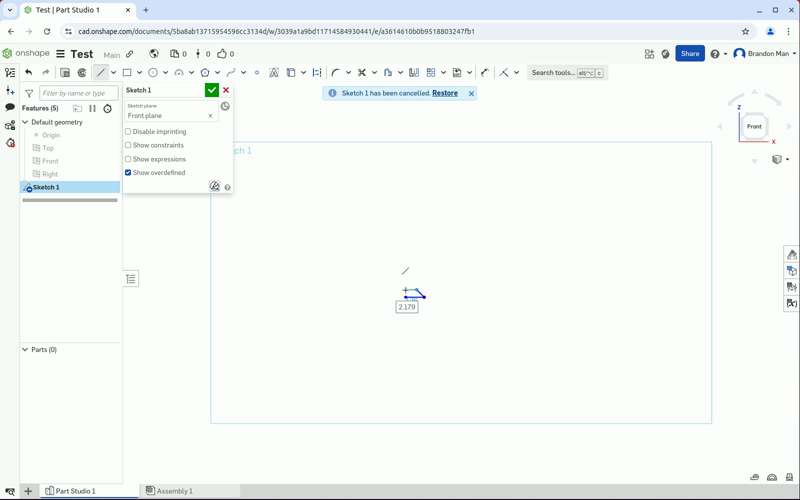
mouse_move(435, 289)
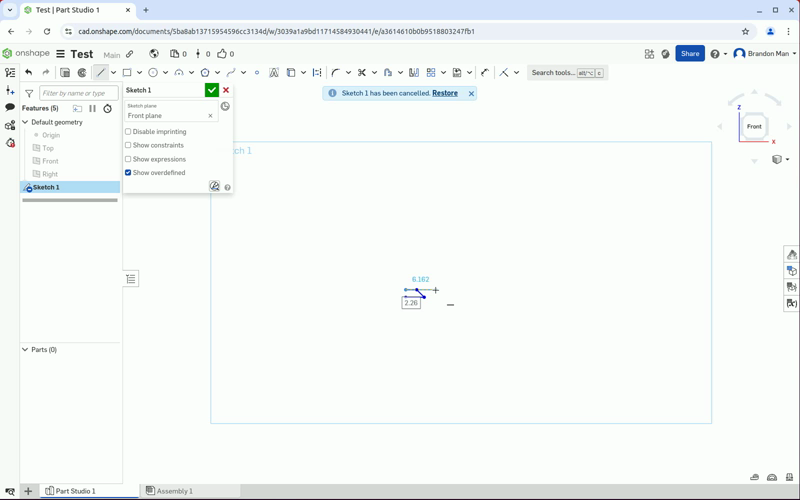
key_down(shift)
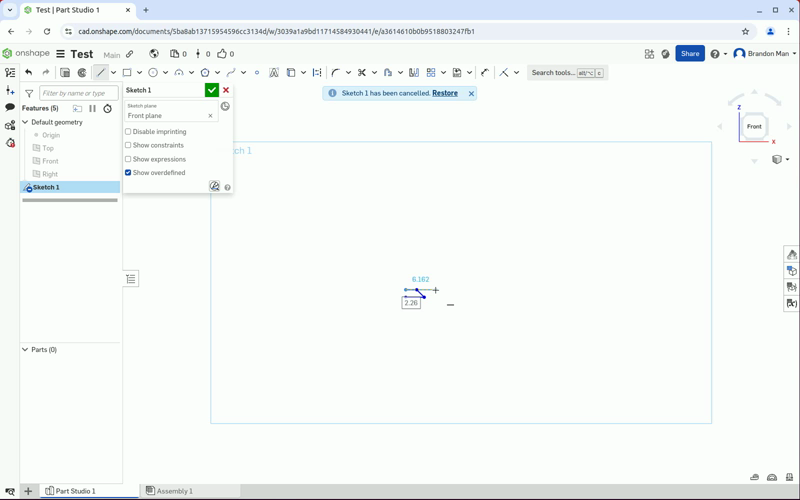
mouse_move(405, 297)
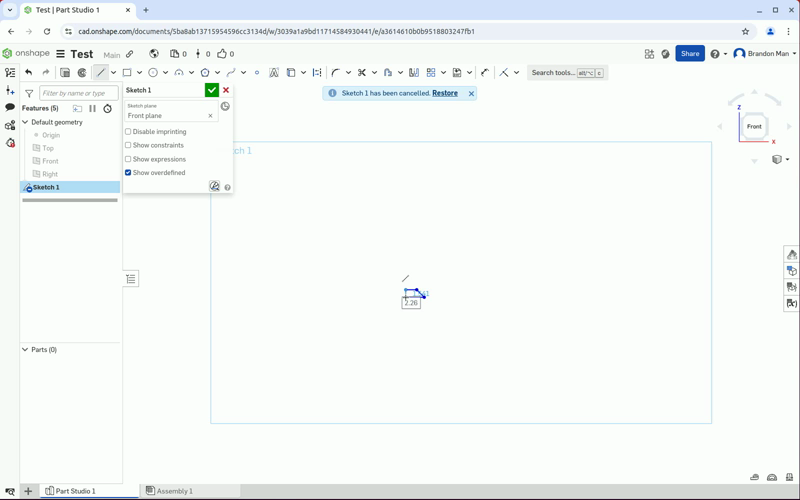
scroll(6)
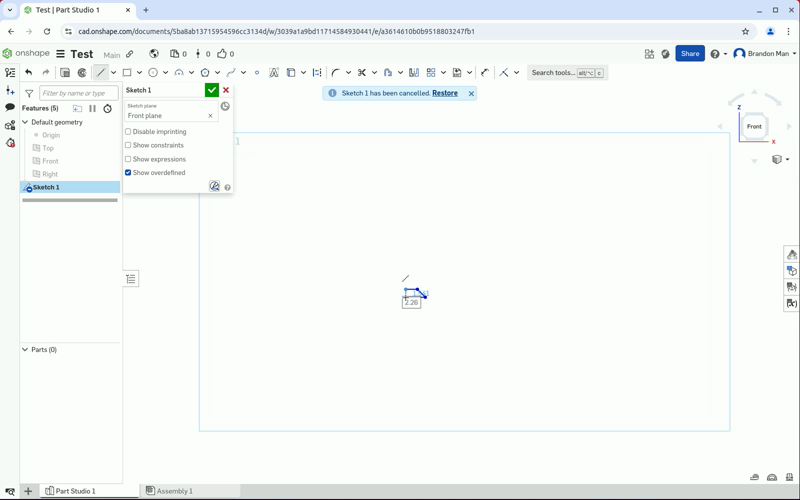
scroll(6)
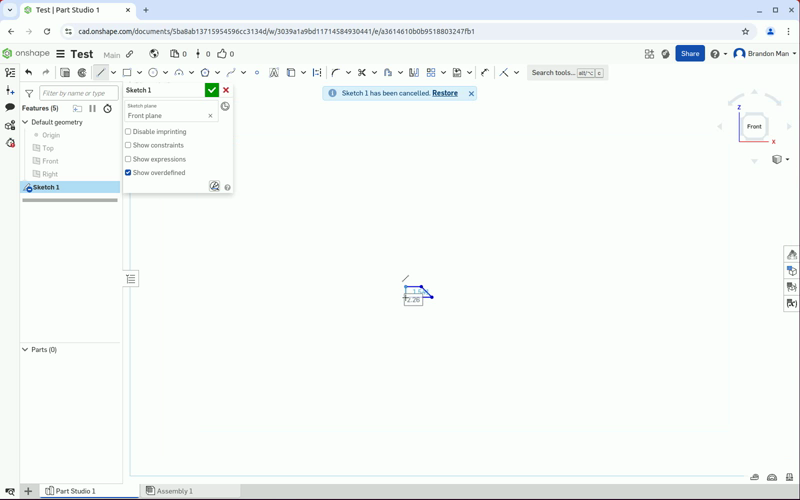
scroll(6)
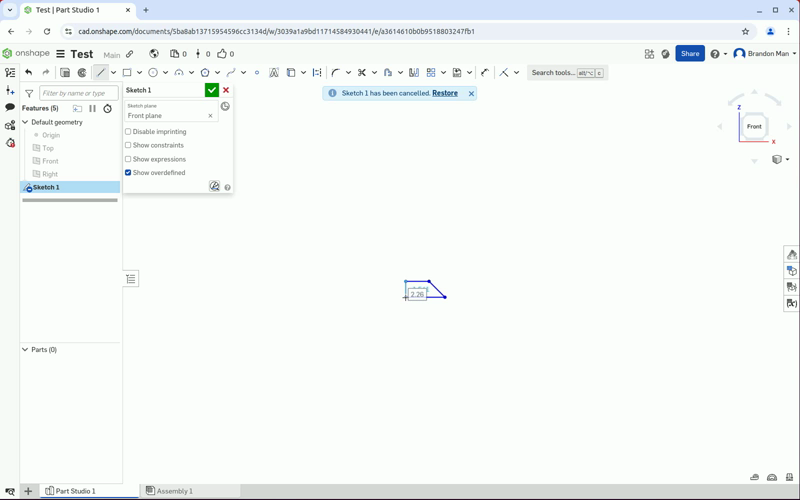
scroll(6)
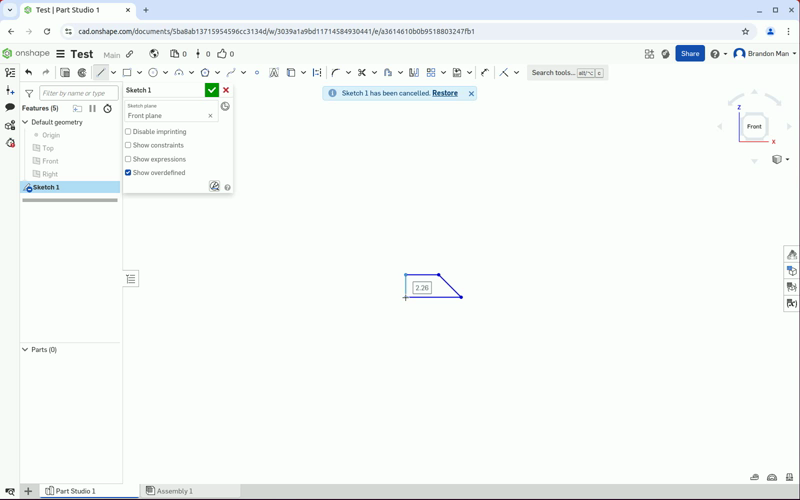
scroll(6)
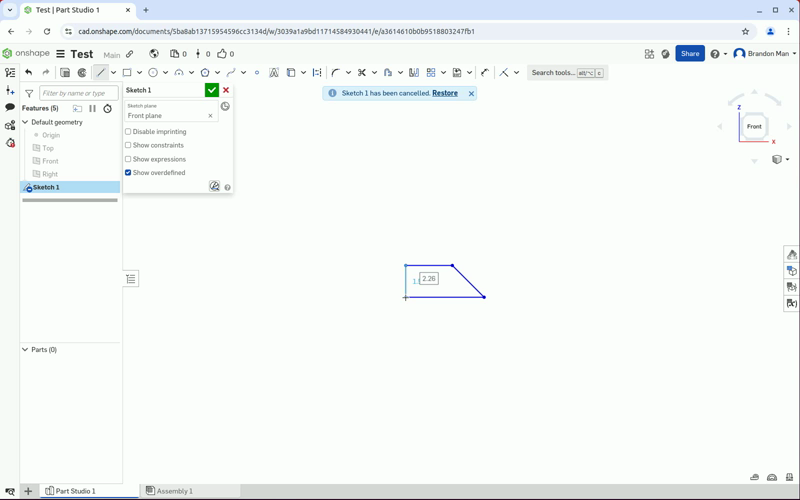
scroll(6)
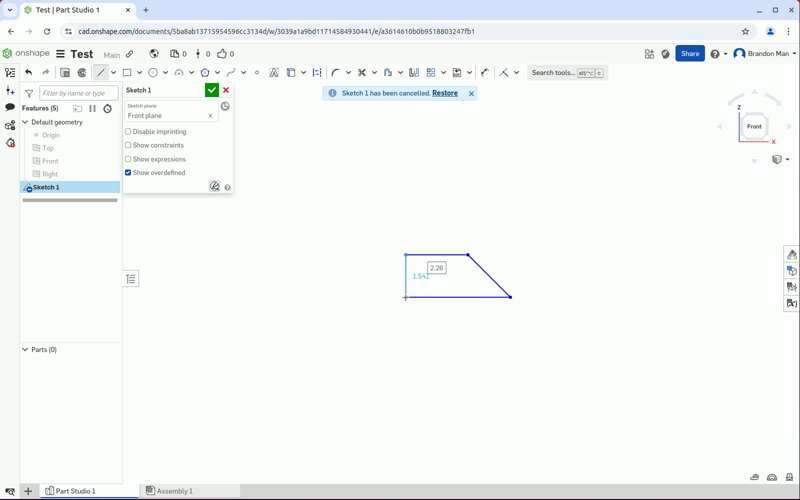
scroll(6)
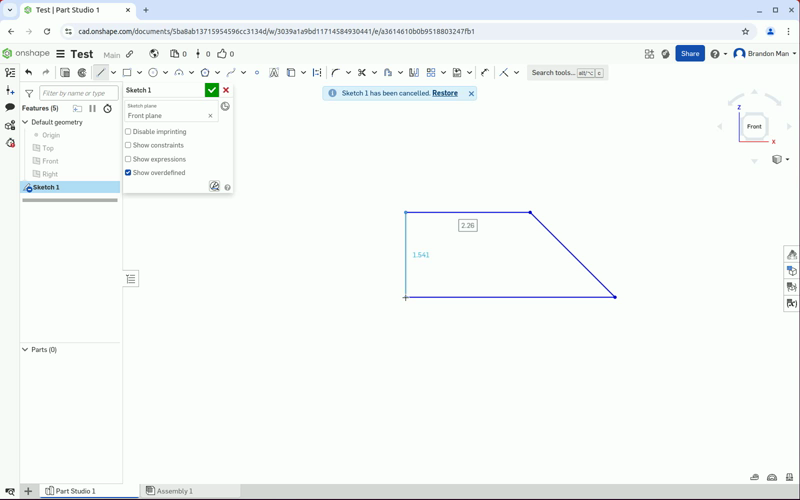
key_up(shift)
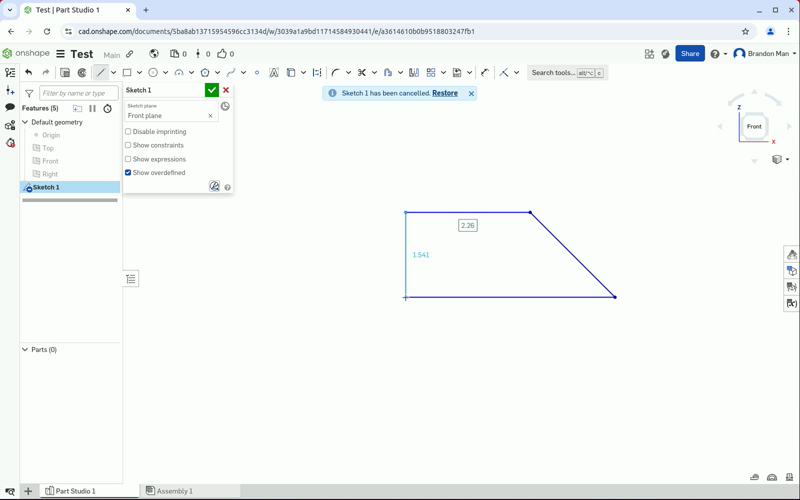
click(405, 297)
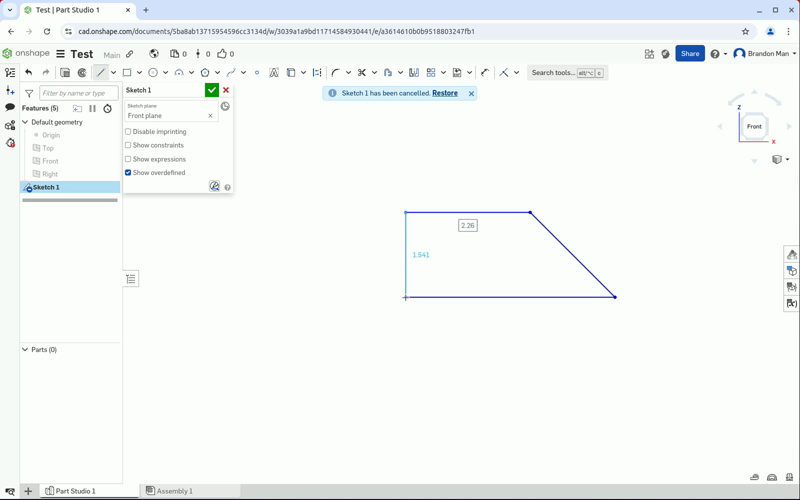
scroll(-6)
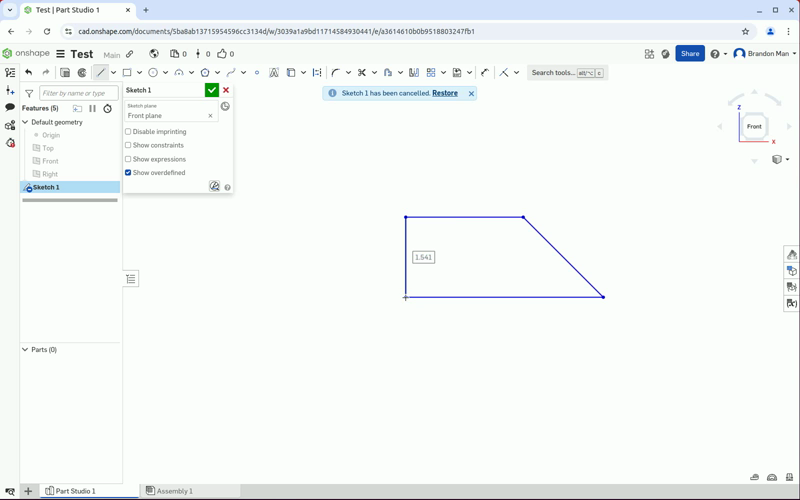
scroll(-6)
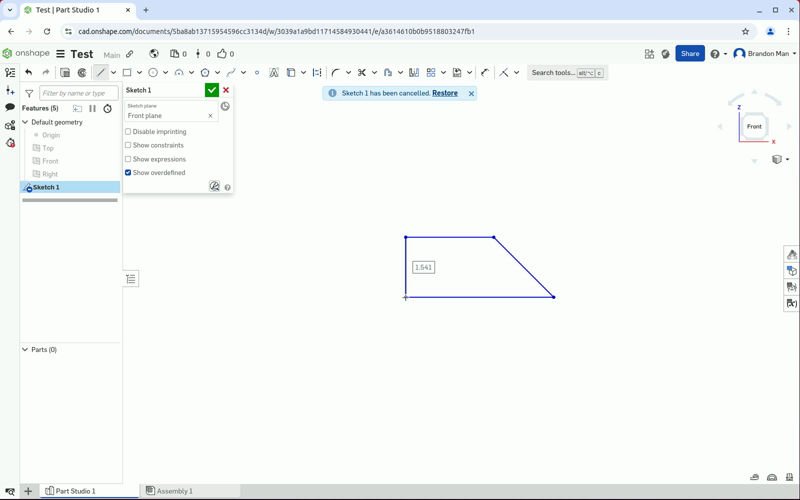
scroll(-6)
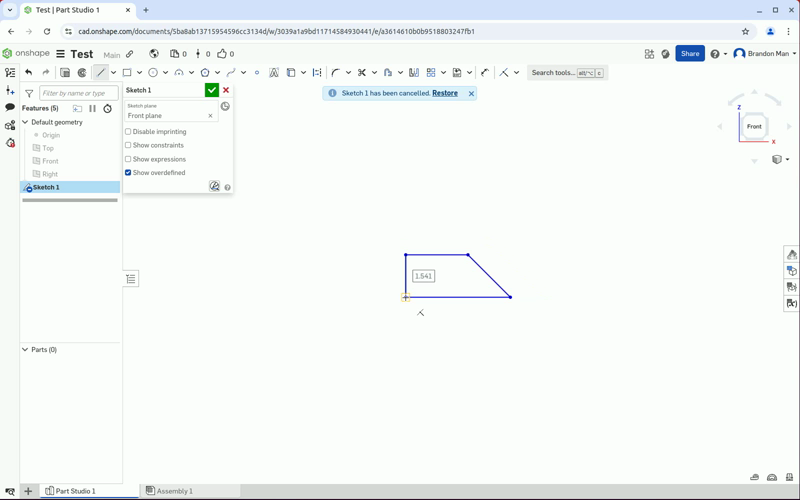
scroll(-6)
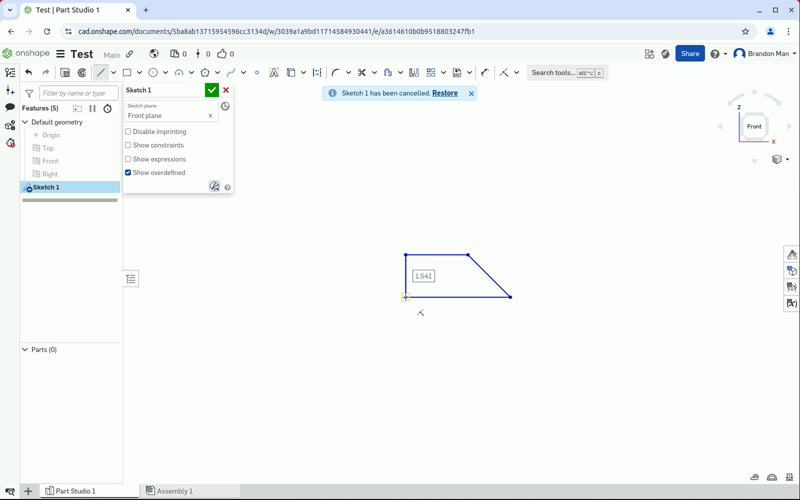
scroll(-6)
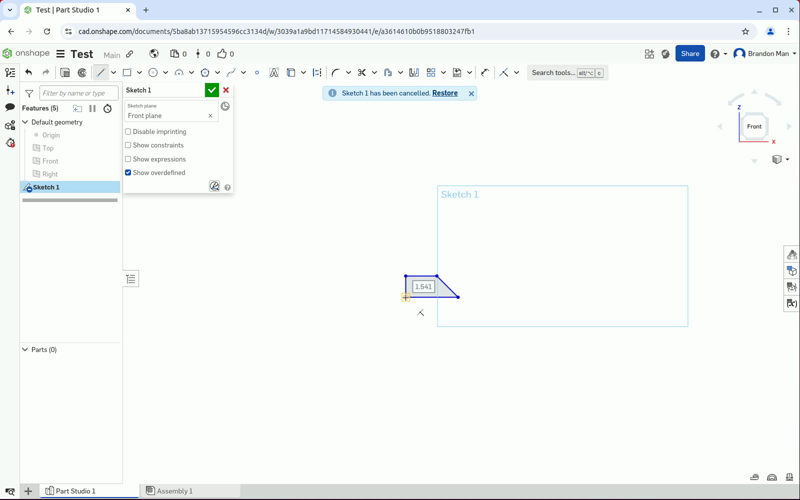
scroll(-6)
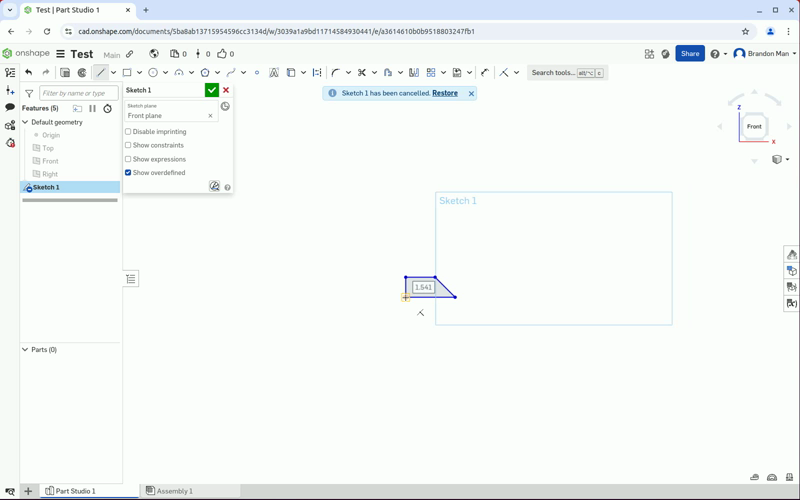
scroll(-6)
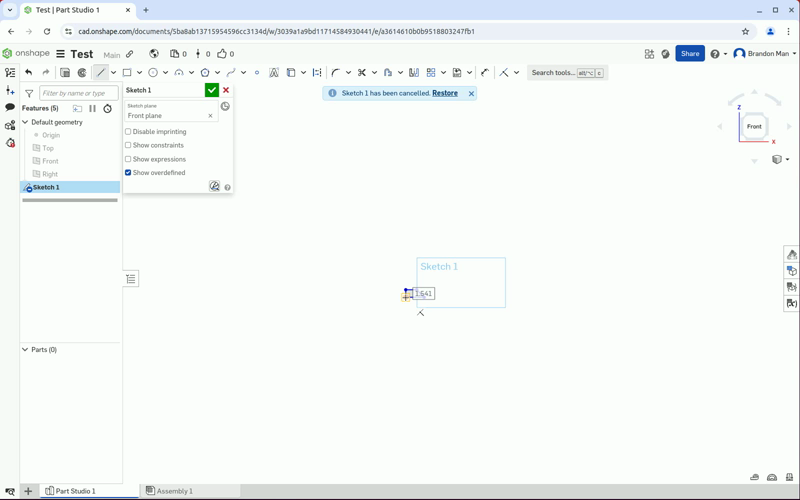
key(esc)
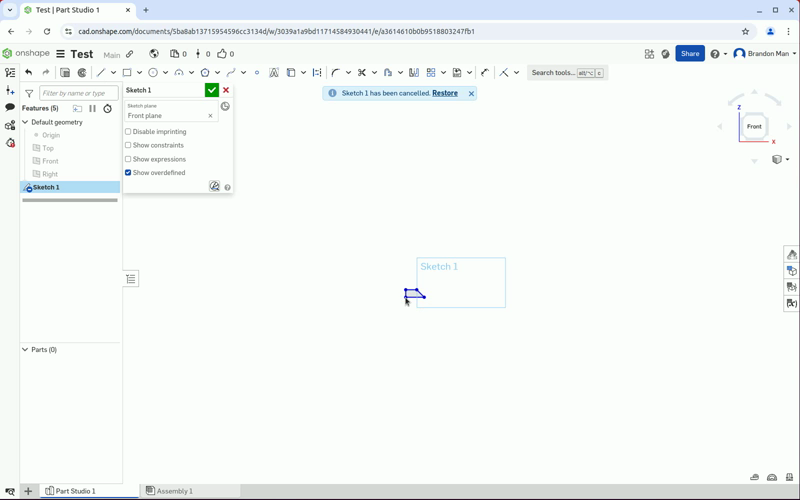
mouse_move(409, 296)
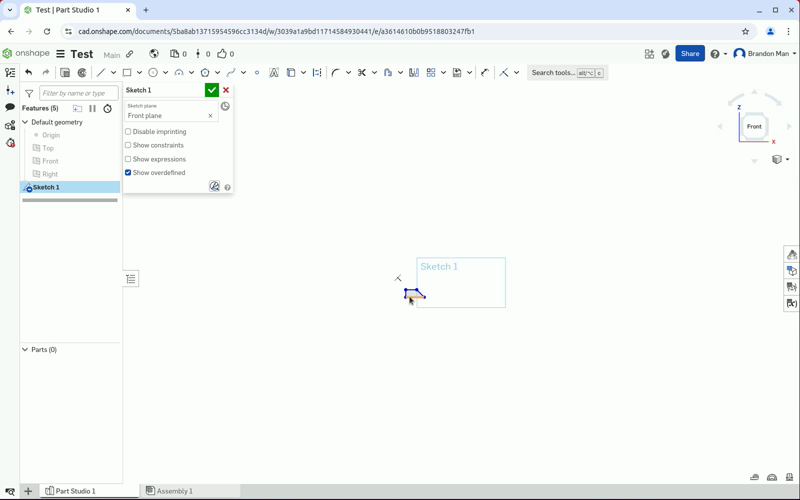
scroll(6)
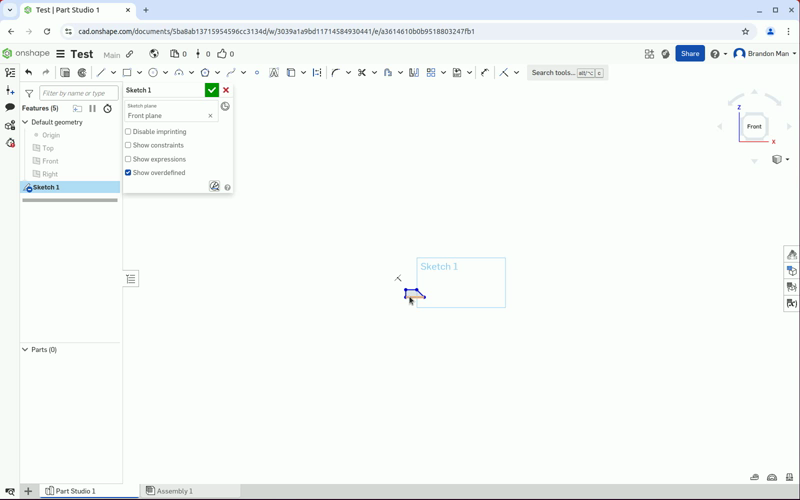
scroll(6)
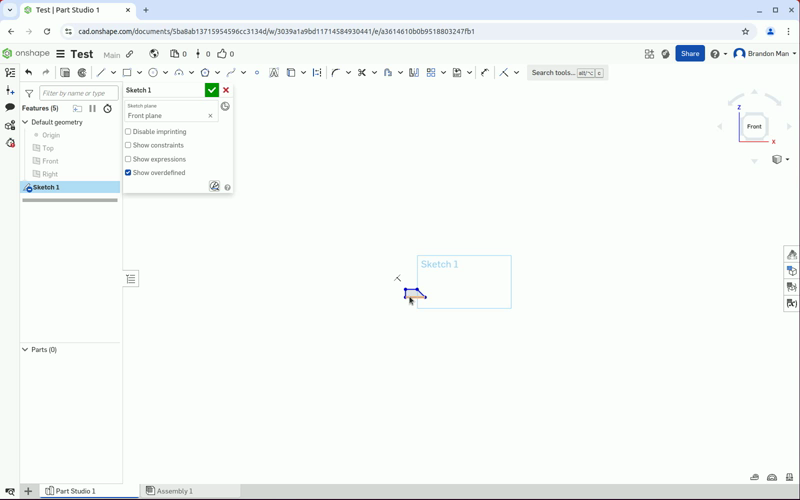
scroll(6)
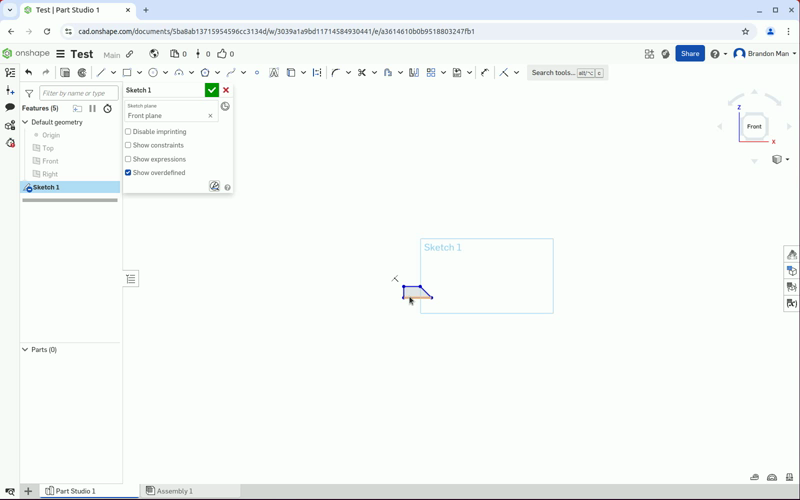
scroll(6)
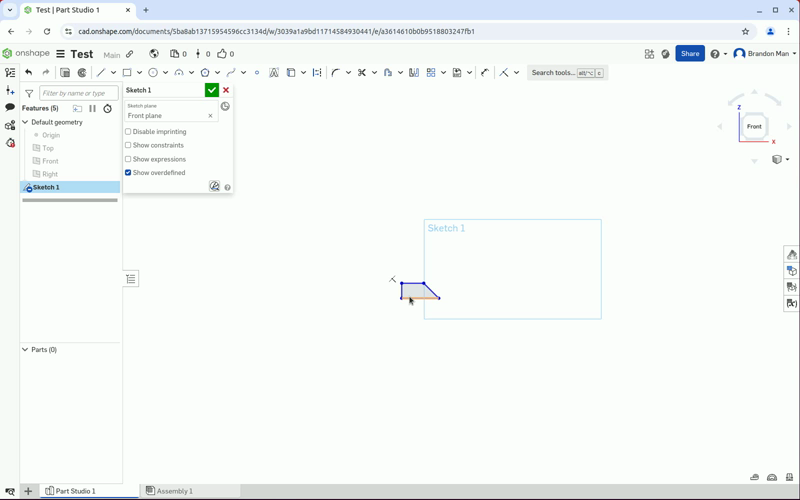
scroll(6)
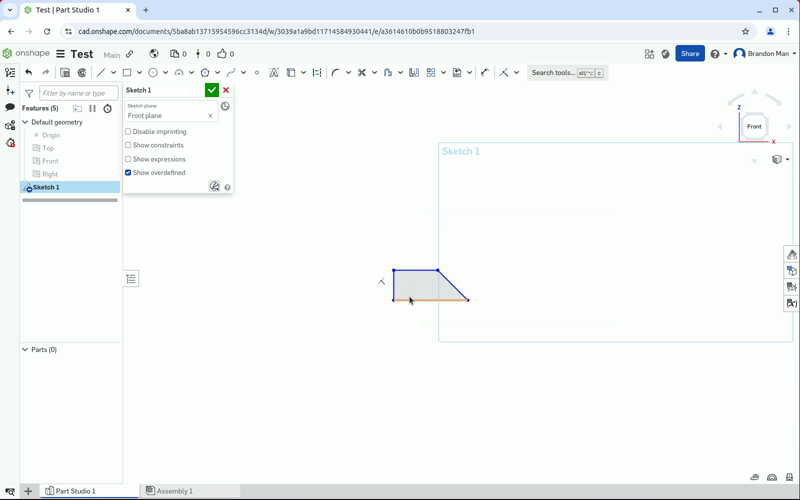
scroll(6)
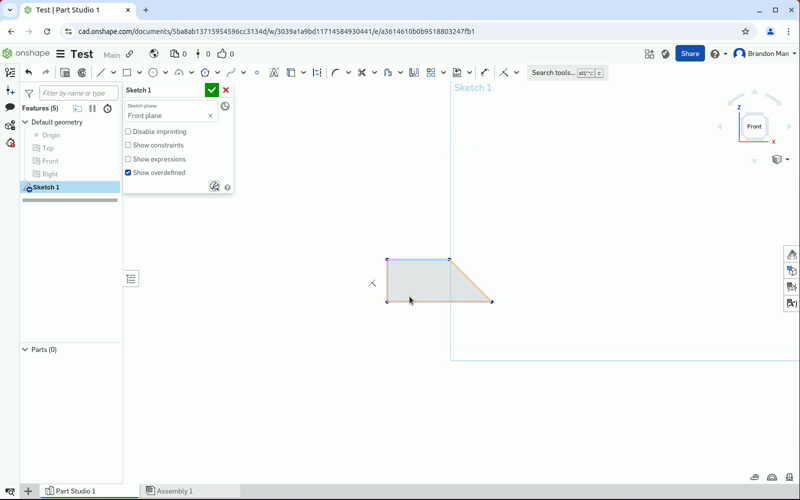
scroll(6)
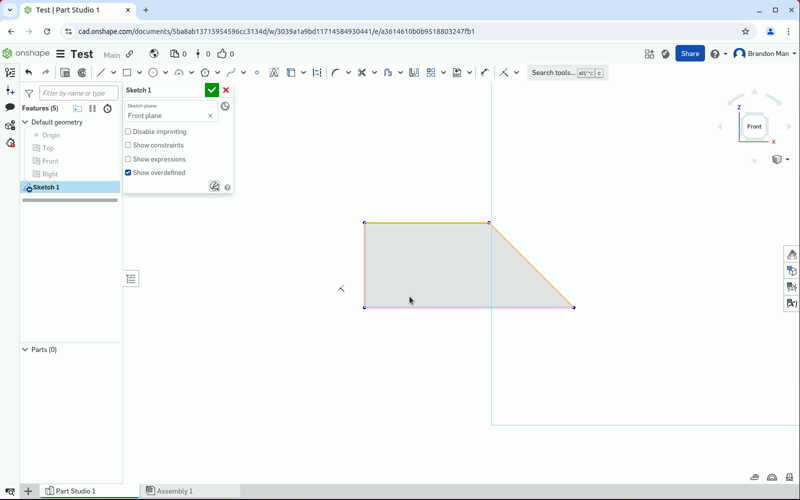
click(409, 296)
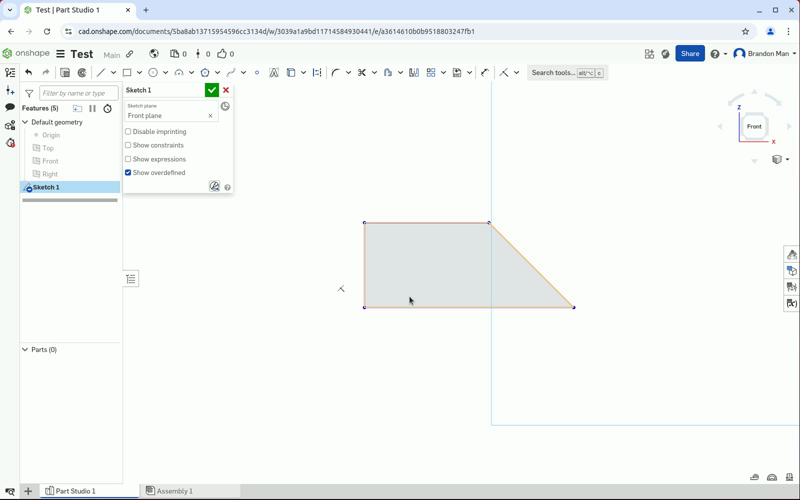
scroll(-6)
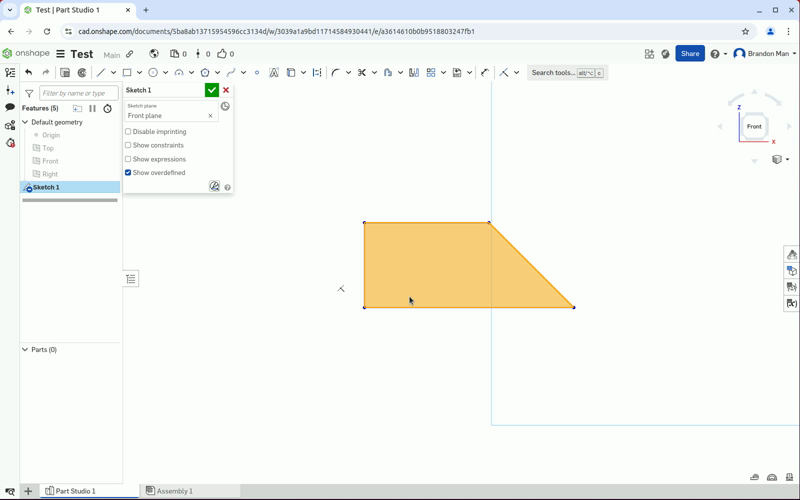
scroll(-6)
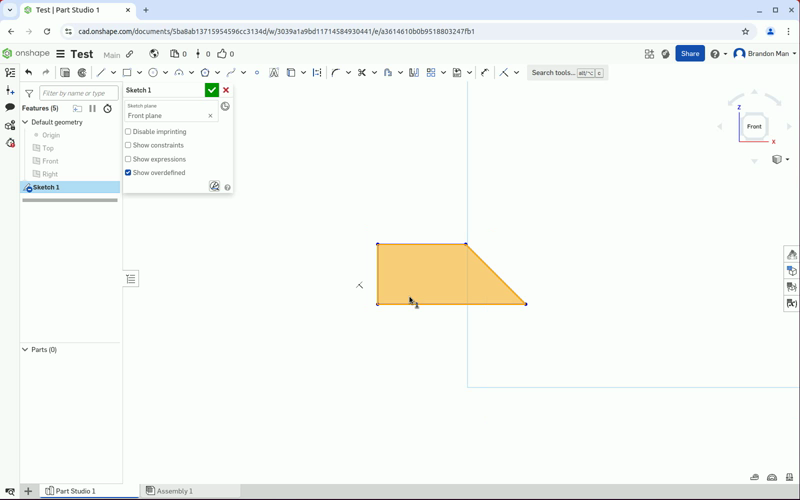
scroll(-6)
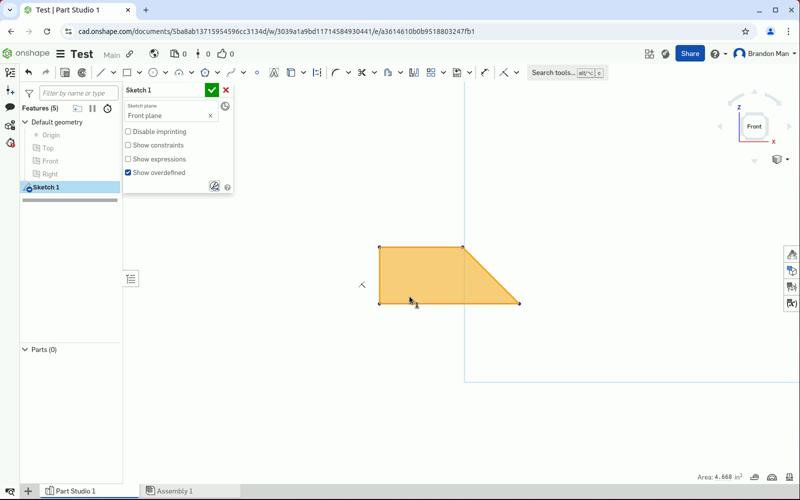
scroll(-6)
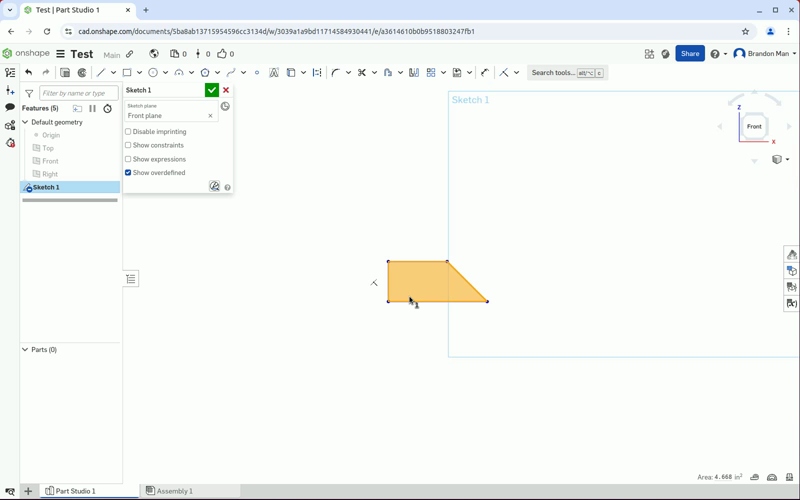
scroll(-6)
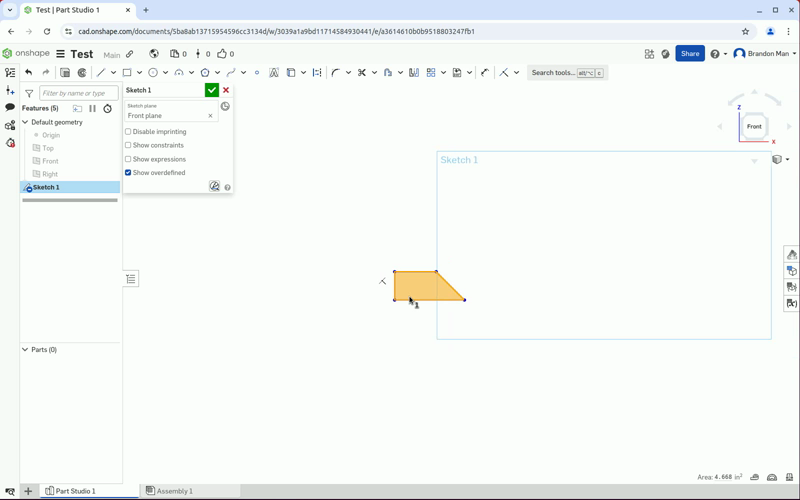
scroll(-6)
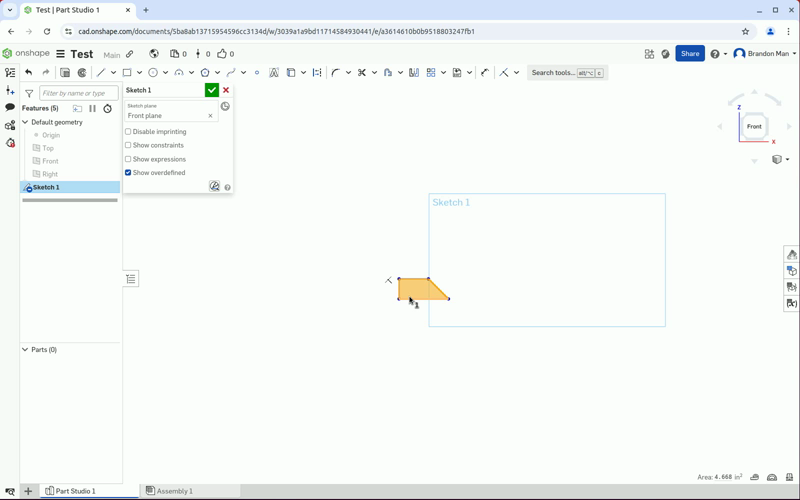
scroll(-6)
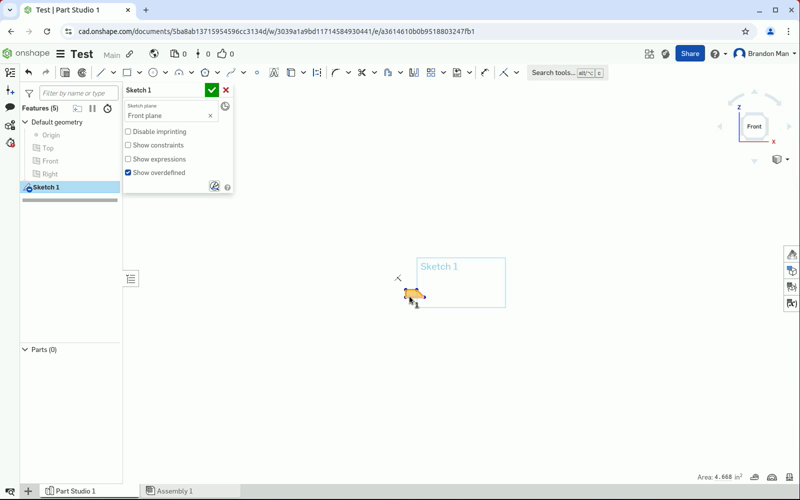
mouse_move(73, 352)
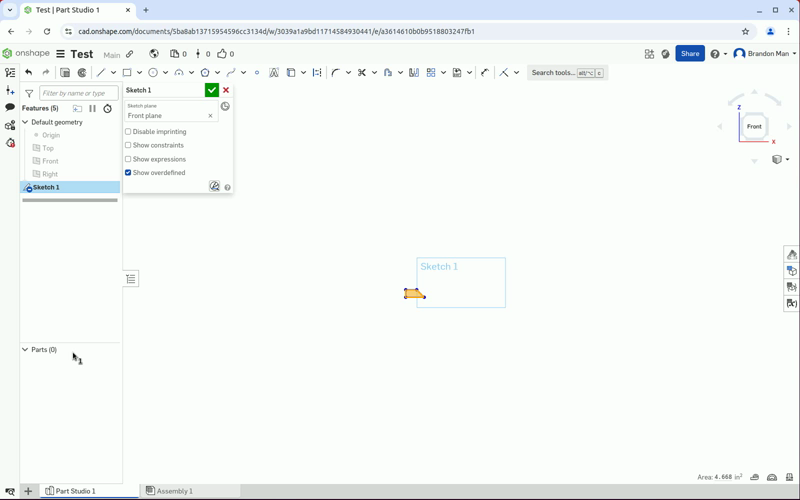
key(shift+y)
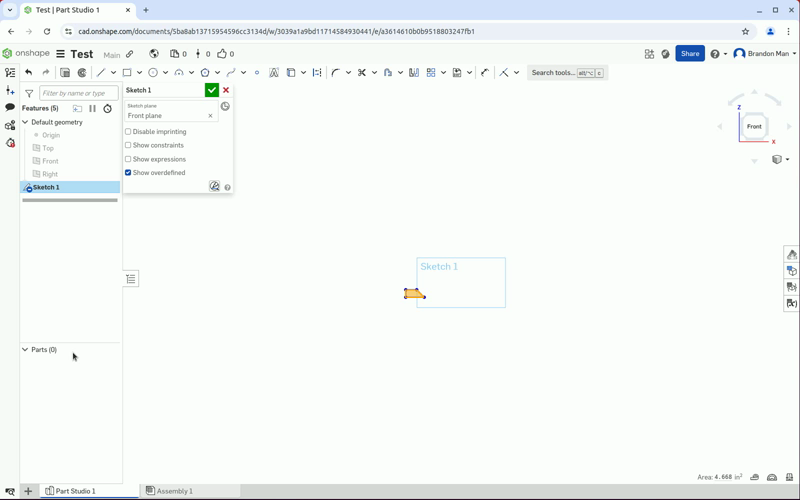
key(shift+e)
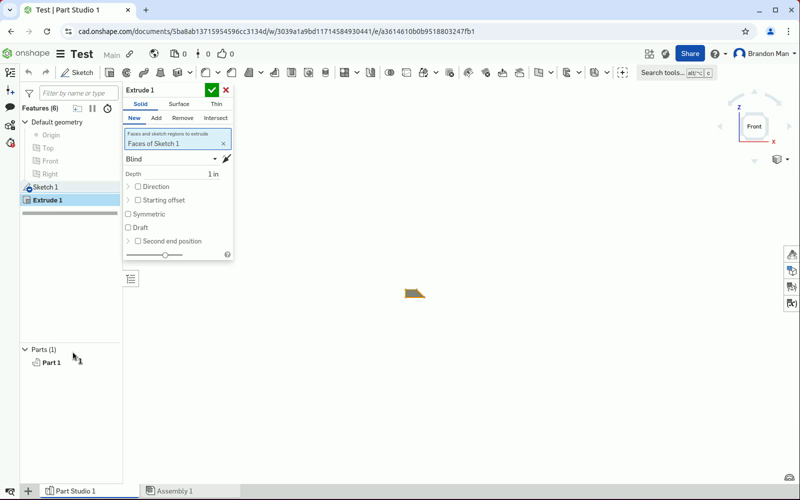
mouse_move(143, 106)
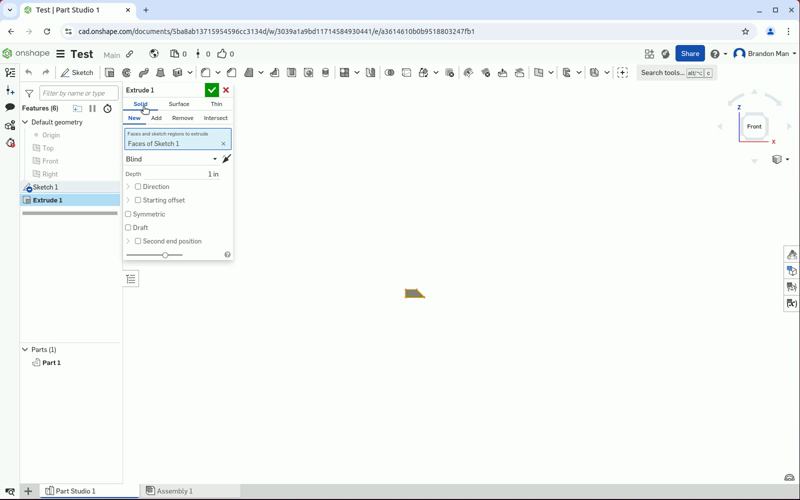
click(143, 106)
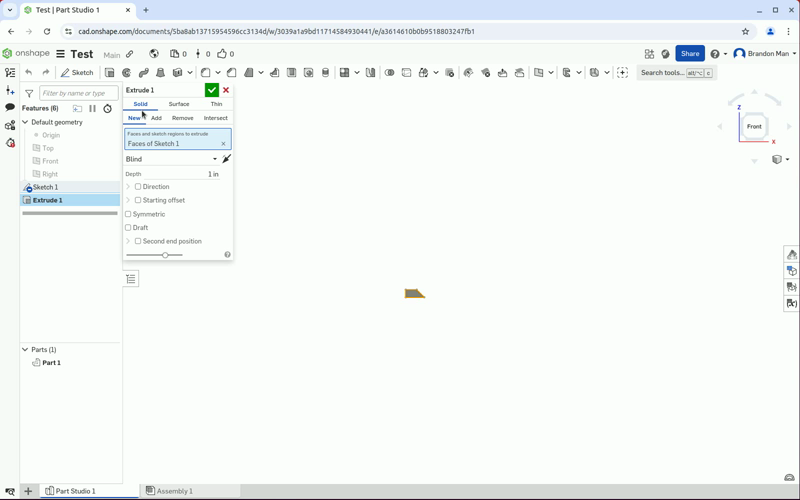
mouse_move(137, 120)
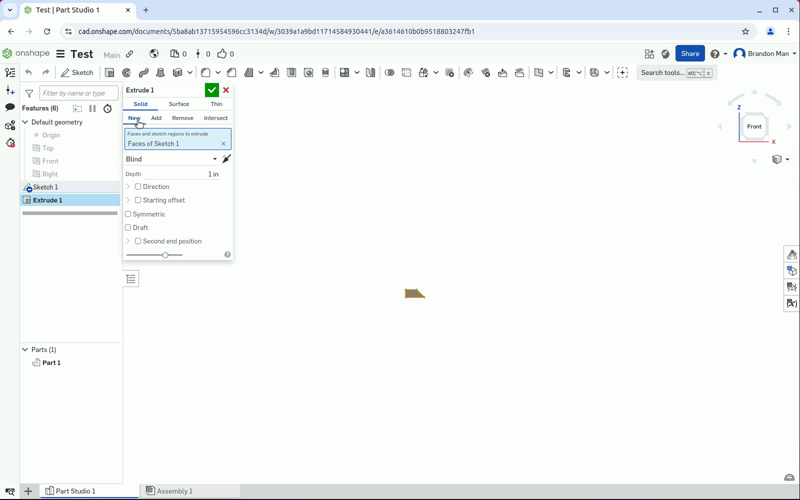
click(137, 120)
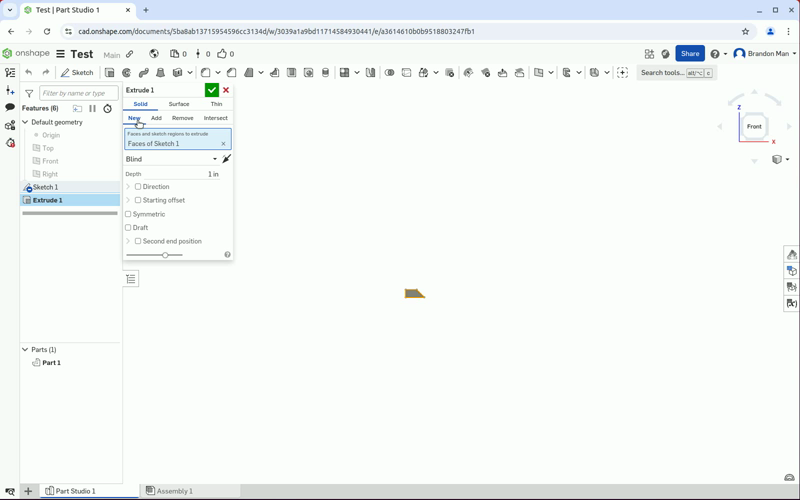
key(tab, 4)
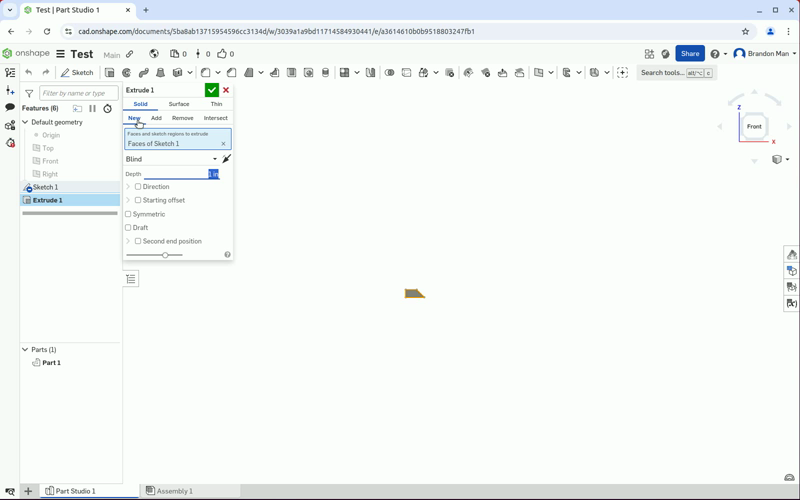
text(23.108)
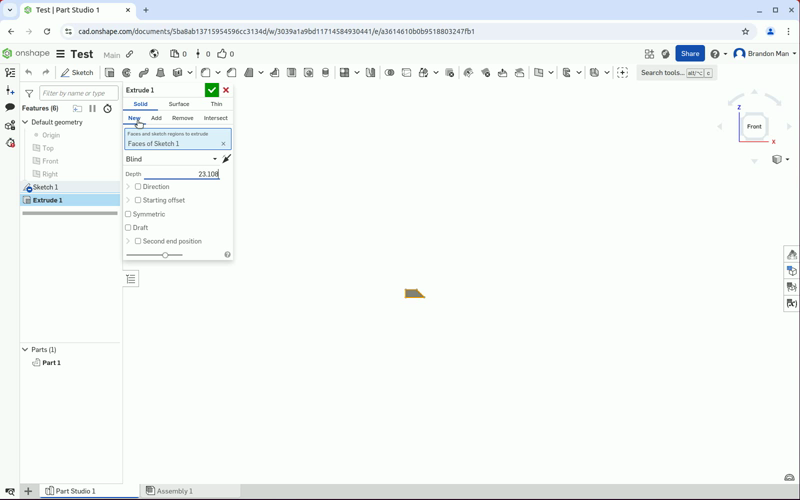
key(enter)
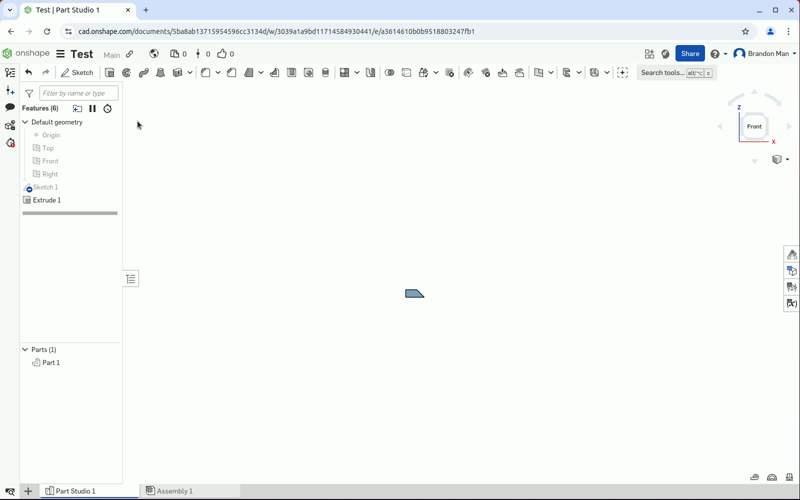
key(shift+h)
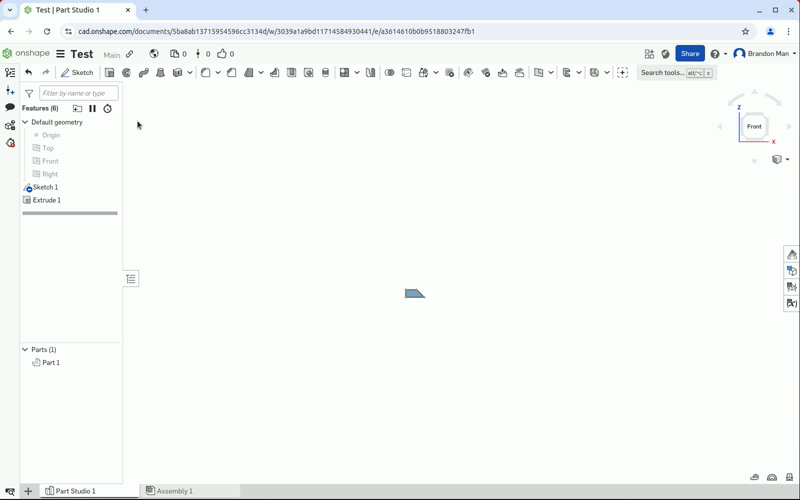
key(shift+h)
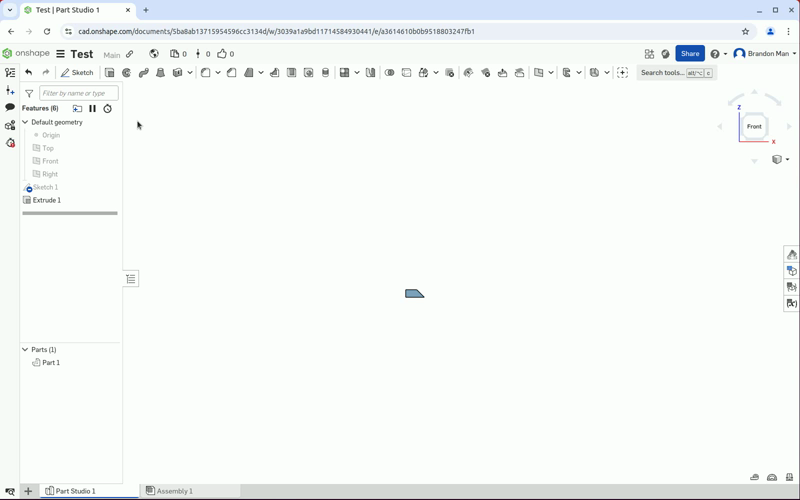
mouse_move(73, 189)
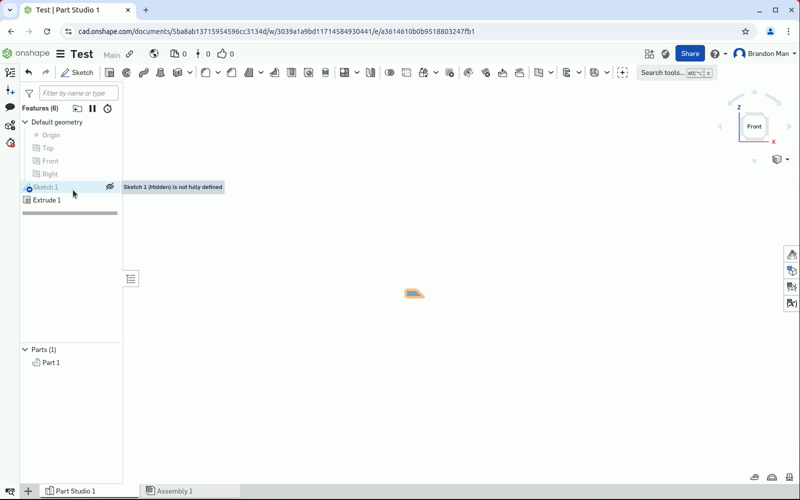
click(73, 189)
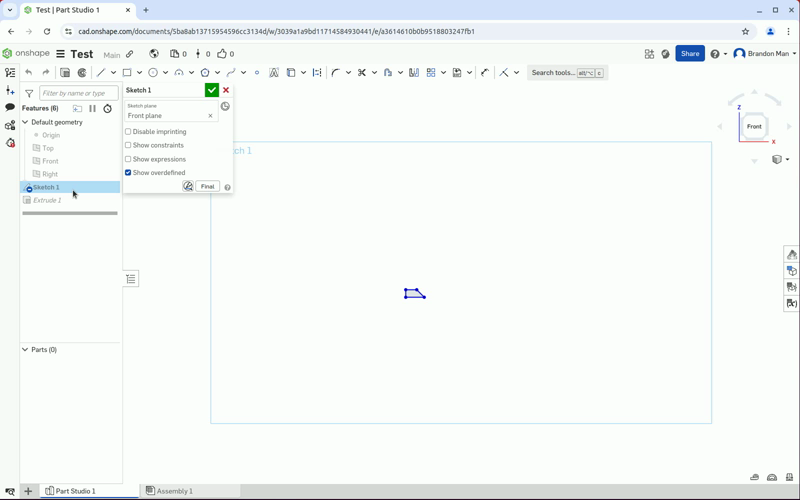
mouse_move(229, 92)
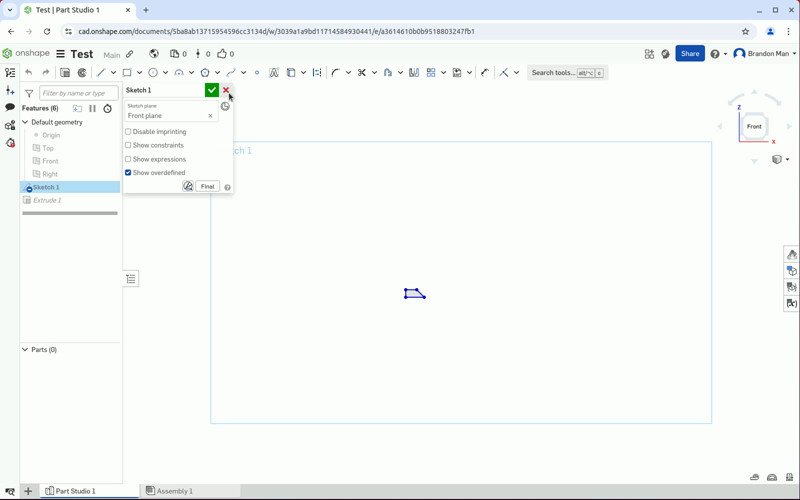
click(229, 92)
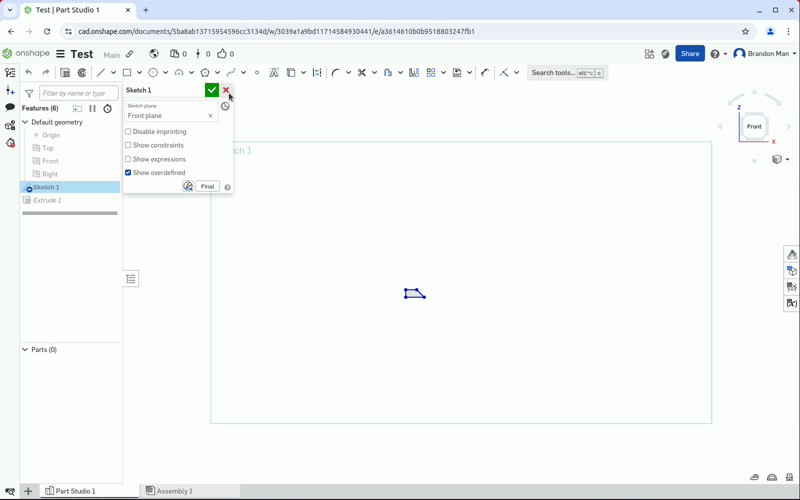
key(shift+s)
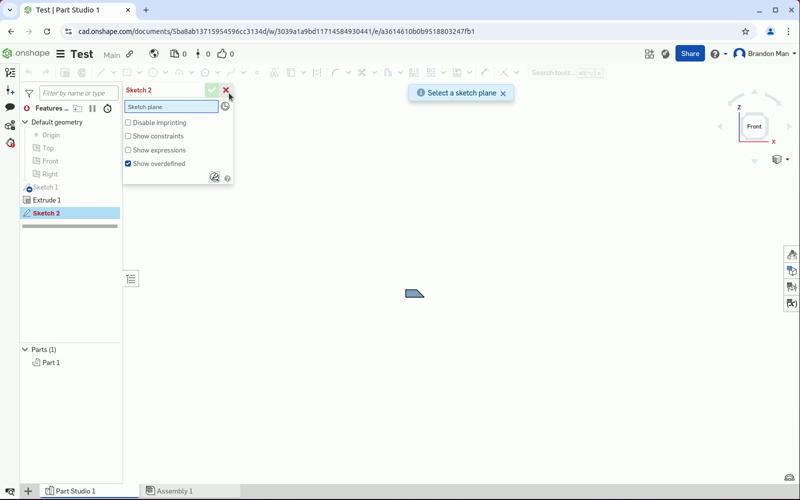
mouse_move(73, 163)
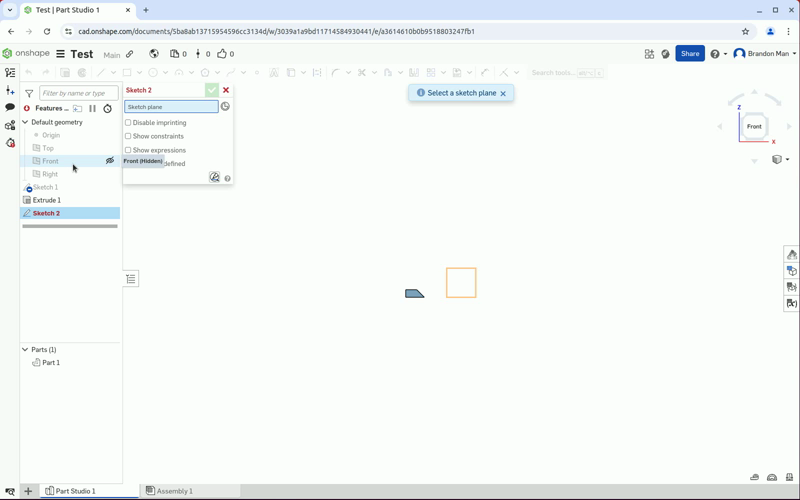
click(73, 163)
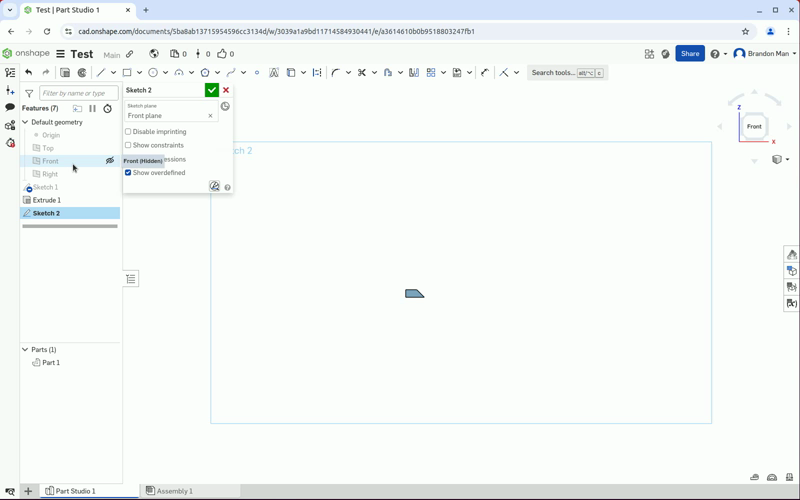
mouse_move(73, 352)
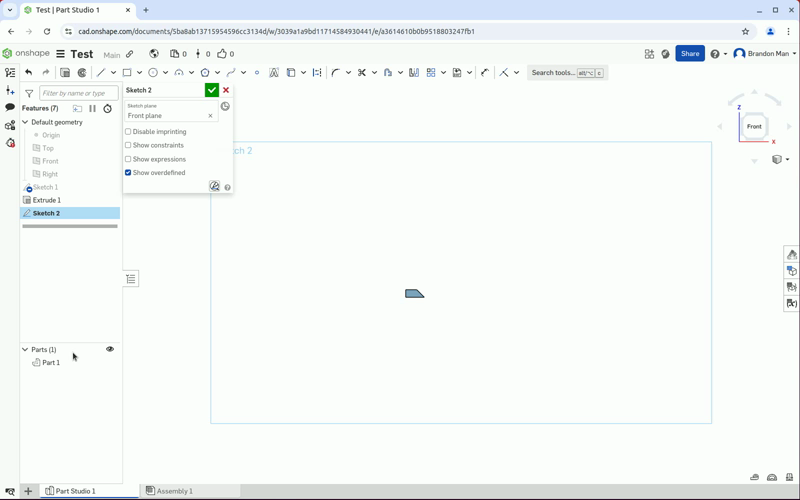
key(y)
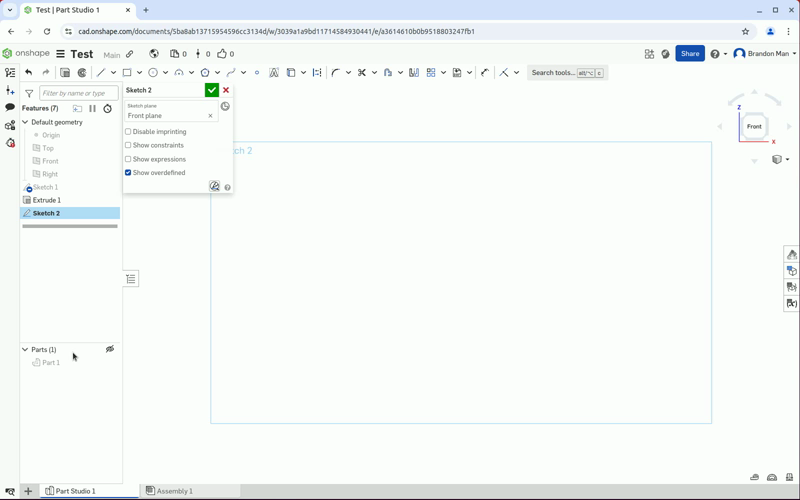
key(l)
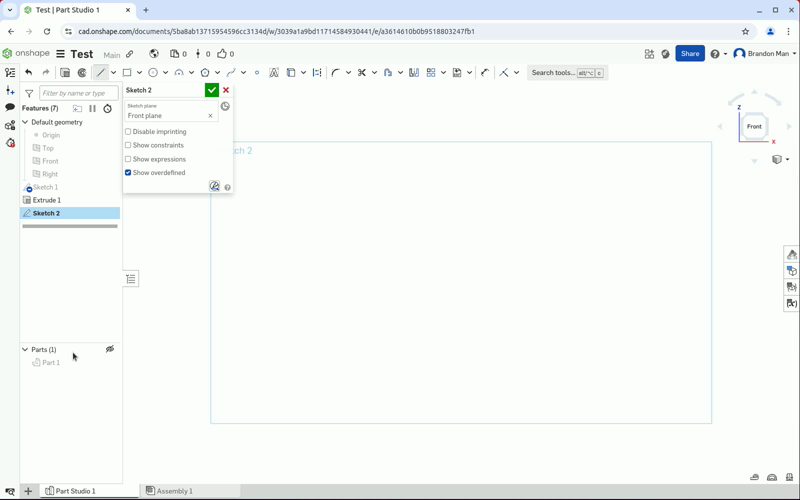
key_down(shift)
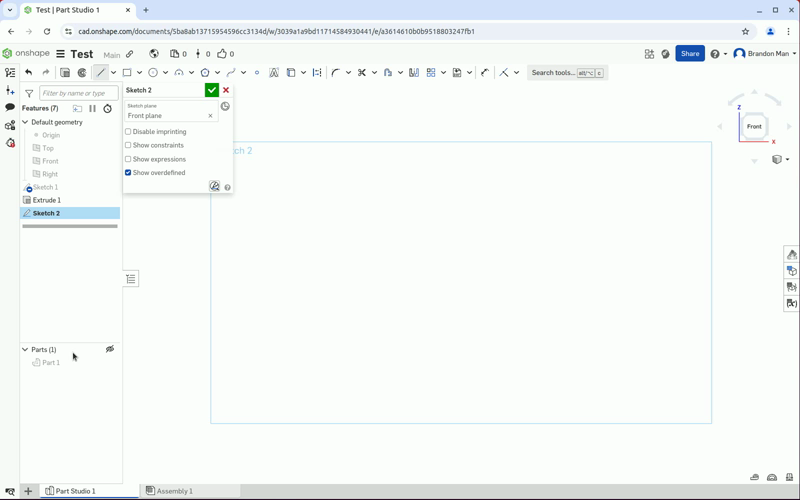
mouse_move(405, 290)
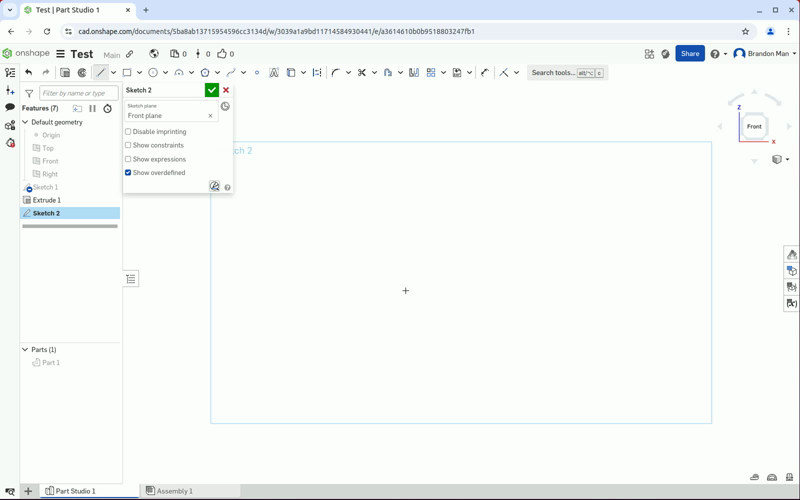
click(405, 290)
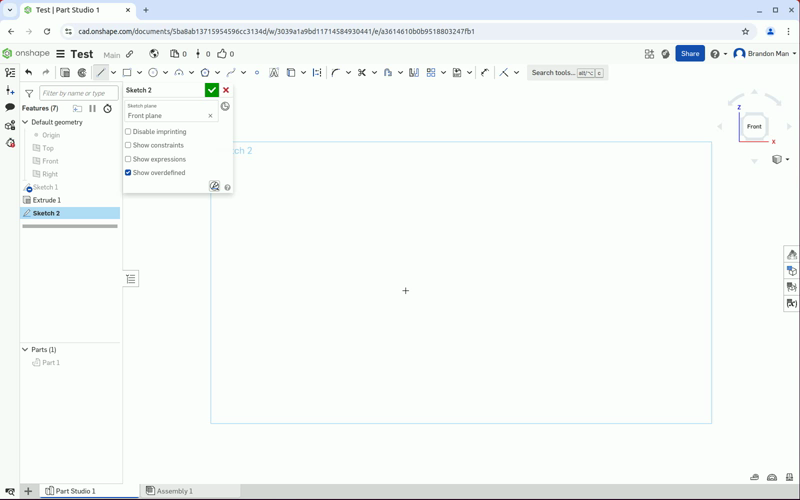
key_up(shift)
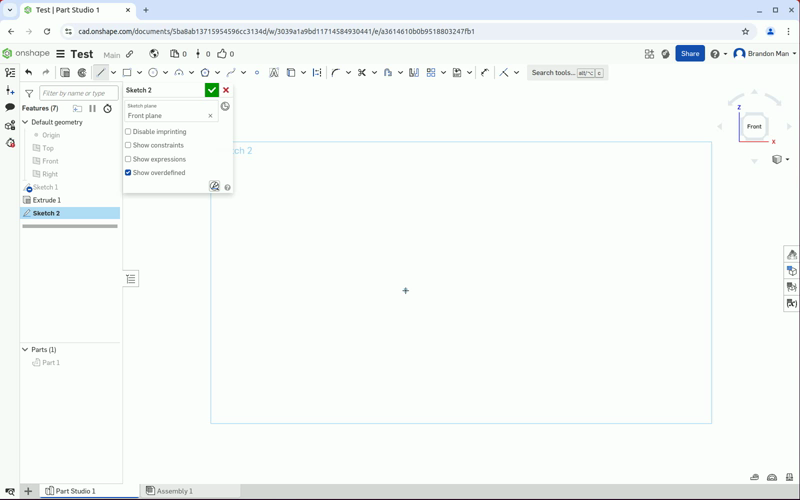
key_down(shift)
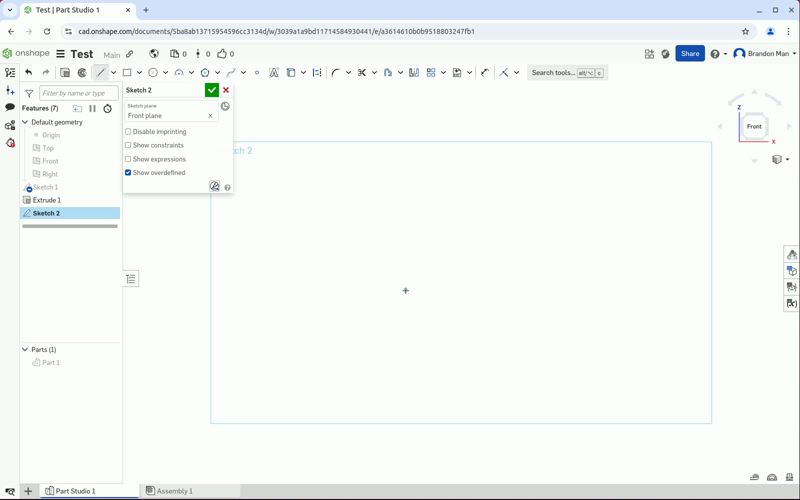
mouse_move(435, 290)
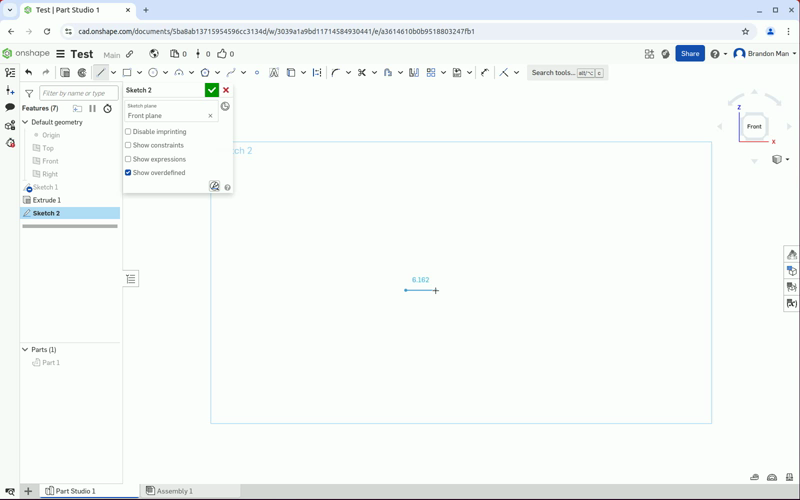
mouse_move(416, 290)
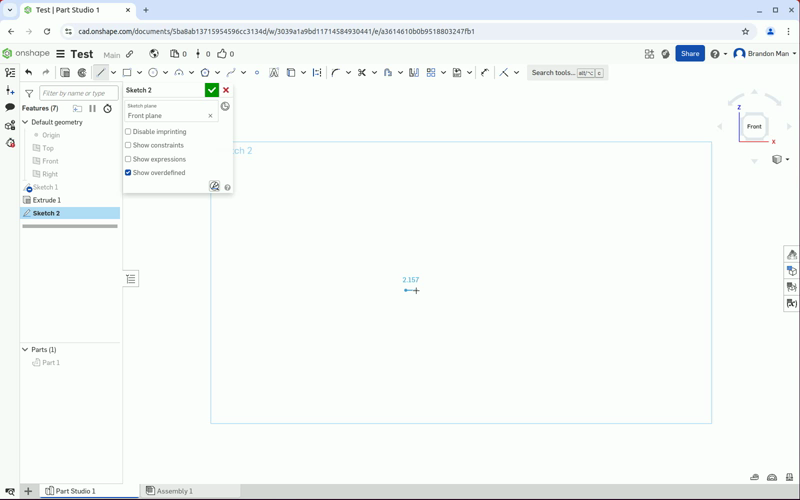
click(416, 290)
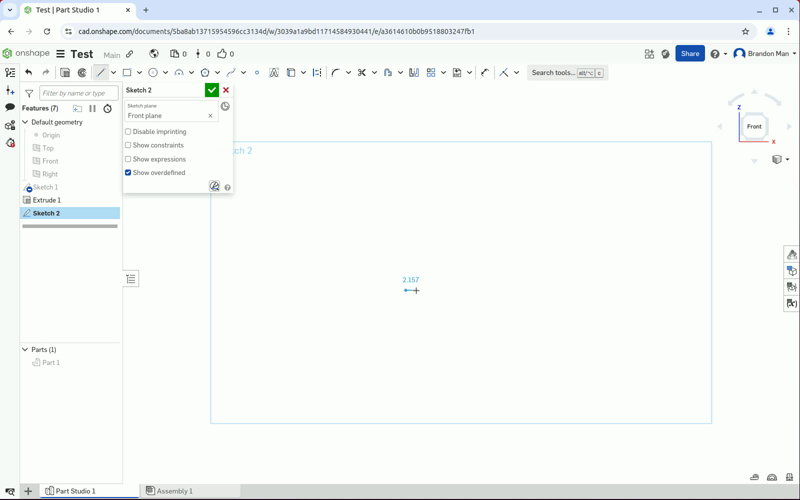
key_up(shift)
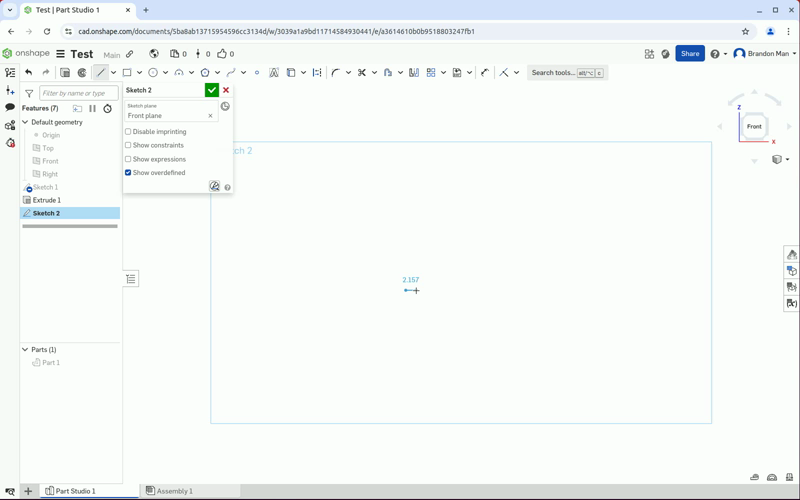
key_down(shift)
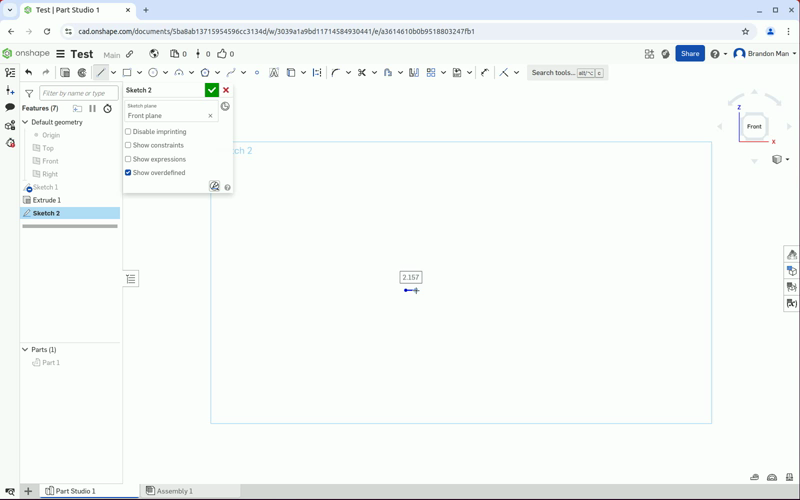
mouse_move(446, 290)
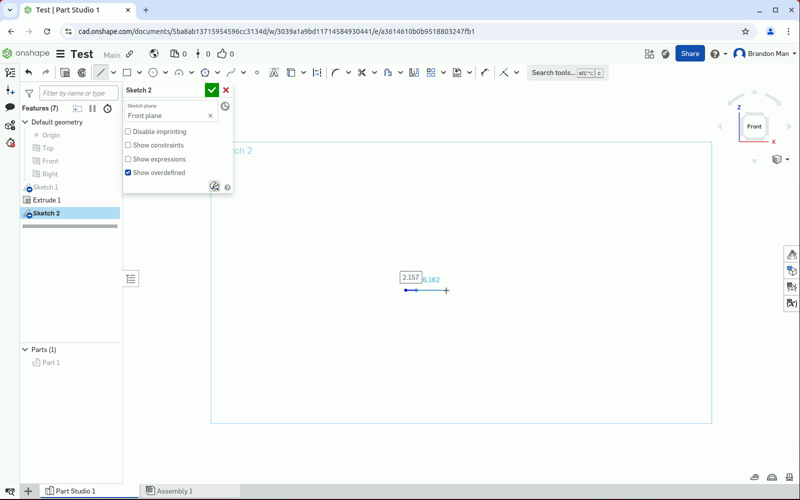
mouse_move(443, 290)
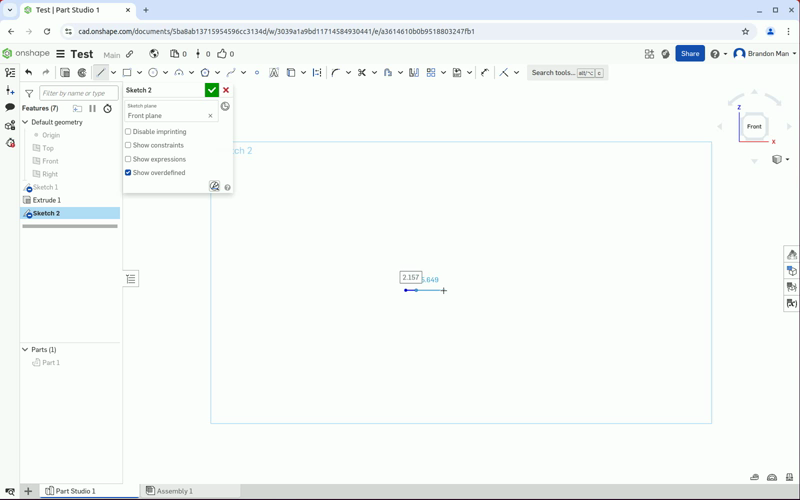
click(443, 290)
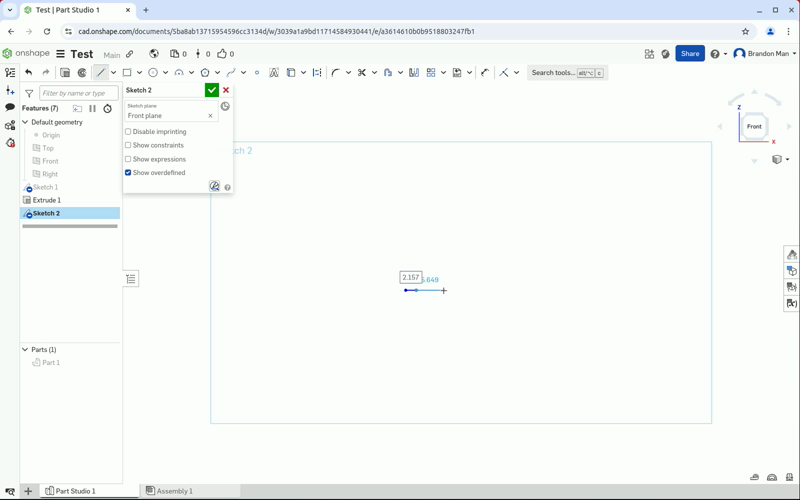
key_up(shift)
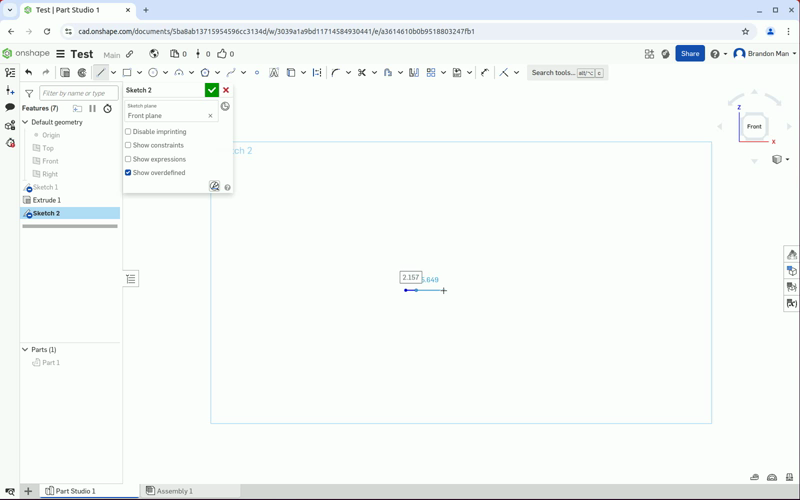
key_down(shift)
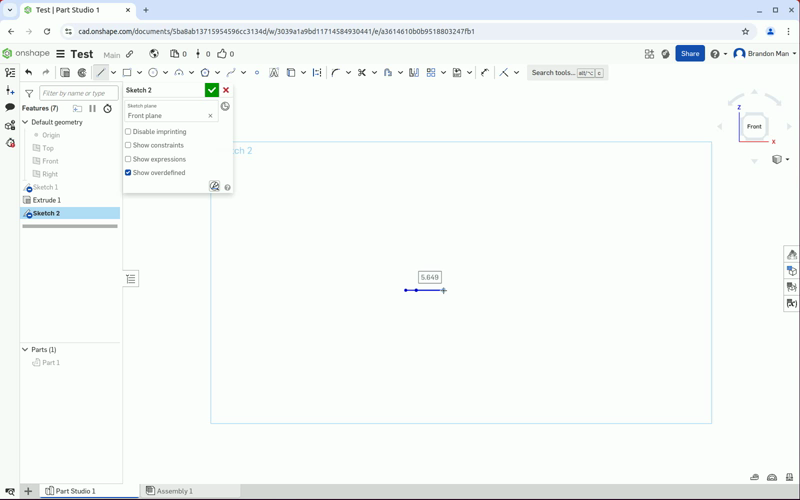
mouse_move(518, 290)
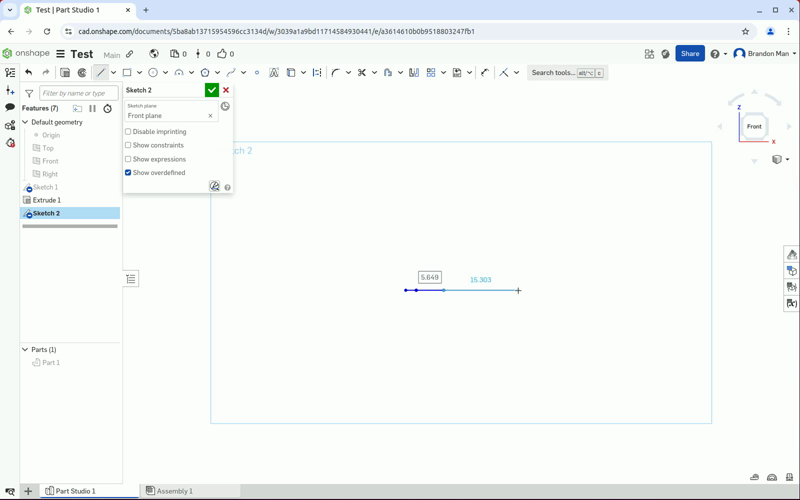
click(518, 290)
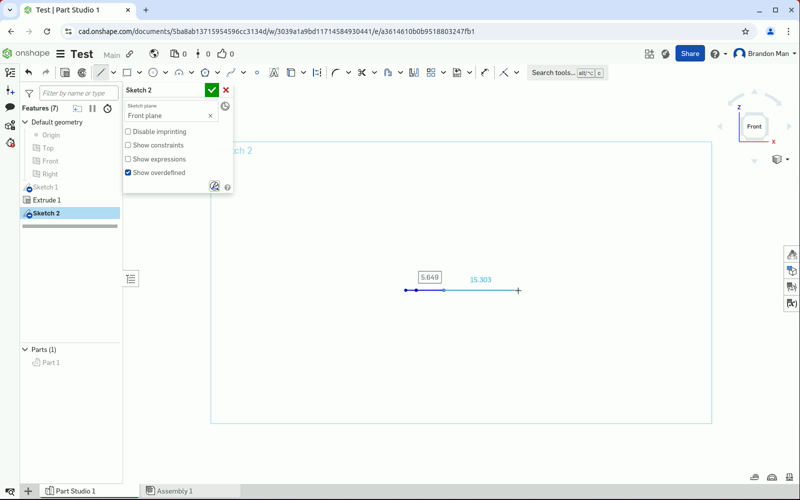
key_up(shift)
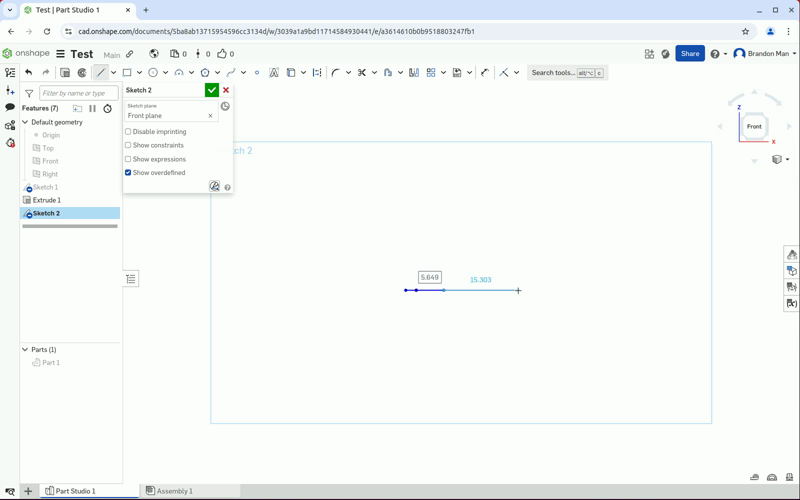
key_down(shift)
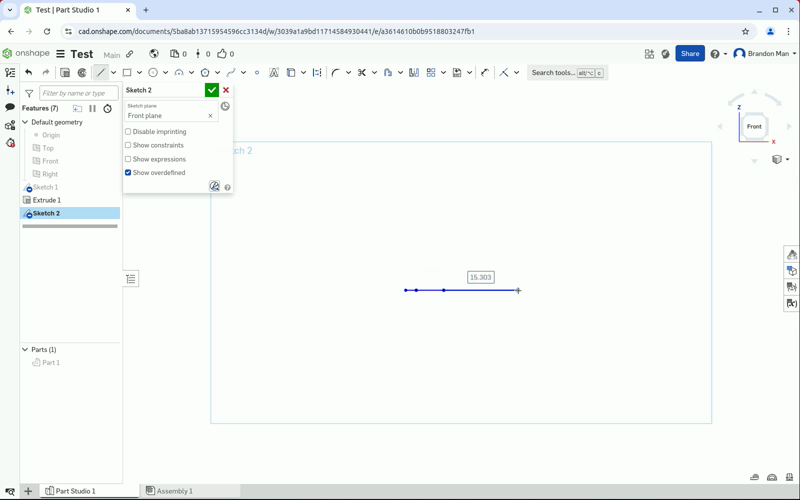
mouse_move(548, 290)
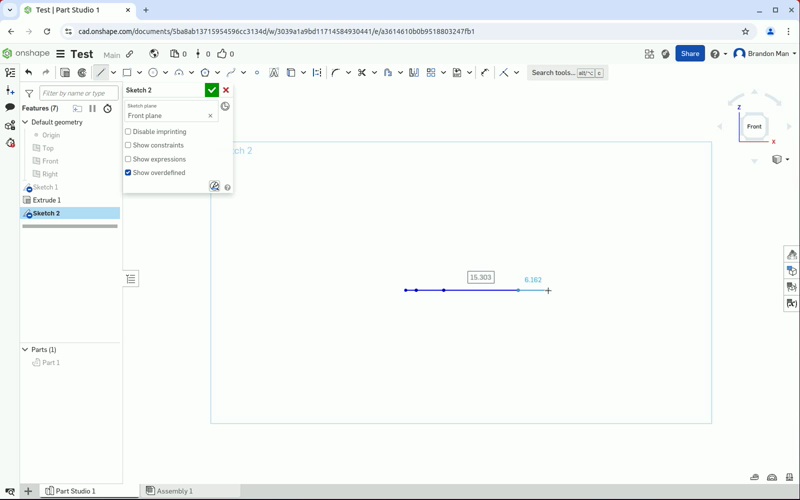
mouse_move(518, 282)
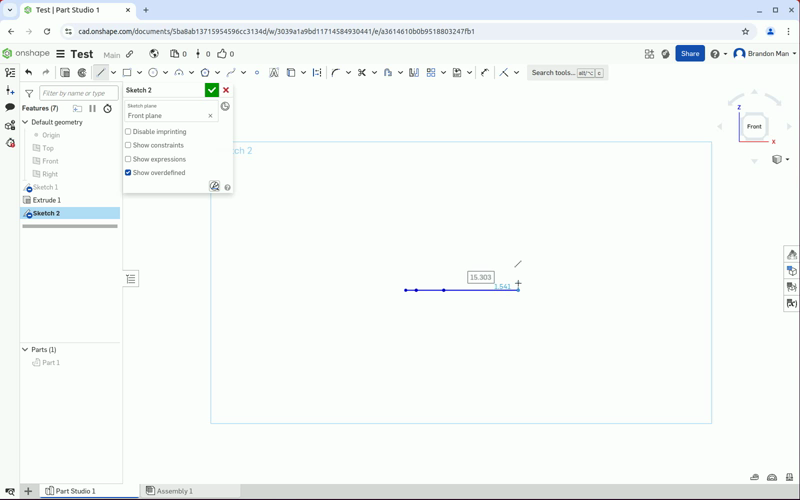
scroll(6)
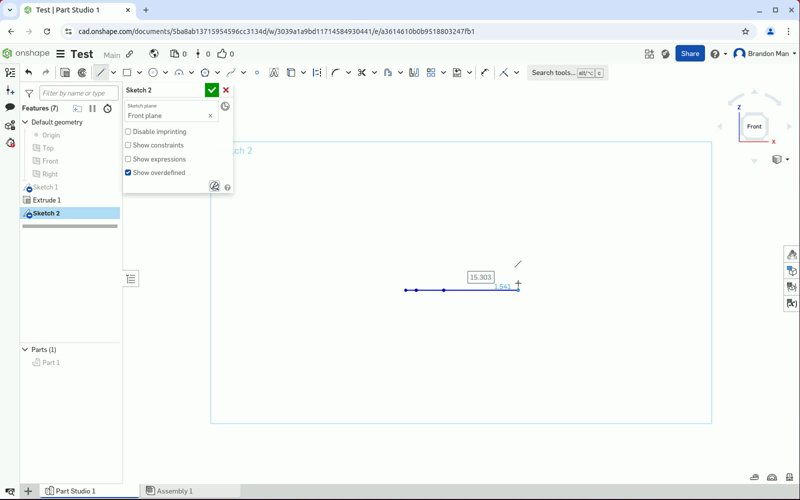
scroll(6)
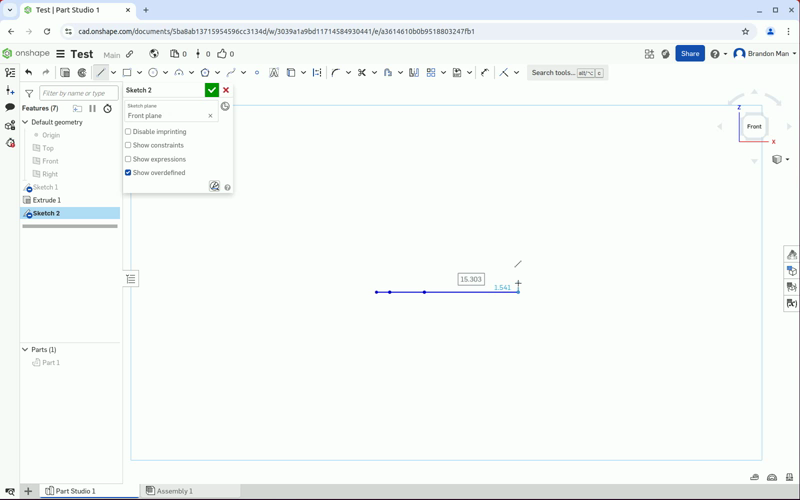
scroll(6)
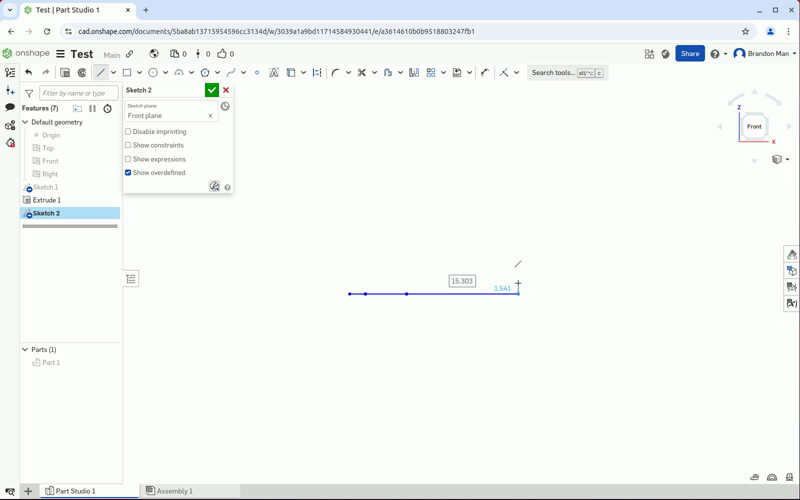
scroll(6)
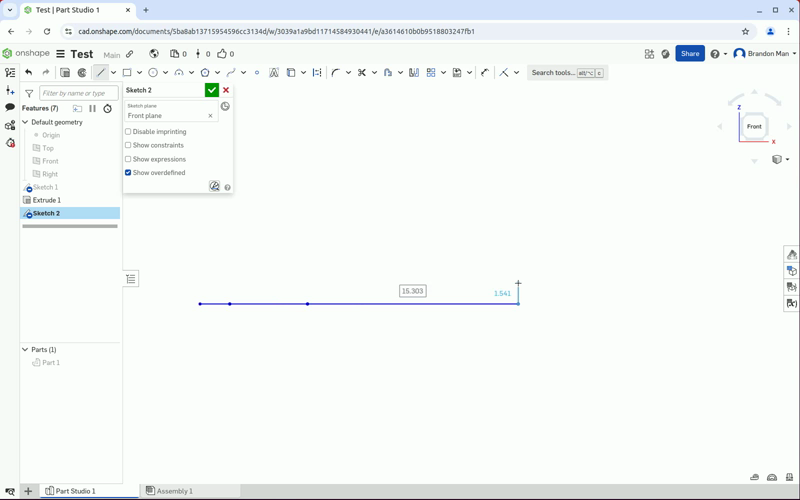
scroll(6)
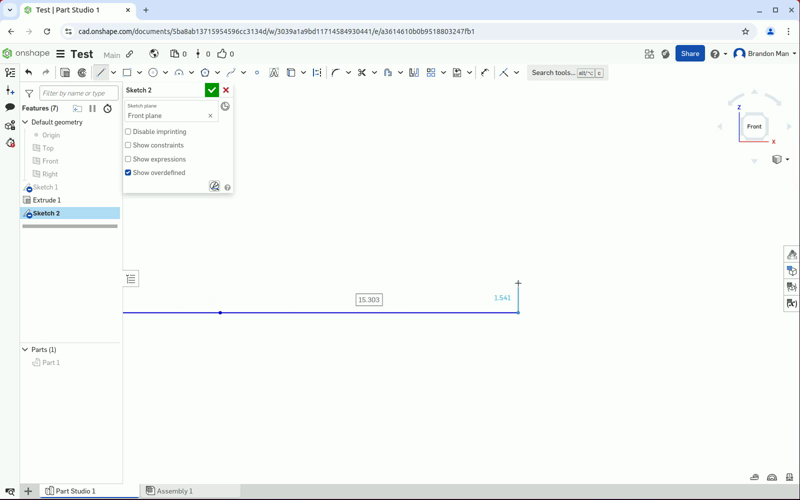
scroll(6)
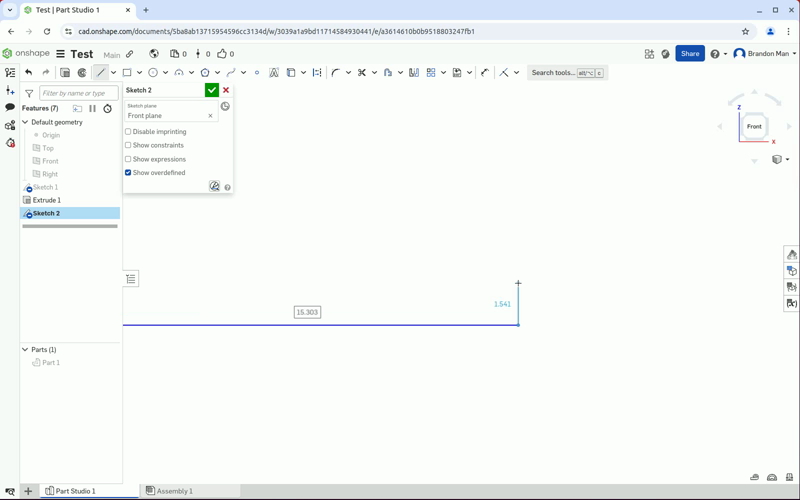
scroll(6)
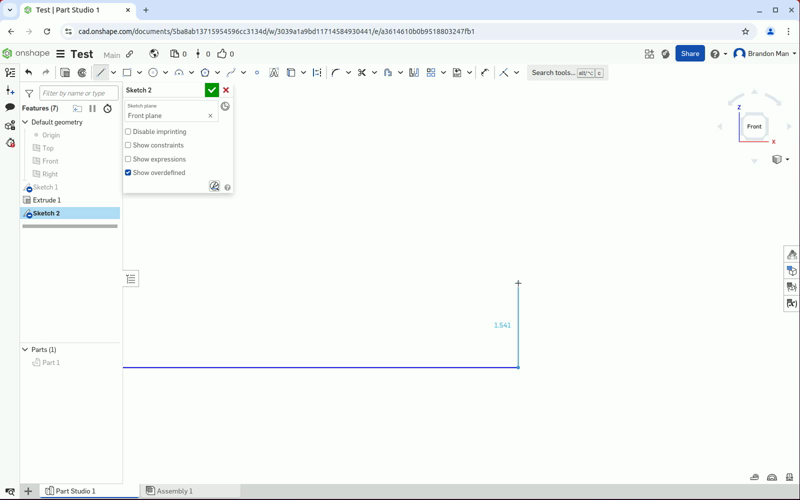
click(518, 282)
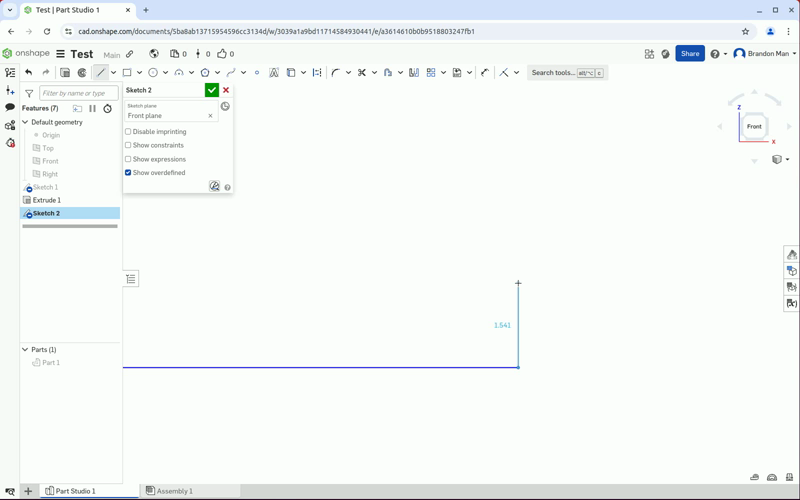
scroll(-6)
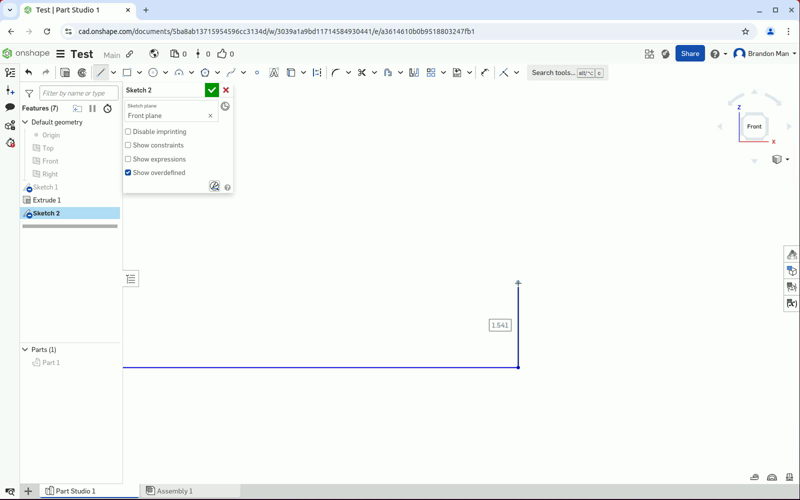
scroll(-6)
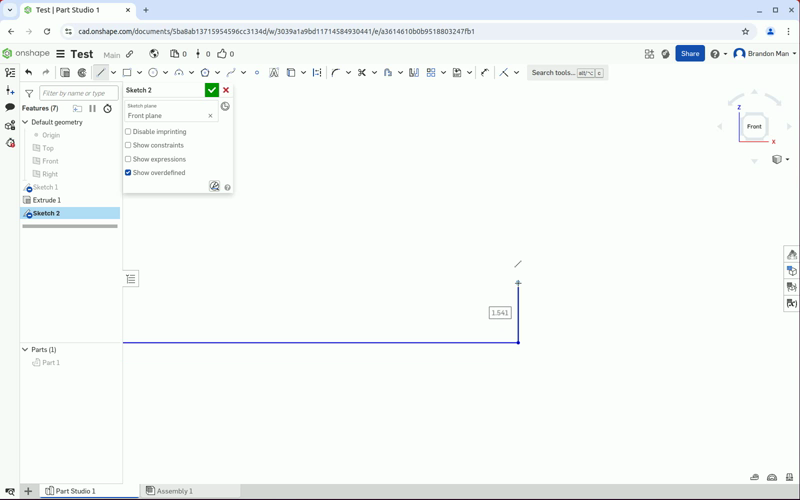
scroll(-6)
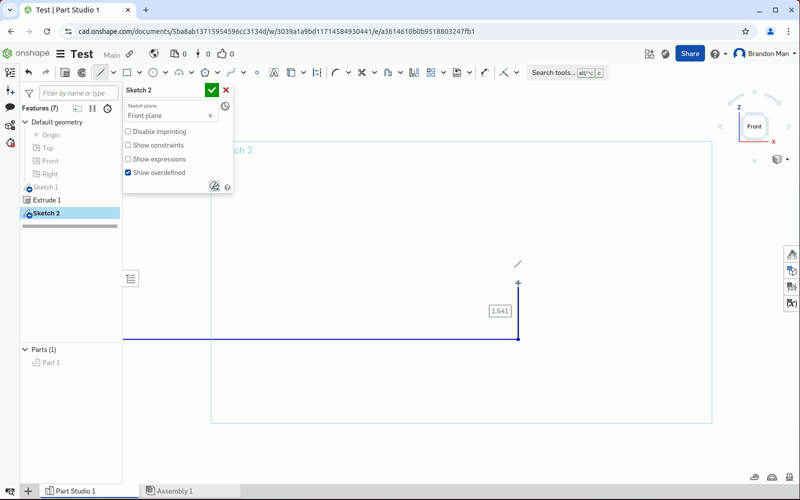
scroll(-6)
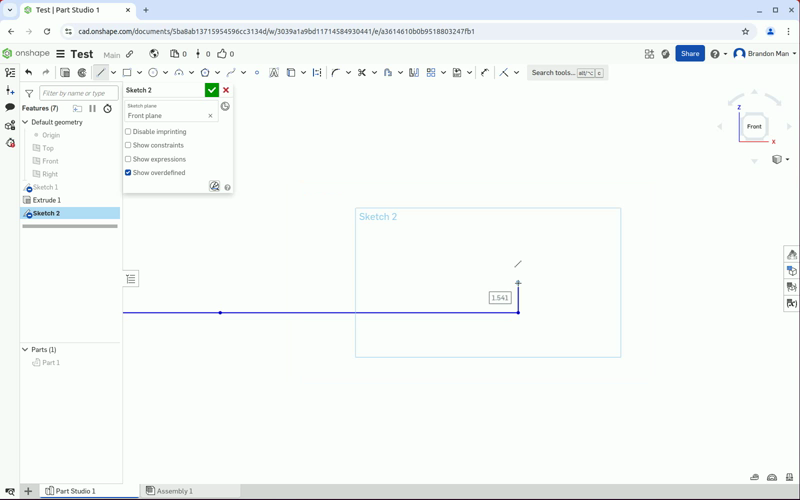
scroll(-6)
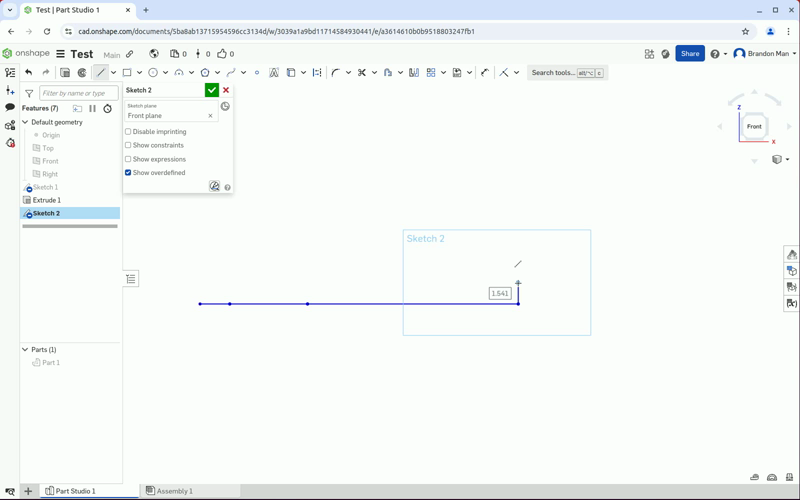
scroll(-6)
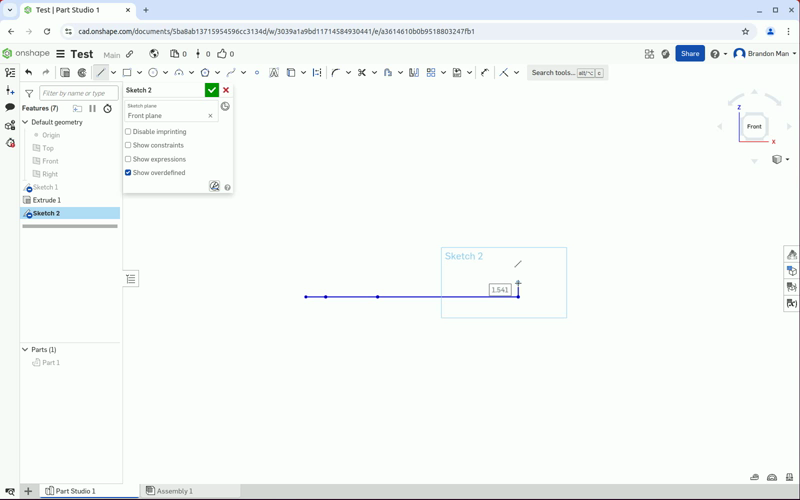
scroll(-6)
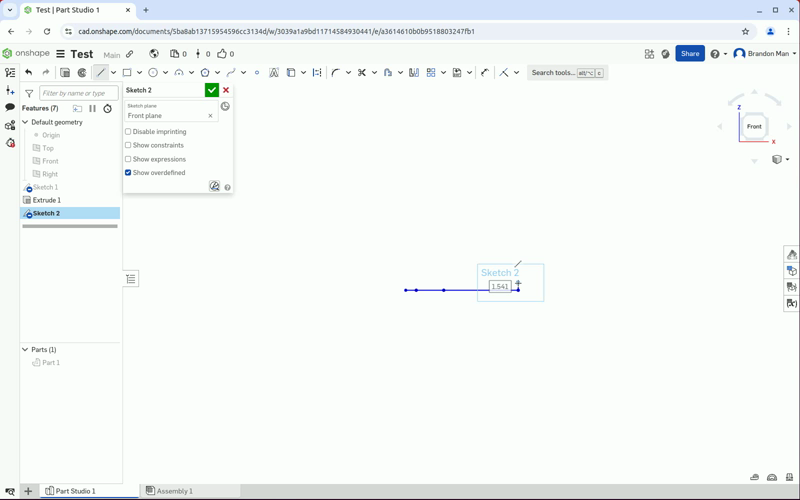
key_up(shift)
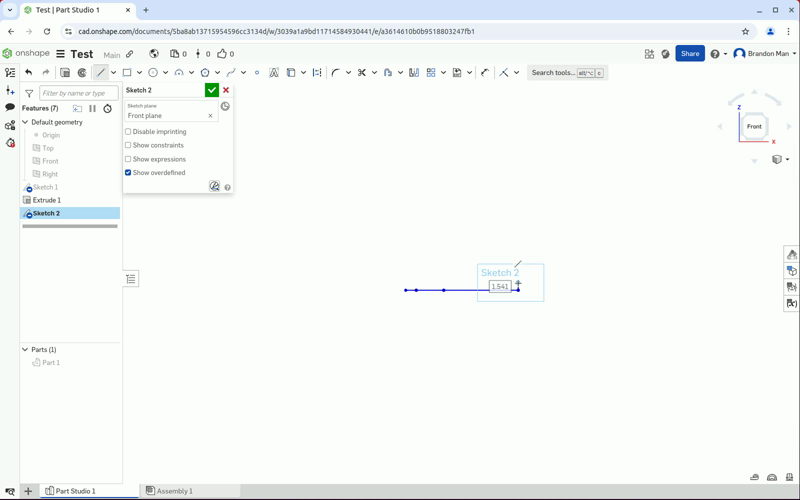
key_down(shift)
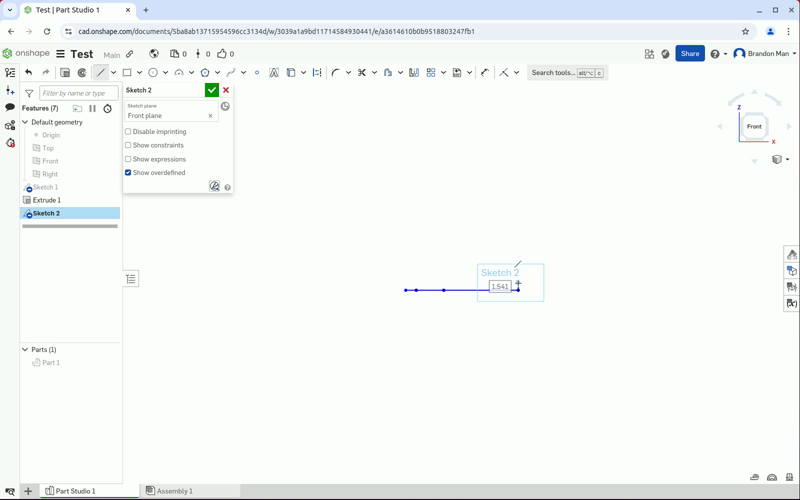
mouse_move(405, 282)
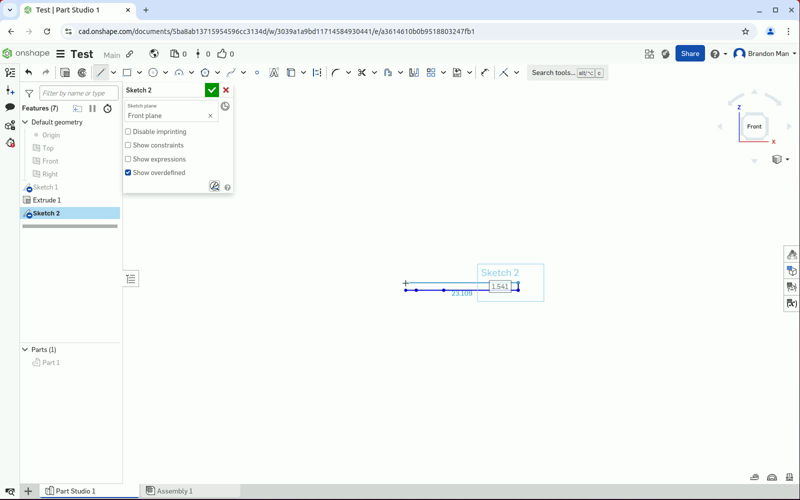
click(405, 282)
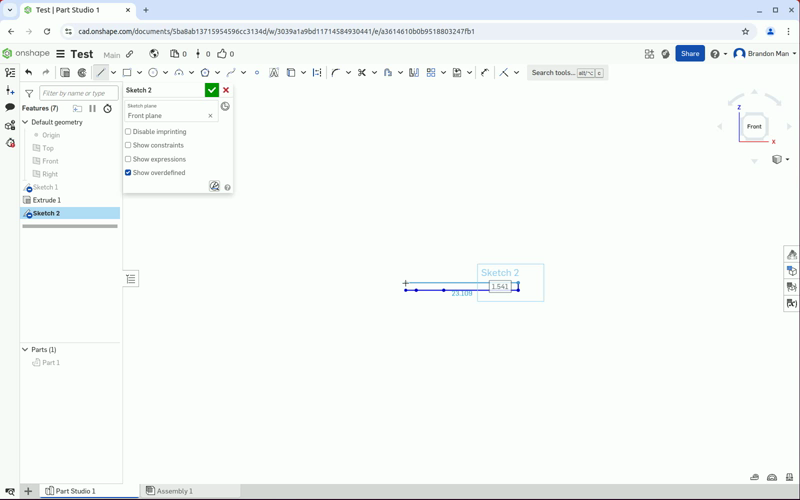
key_up(shift)
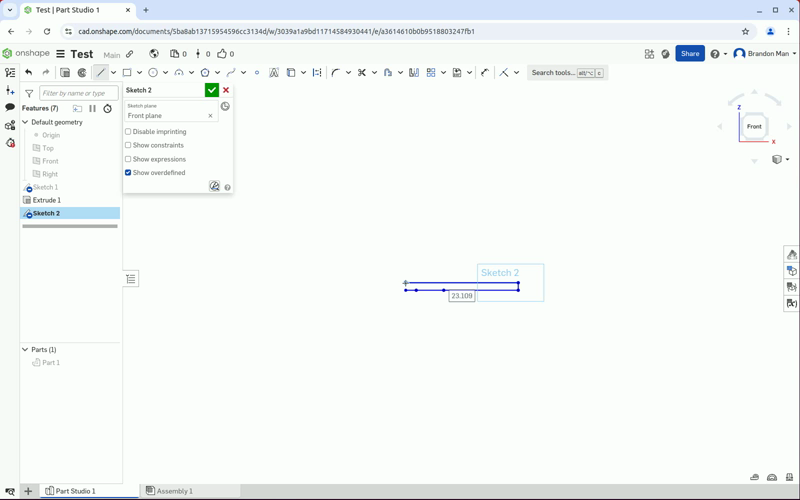
mouse_move(435, 282)
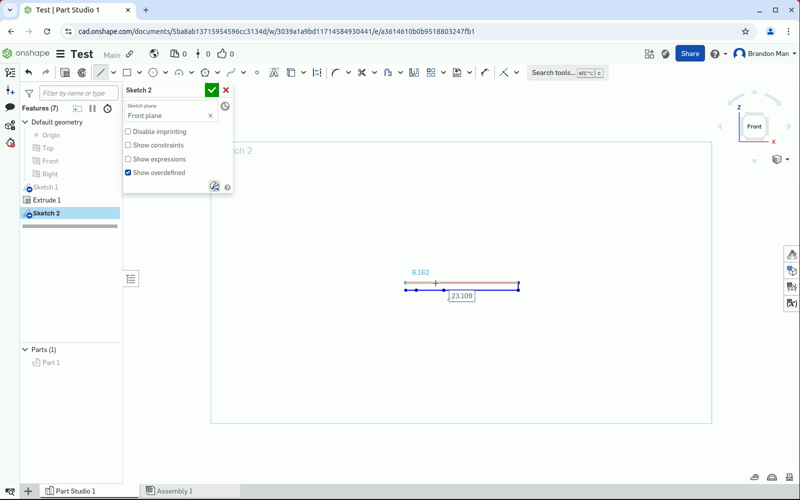
key_down(shift)
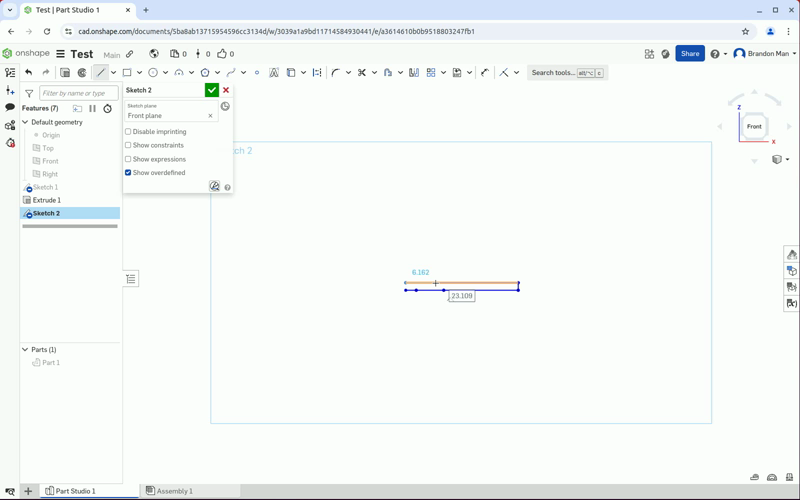
mouse_move(405, 290)
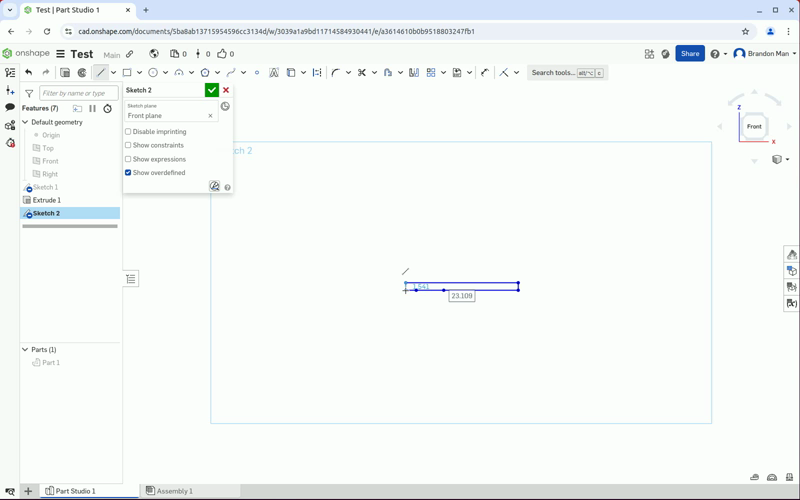
scroll(6)
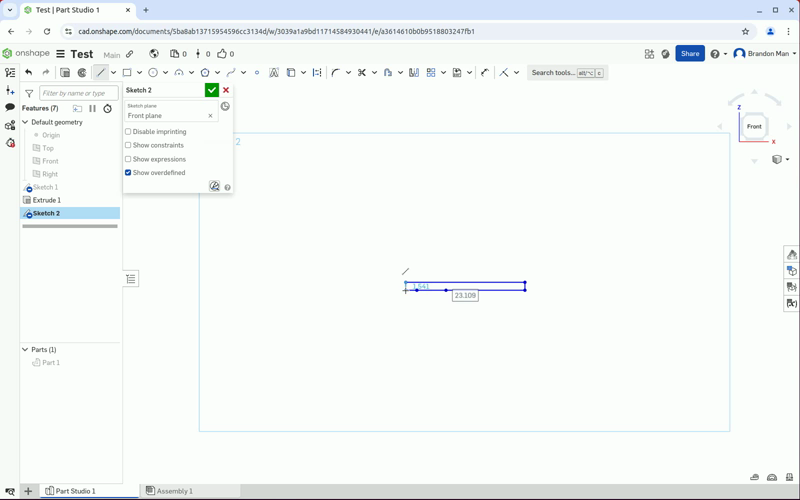
scroll(6)
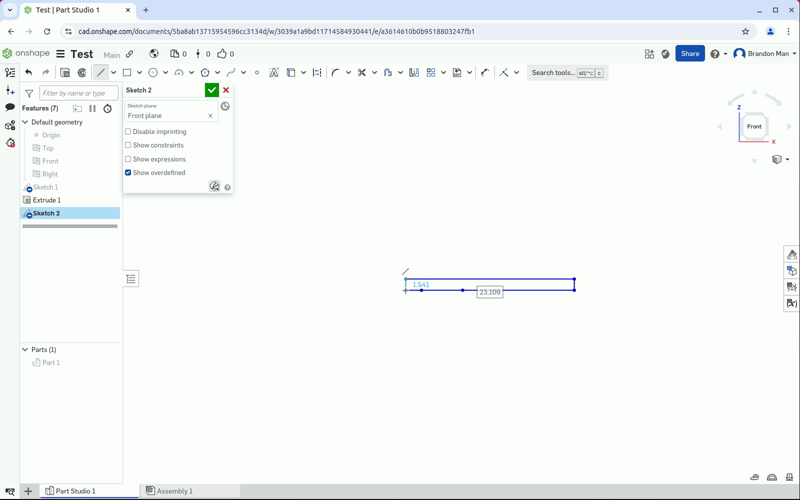
scroll(6)
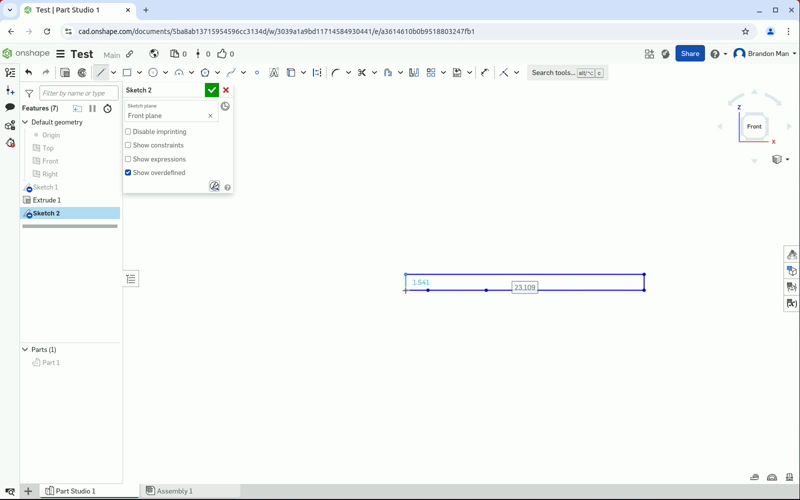
scroll(6)
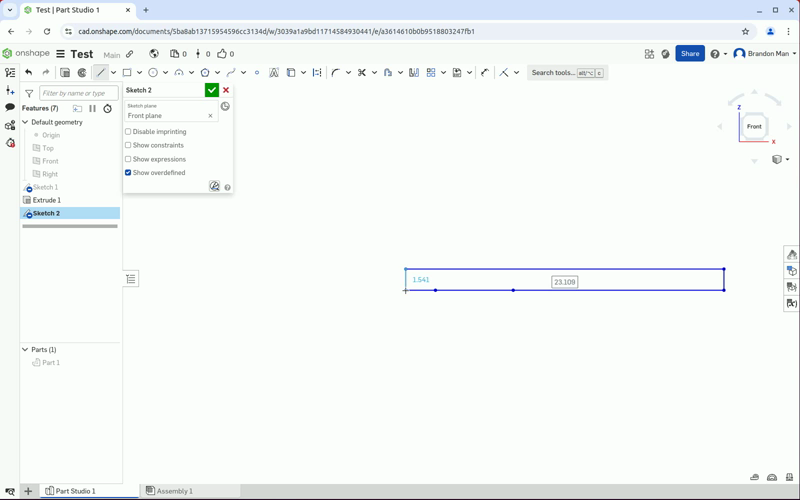
scroll(6)
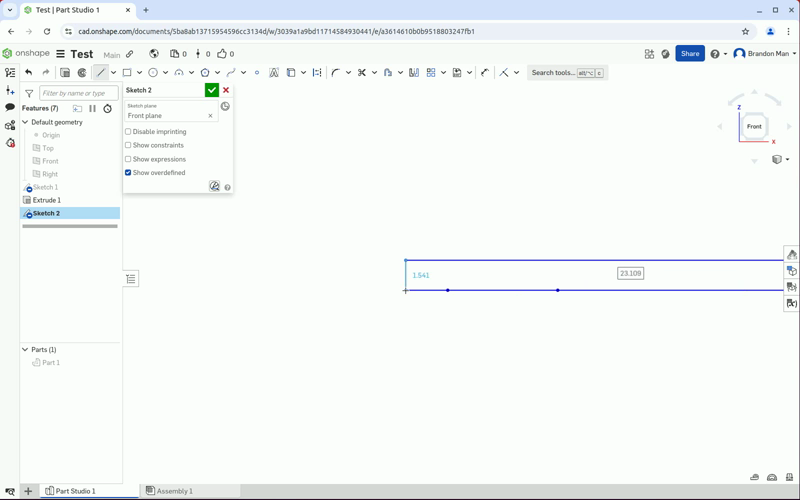
scroll(6)
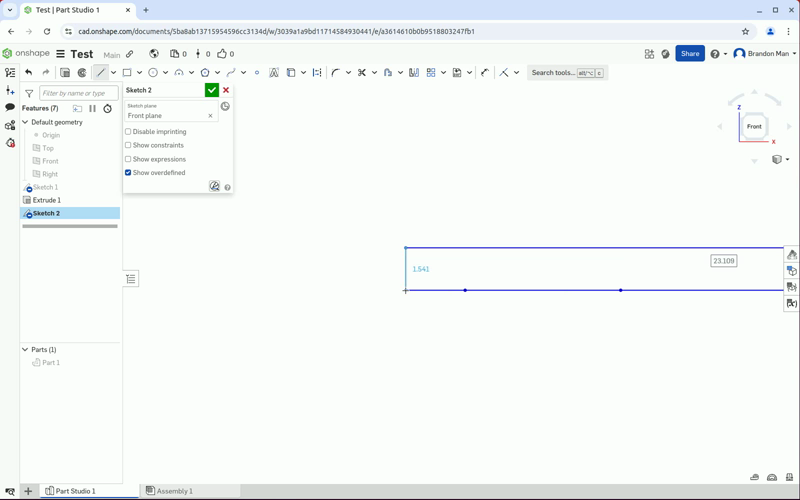
scroll(6)
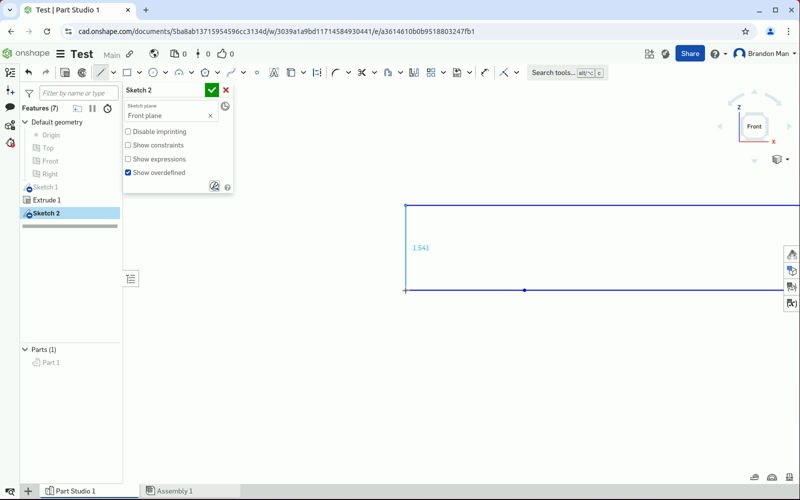
key_up(shift)
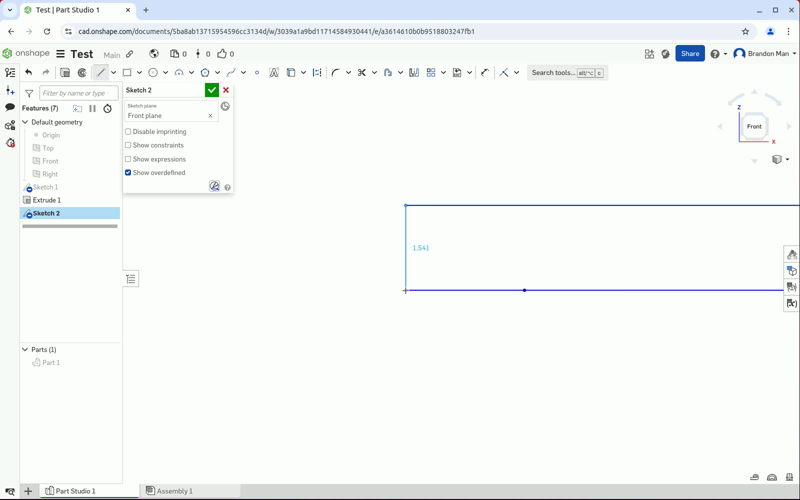
click(405, 290)
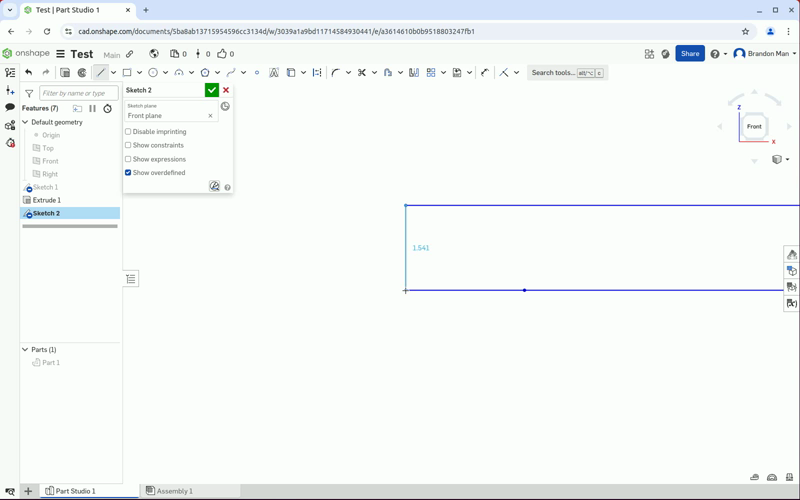
scroll(-6)
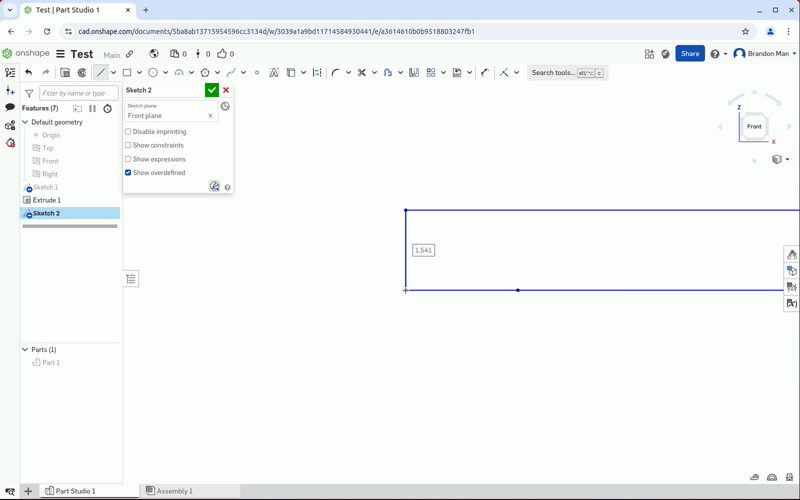
scroll(-6)
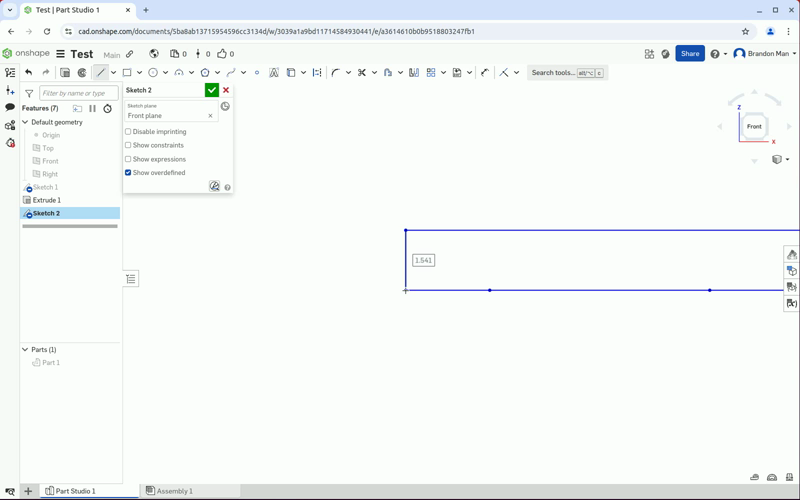
scroll(-6)
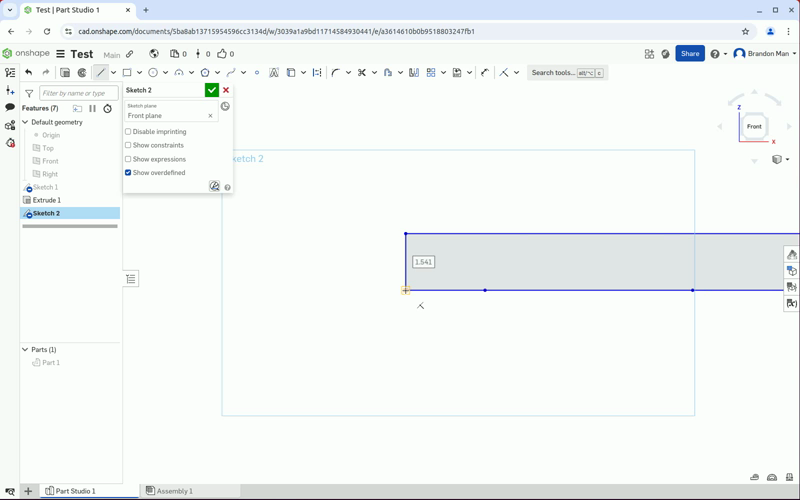
scroll(-6)
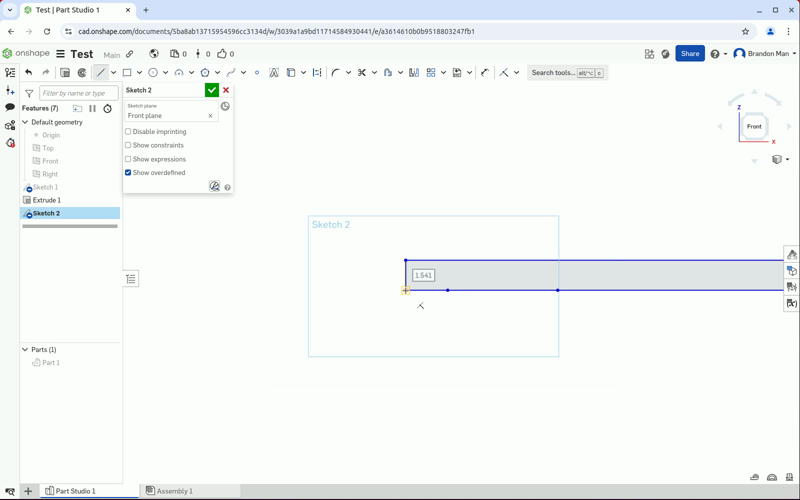
scroll(-6)
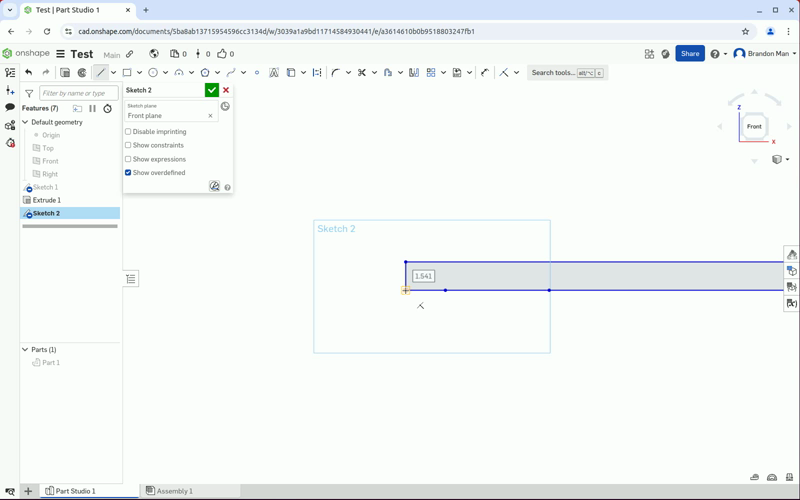
scroll(-6)
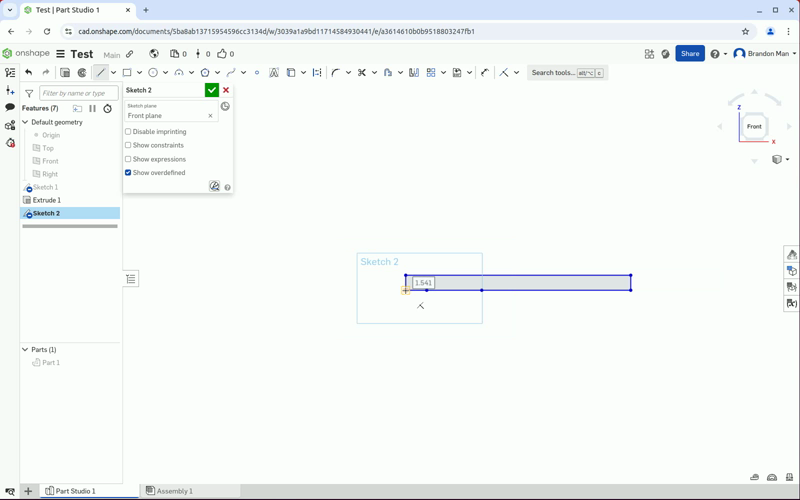
scroll(-6)
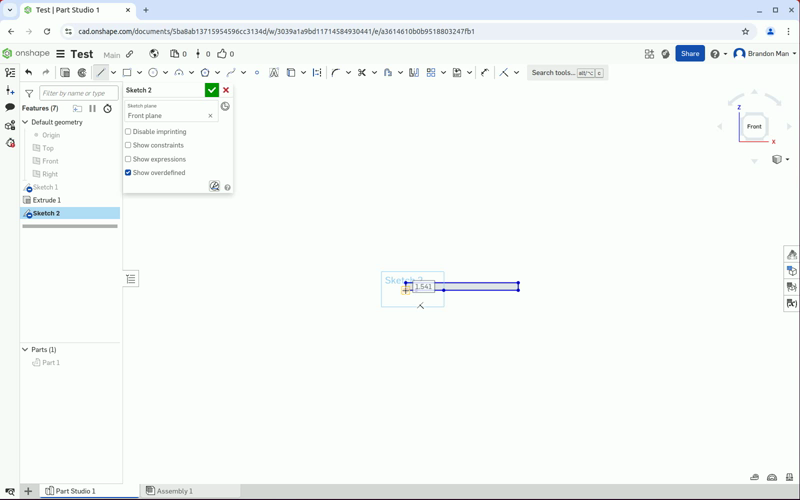
key(esc)
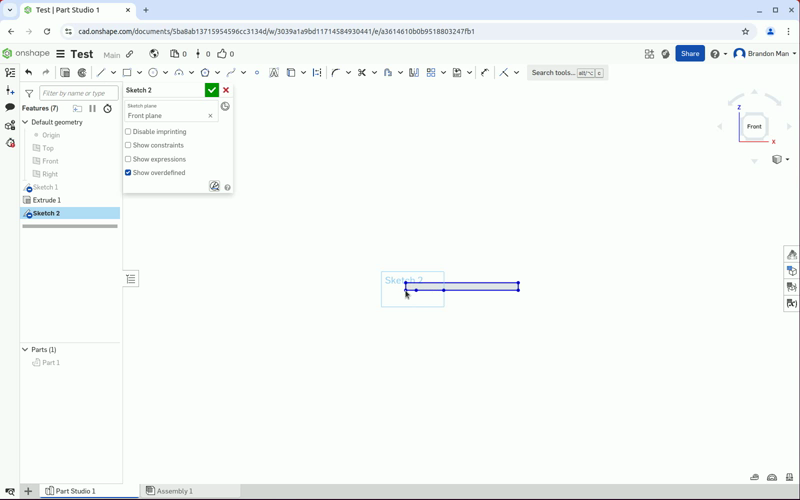
mouse_move(428, 285)
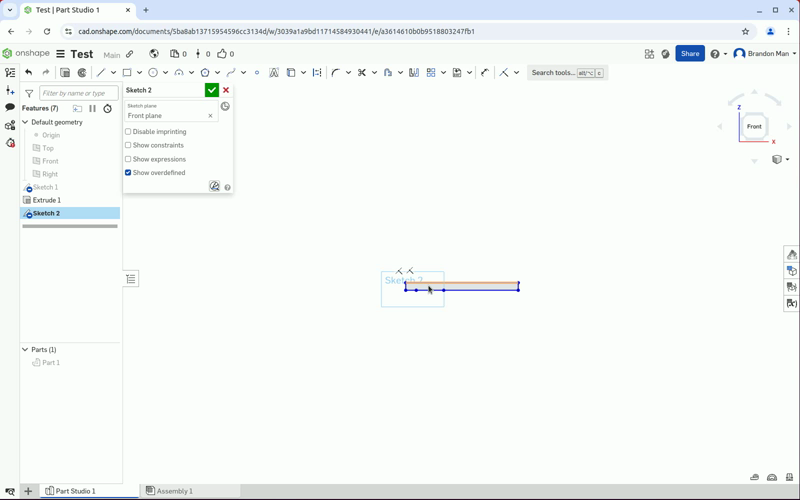
scroll(6)
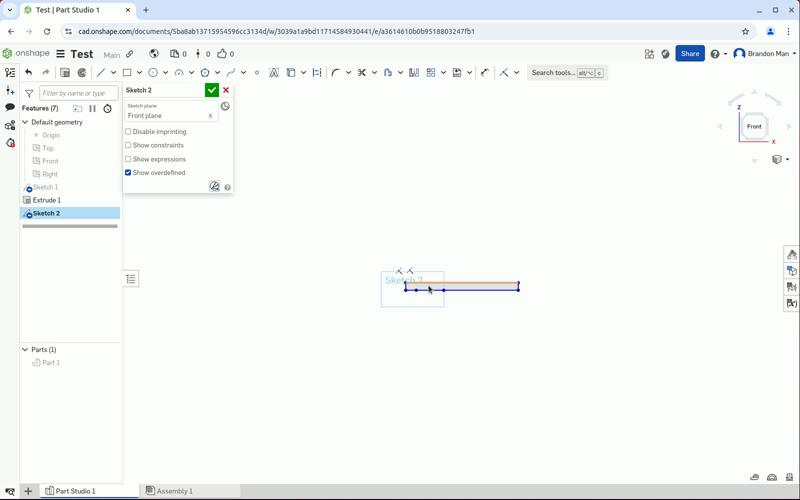
scroll(6)
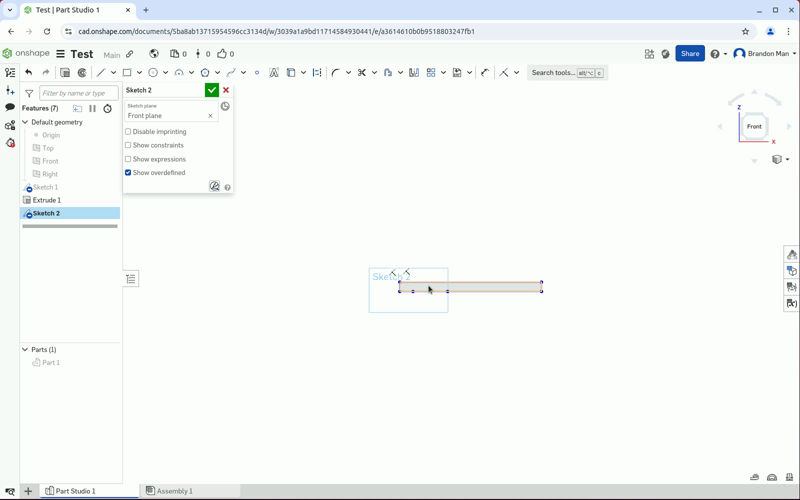
scroll(6)
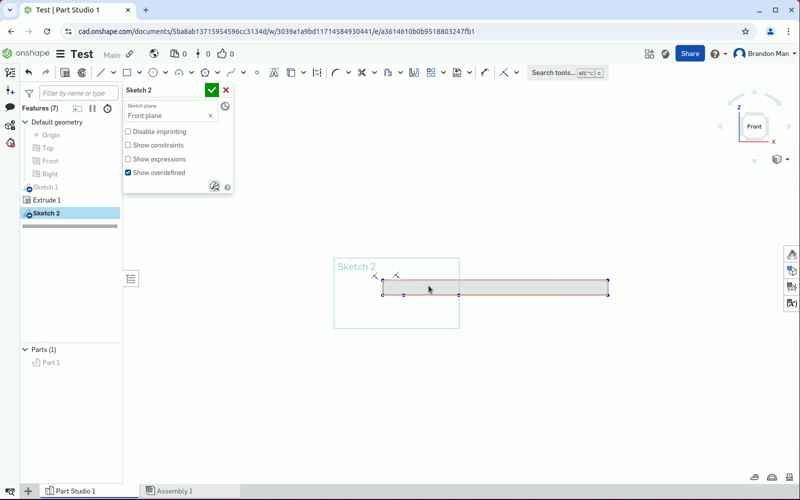
scroll(6)
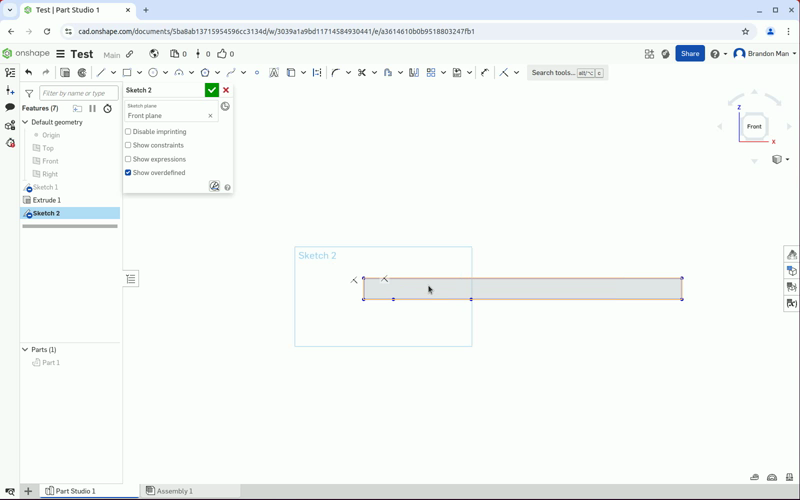
scroll(6)
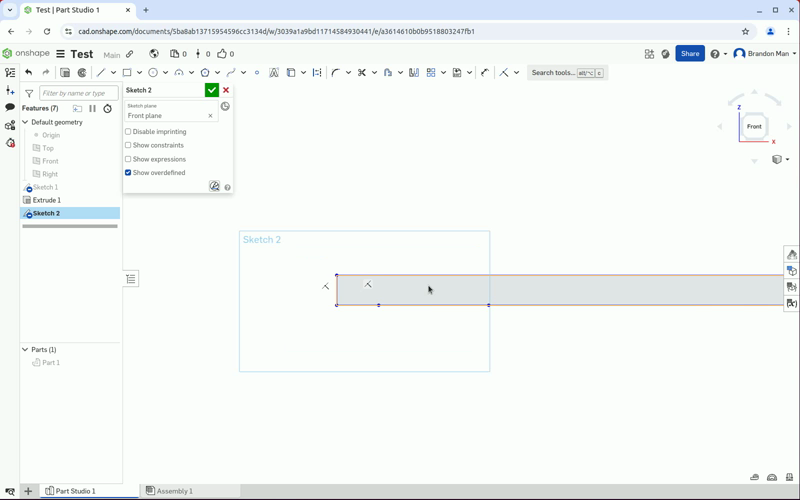
scroll(6)
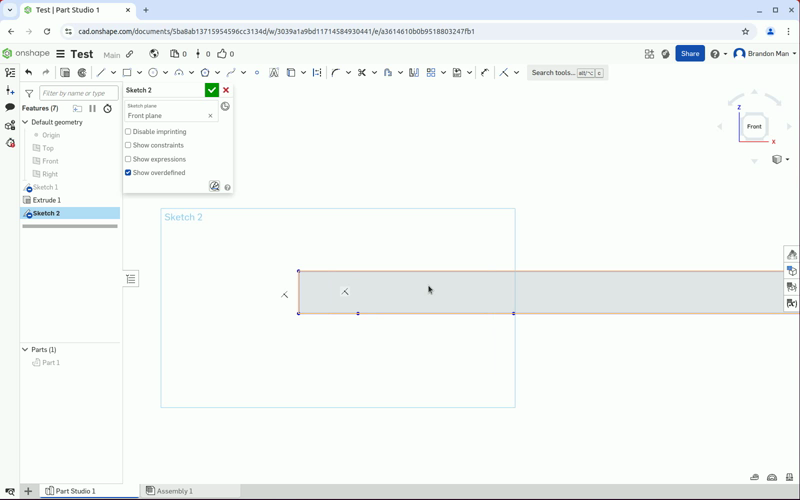
scroll(6)
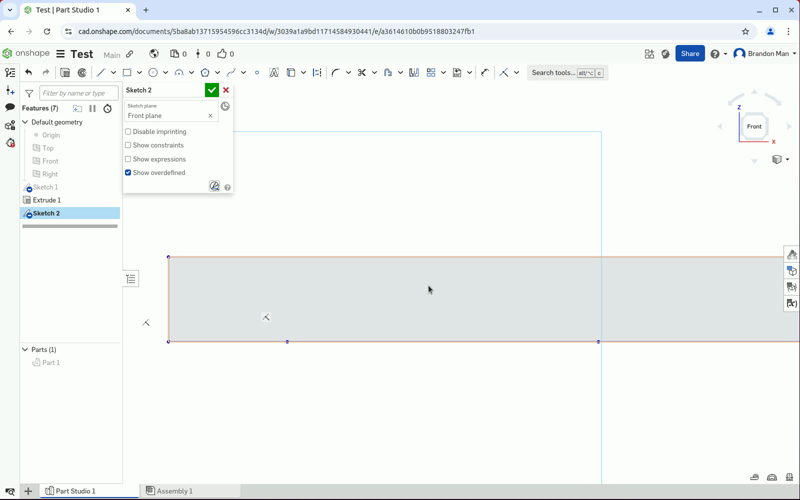
click(428, 285)
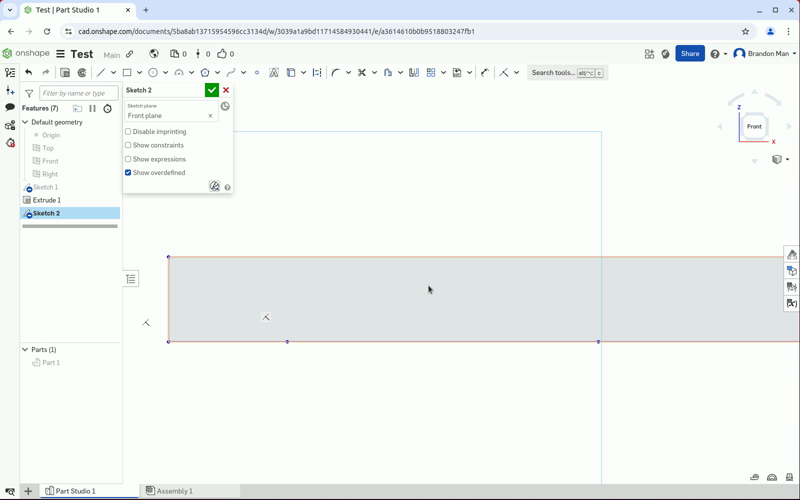
scroll(-6)
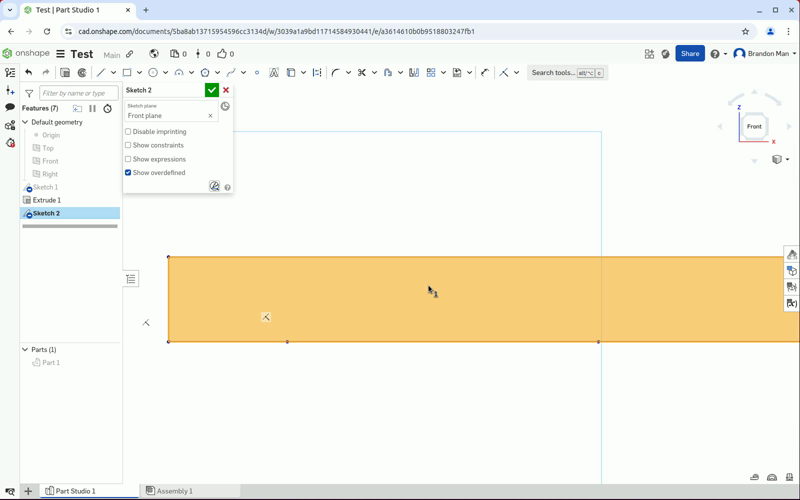
scroll(-6)
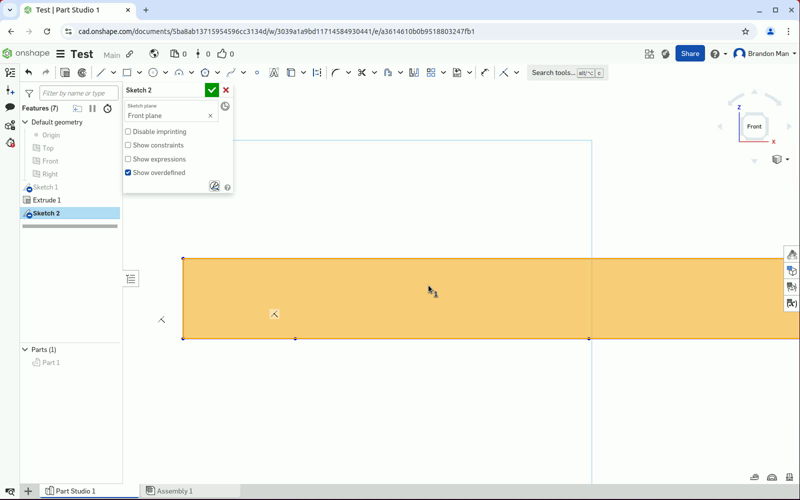
scroll(-6)
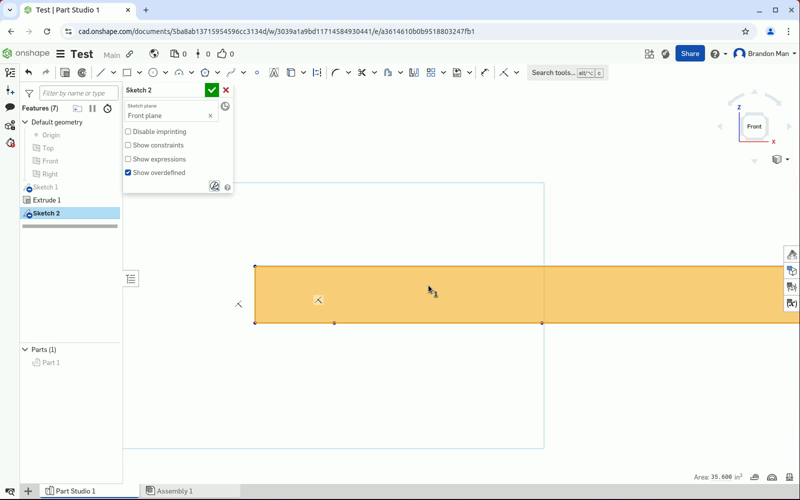
scroll(-6)
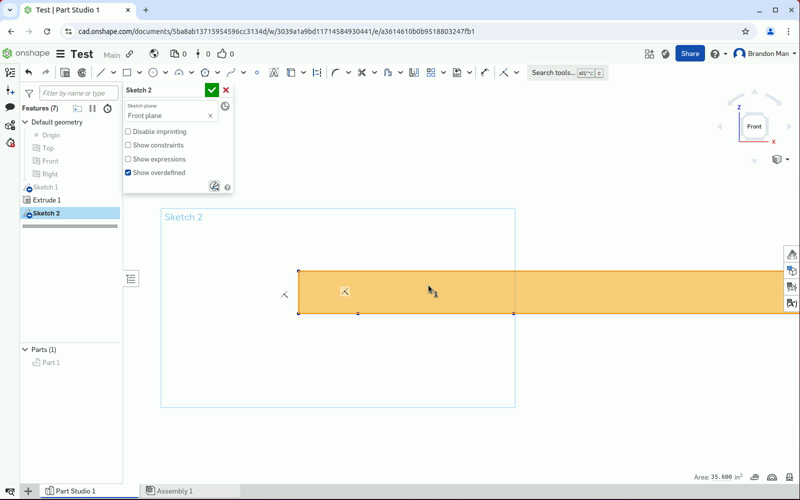
scroll(-6)
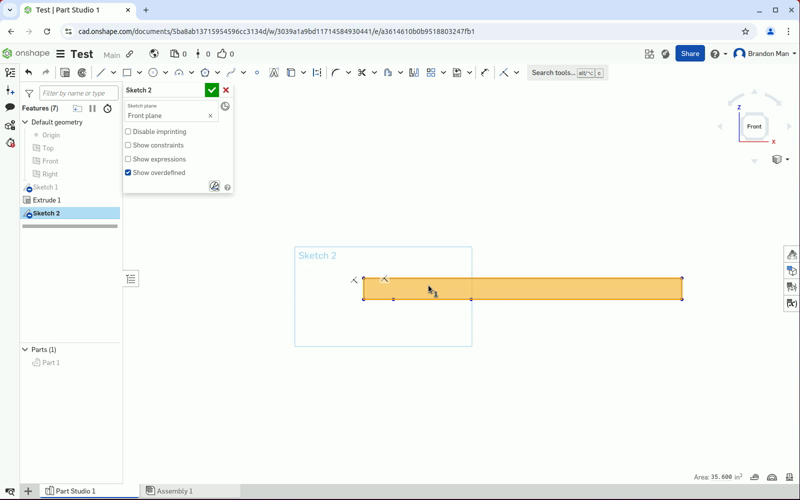
scroll(-6)
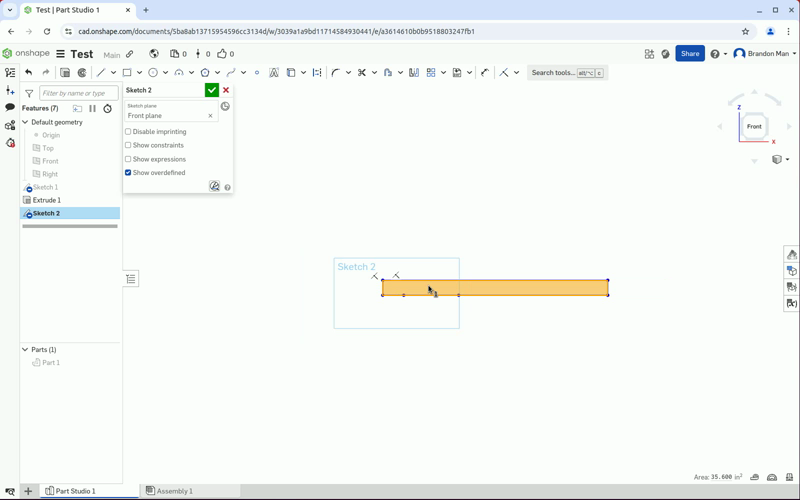
scroll(-6)
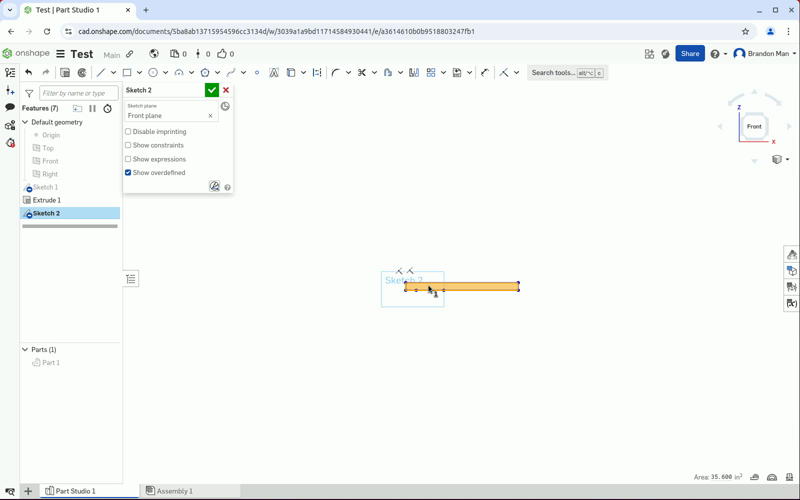
mouse_move(73, 352)
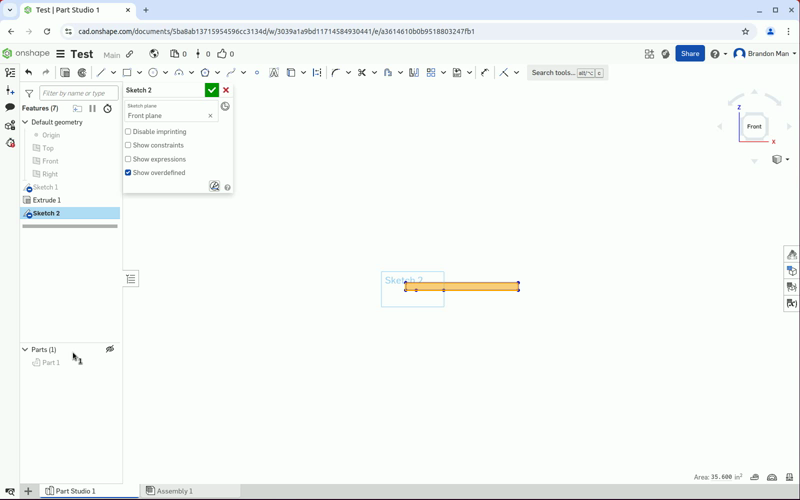
key(shift+y)
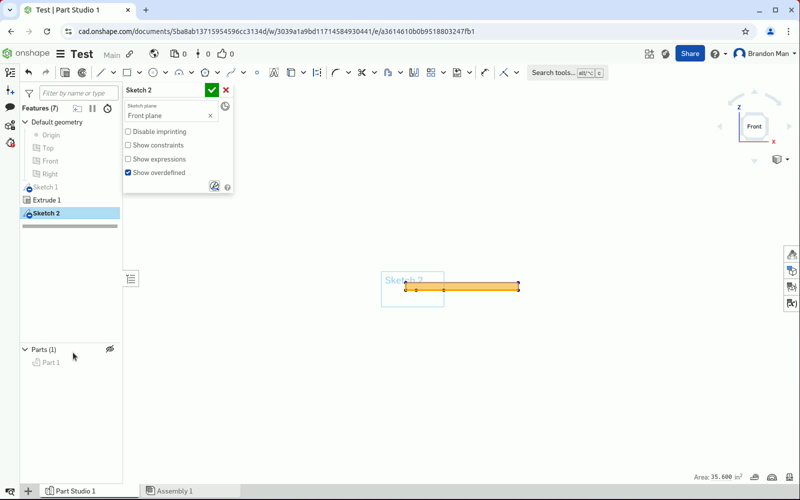
key(shift+e)
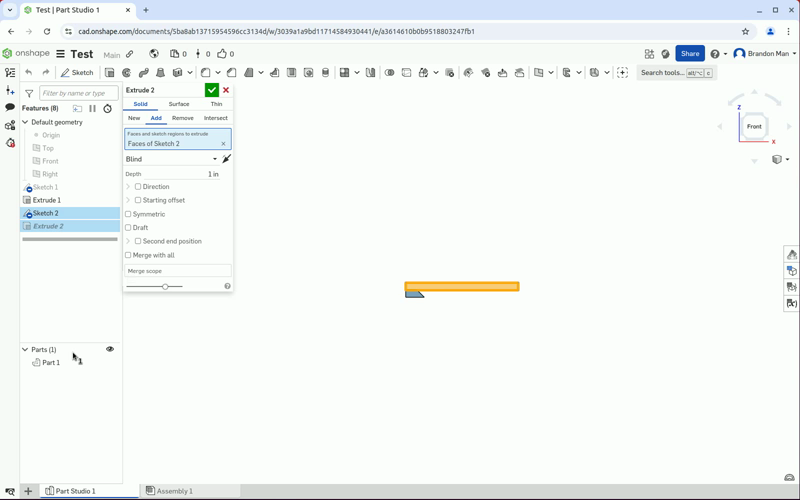
mouse_move(143, 106)
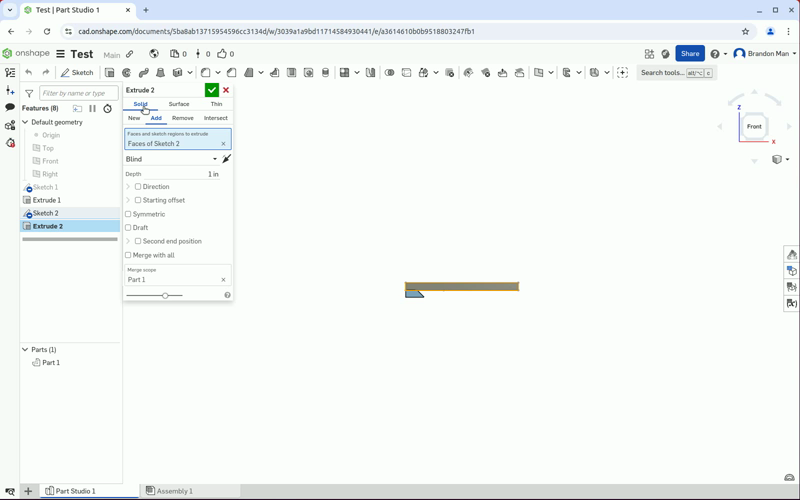
click(143, 106)
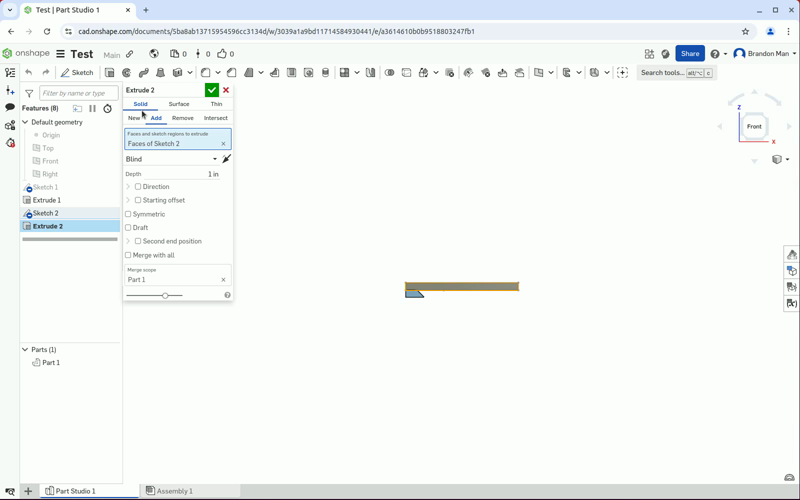
mouse_move(137, 120)
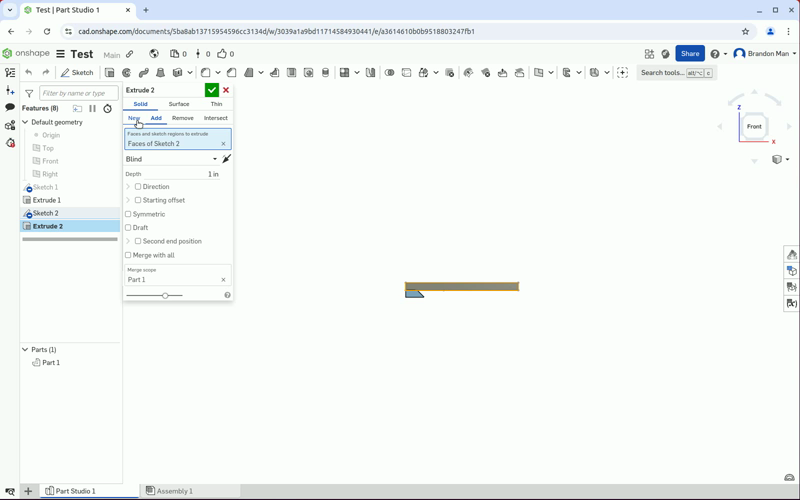
click(137, 120)
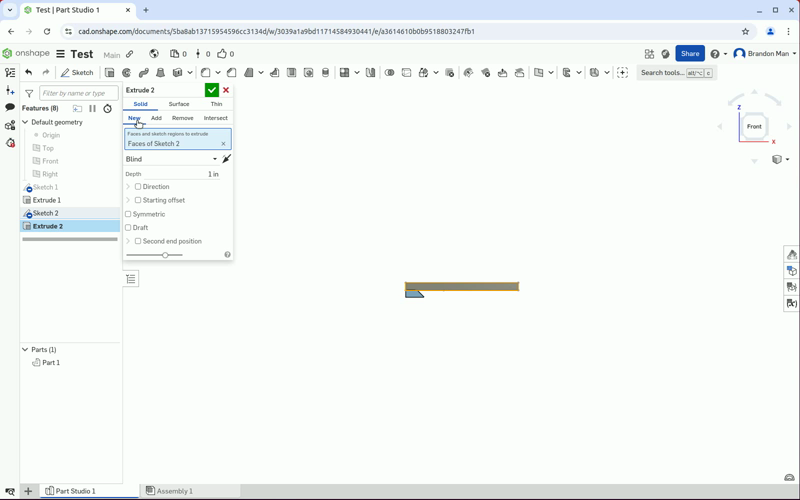
key(tab, 4)
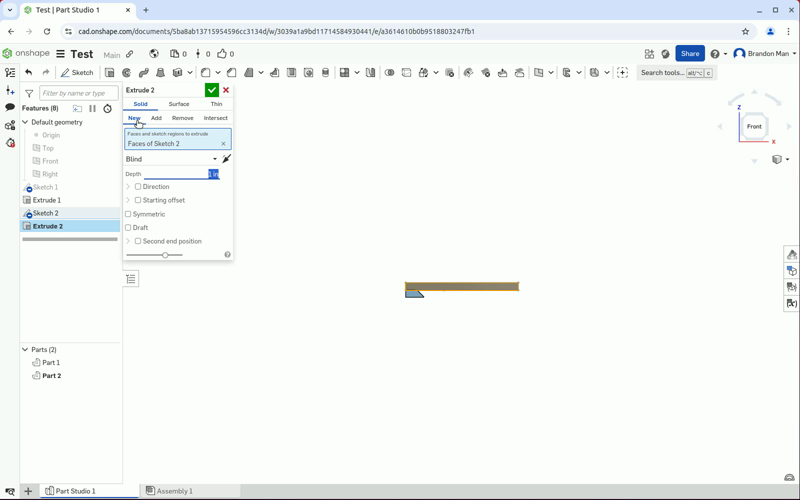
text(23.108)
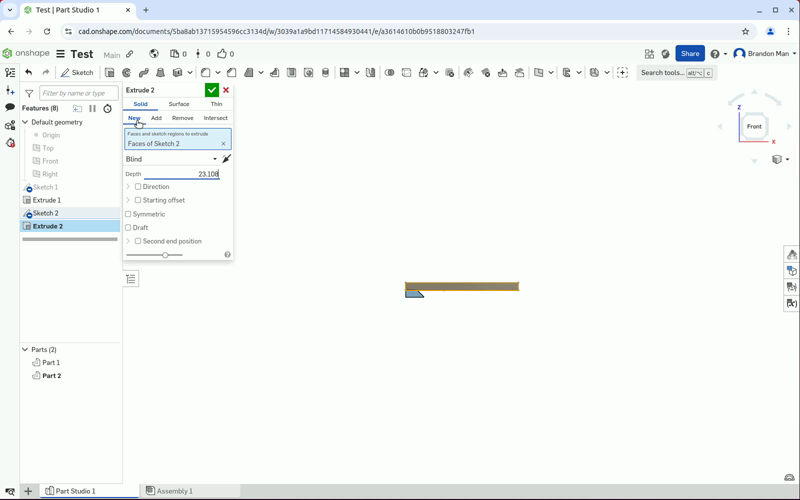
key(enter)
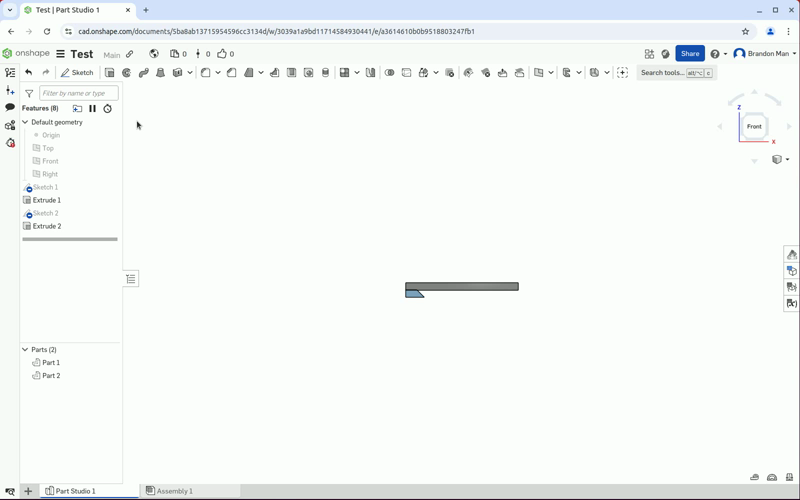
key(shift+h)
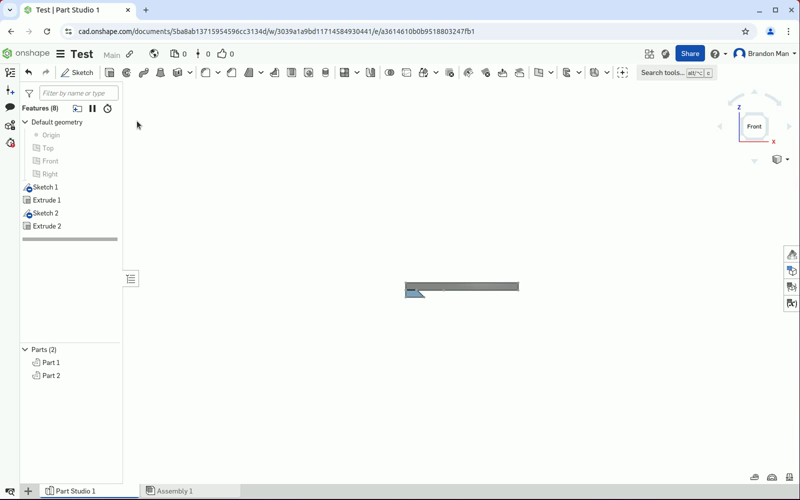
key(shift+h)
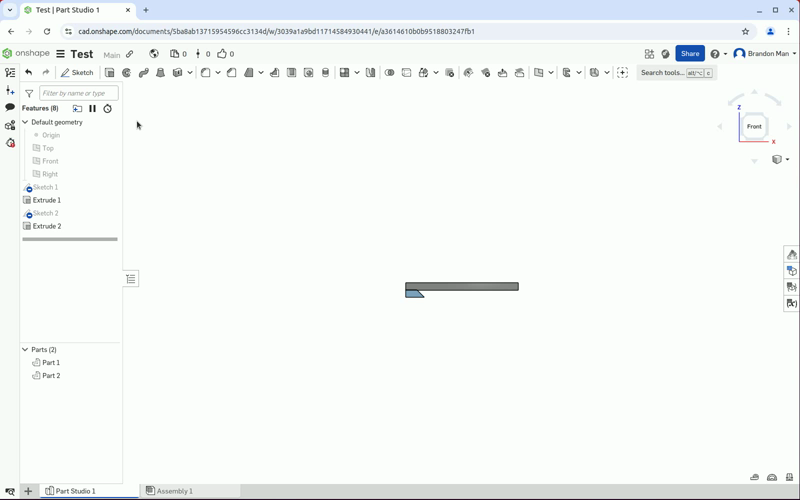
mouse_move(73, 189)
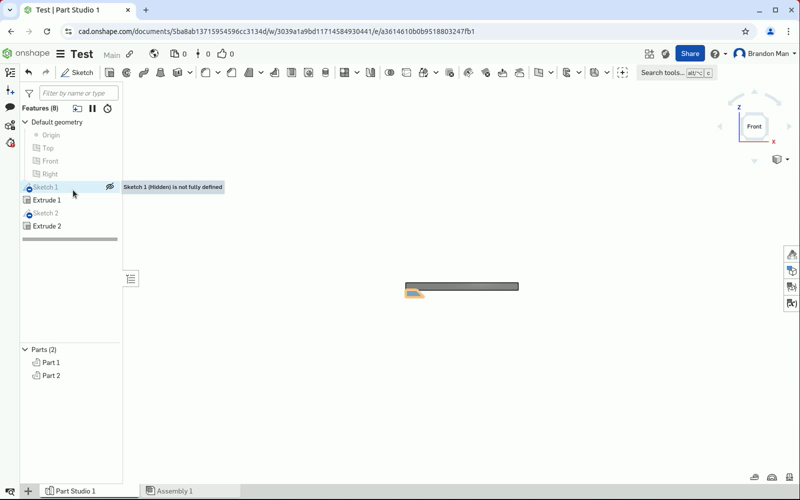
click(73, 189)
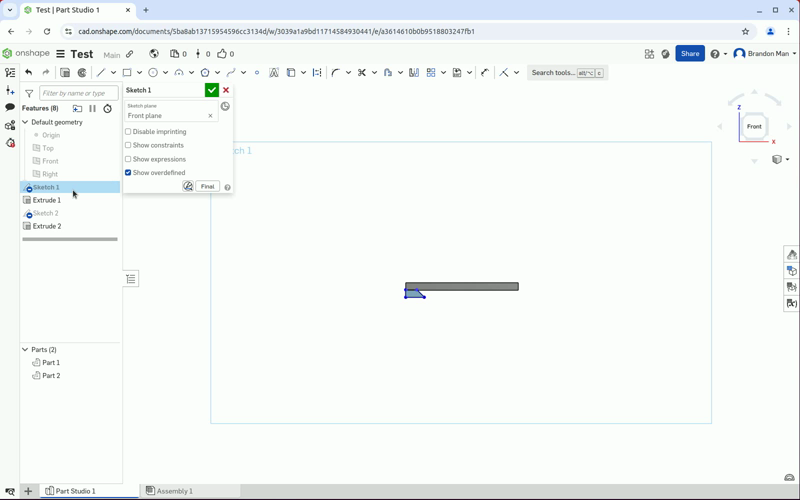
mouse_move(229, 92)
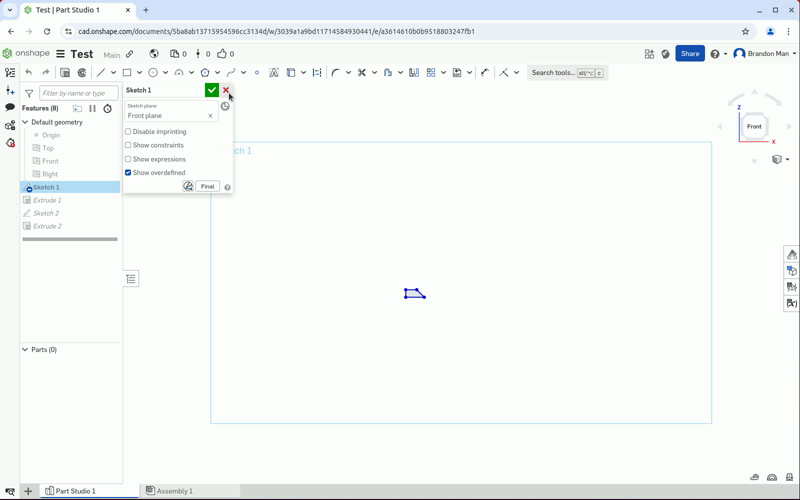
click(229, 92)
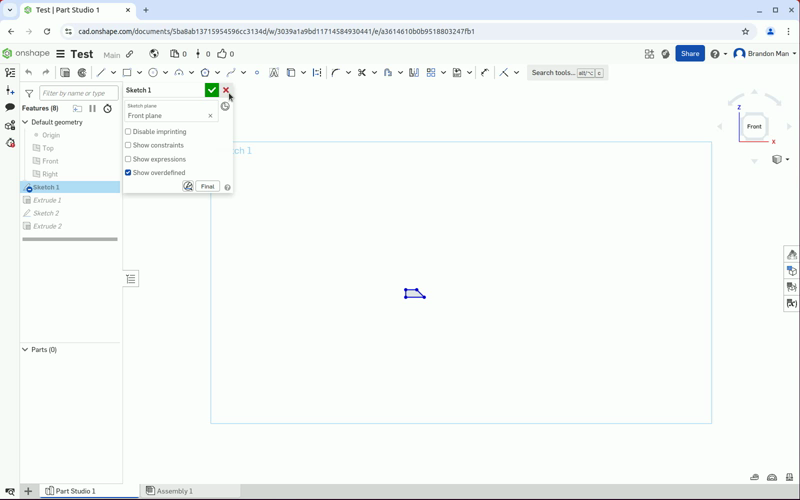
key(shift+s)
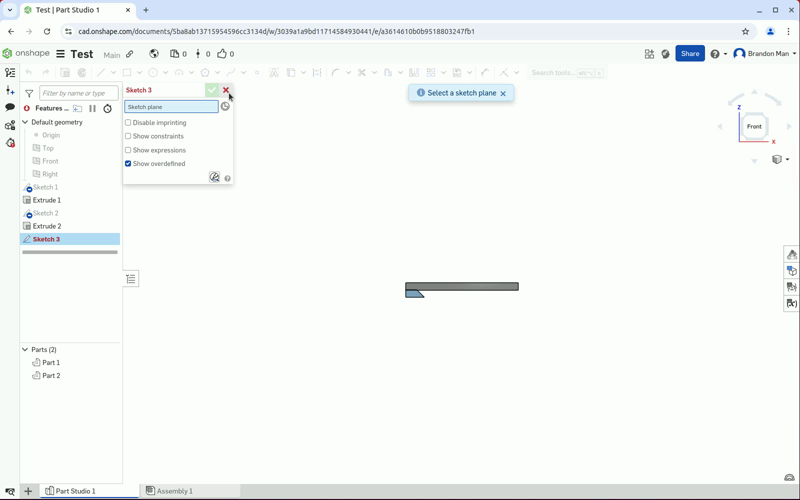
mouse_move(73, 163)
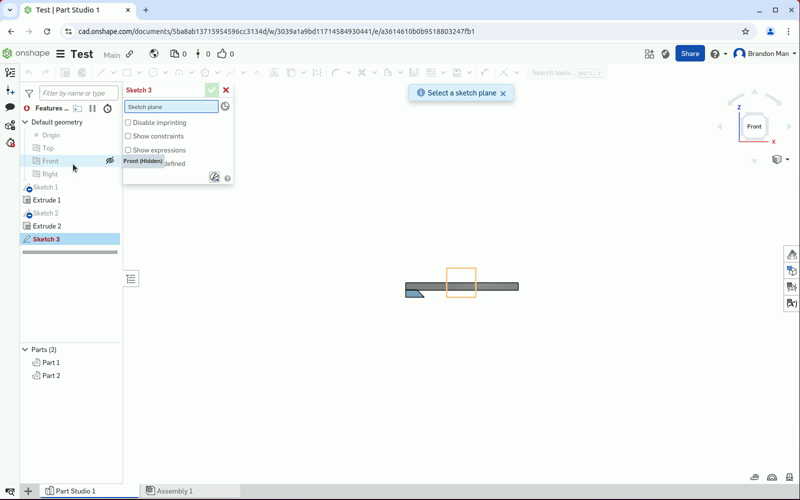
click(73, 163)
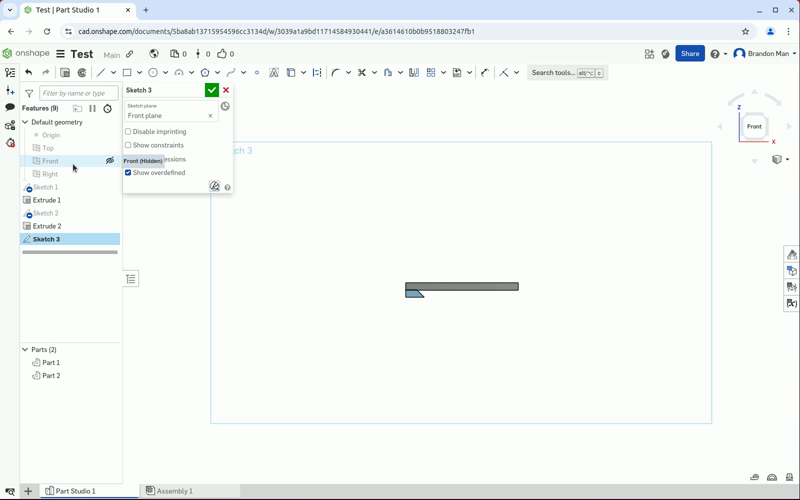
mouse_move(73, 352)
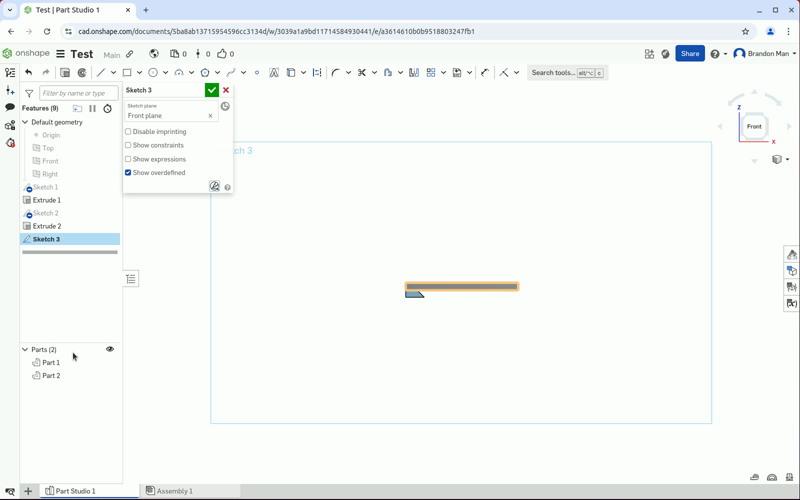
key(y)
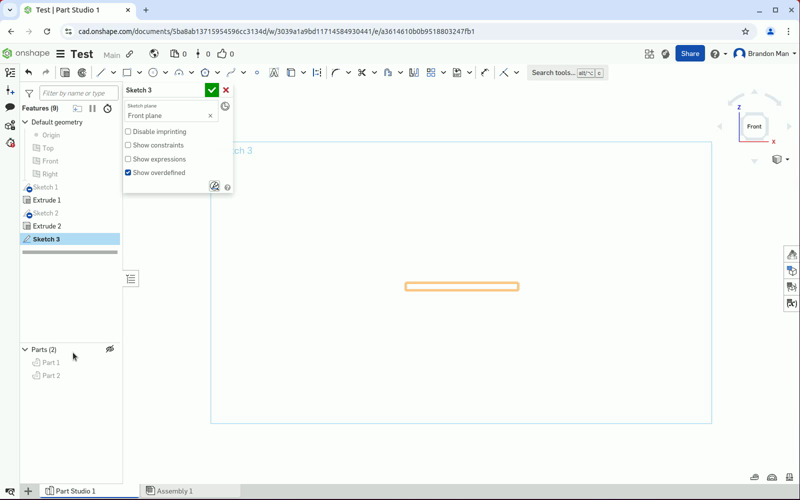
key(l)
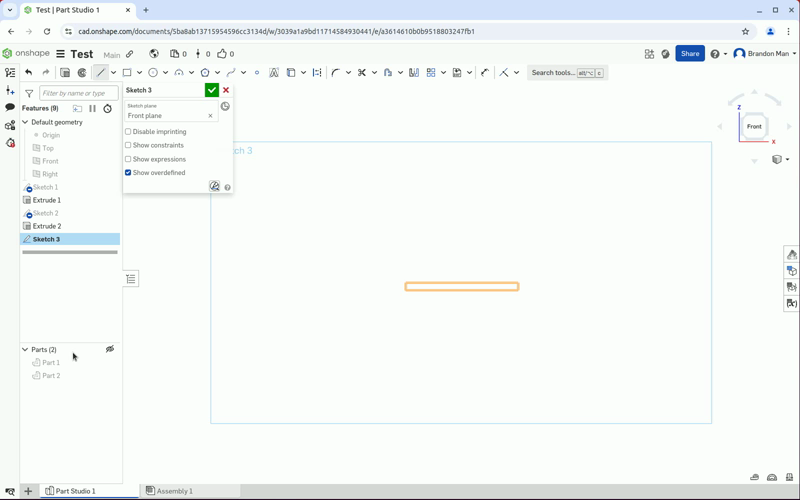
key_down(shift)
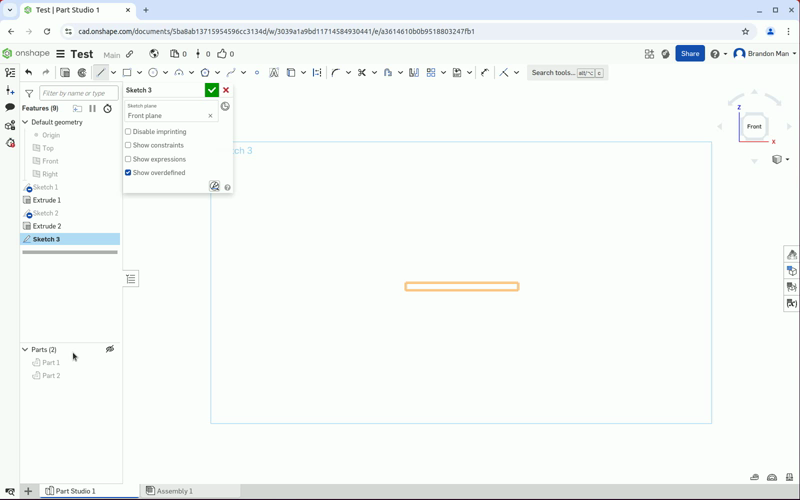
mouse_move(444, 297)
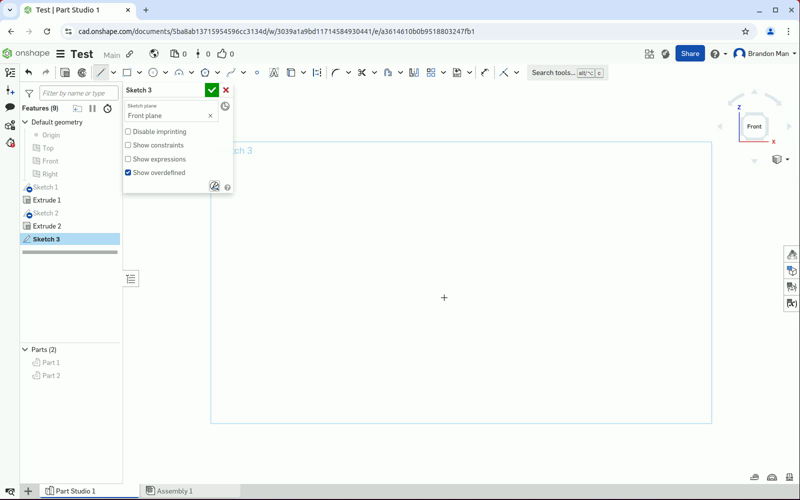
click(444, 297)
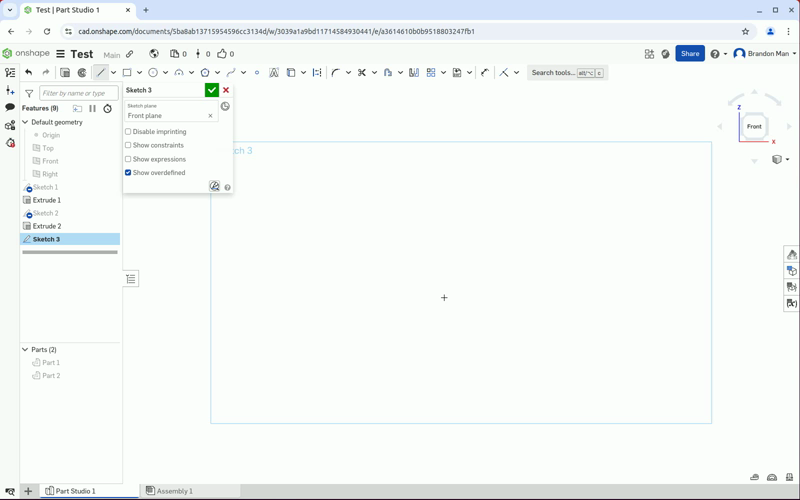
key_up(shift)
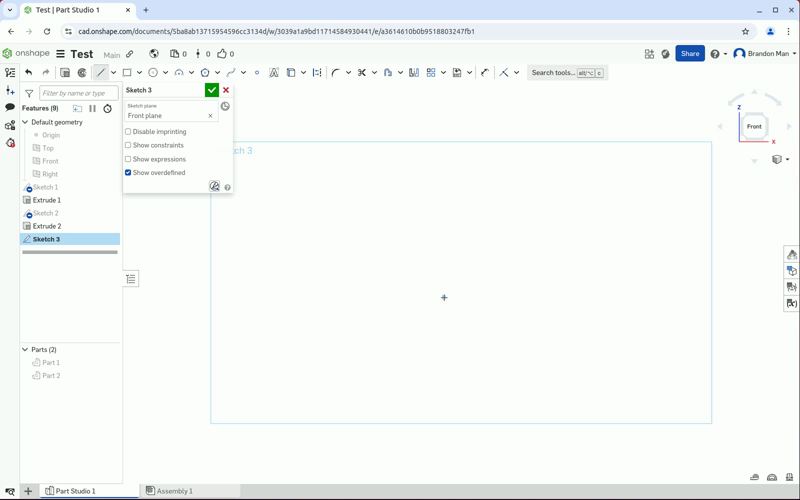
key_down(shift)
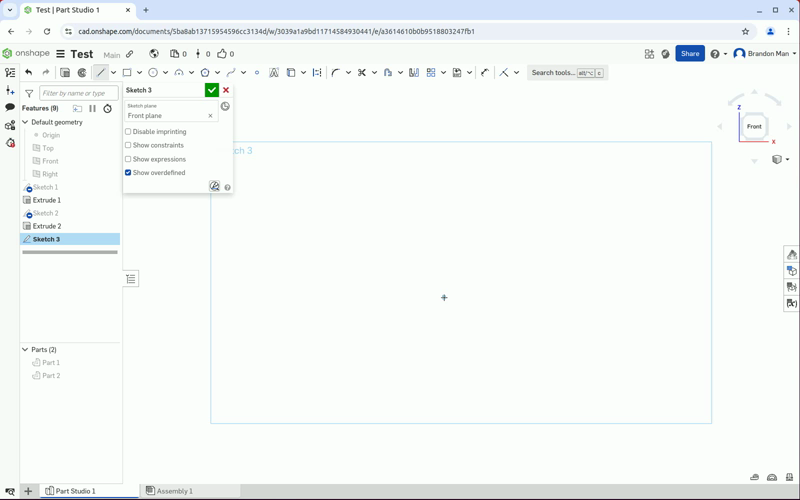
mouse_move(518, 297)
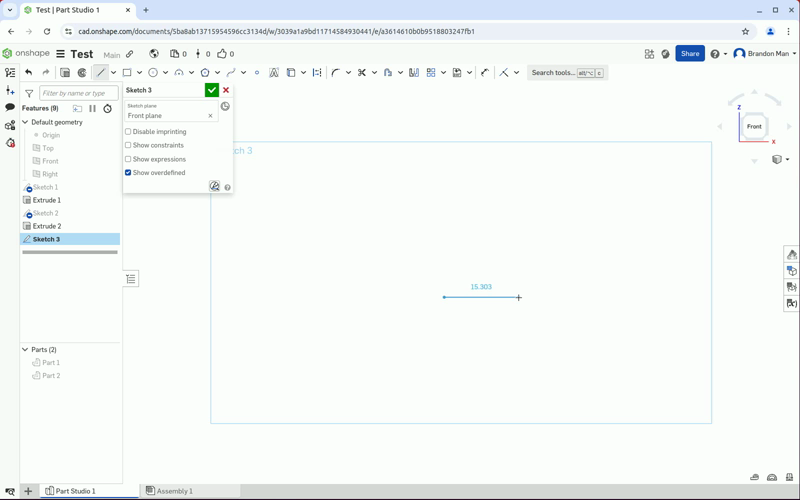
click(518, 297)
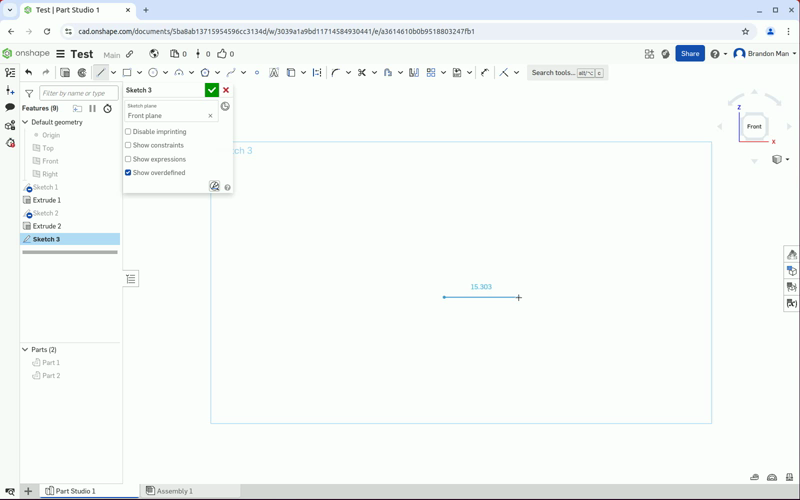
key_up(shift)
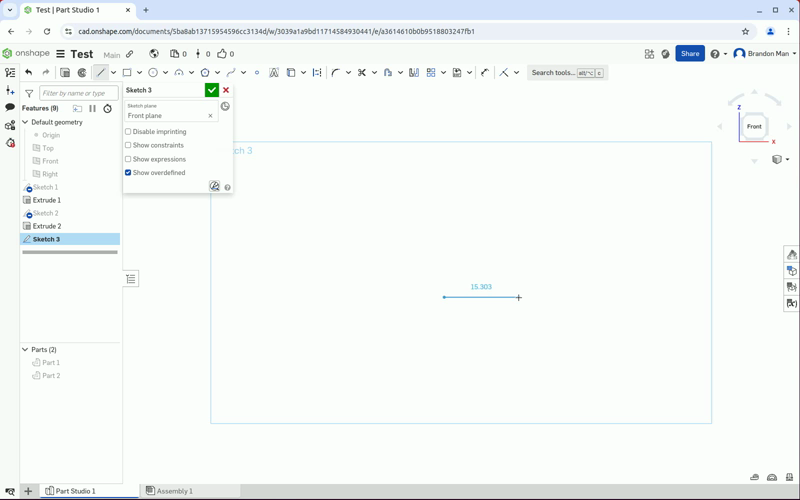
key_down(shift)
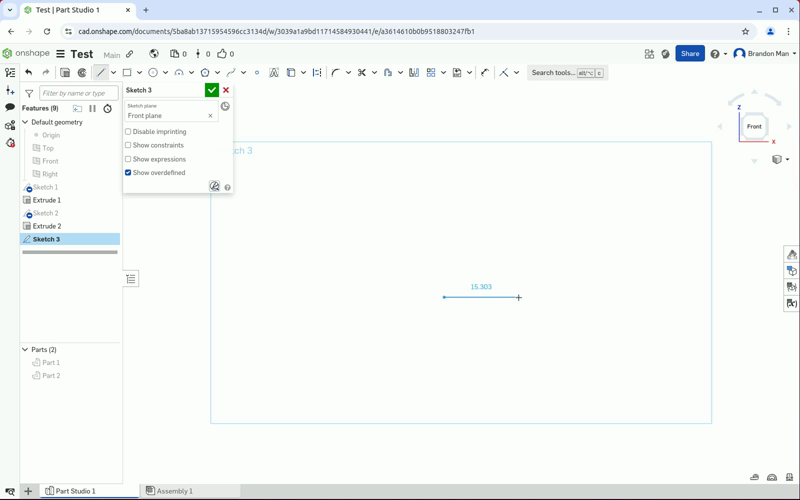
mouse_move(548, 297)
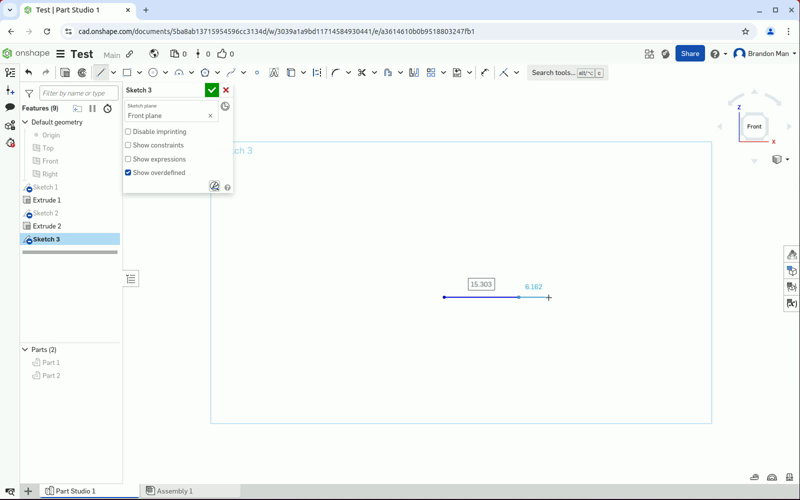
mouse_move(518, 290)
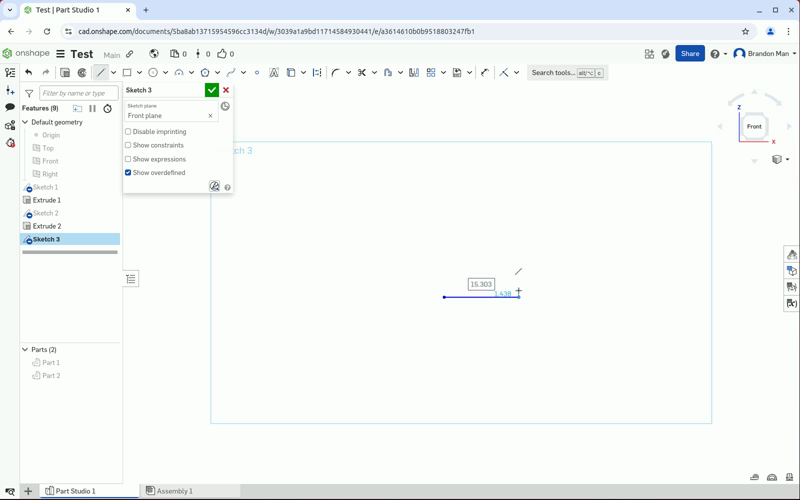
scroll(6)
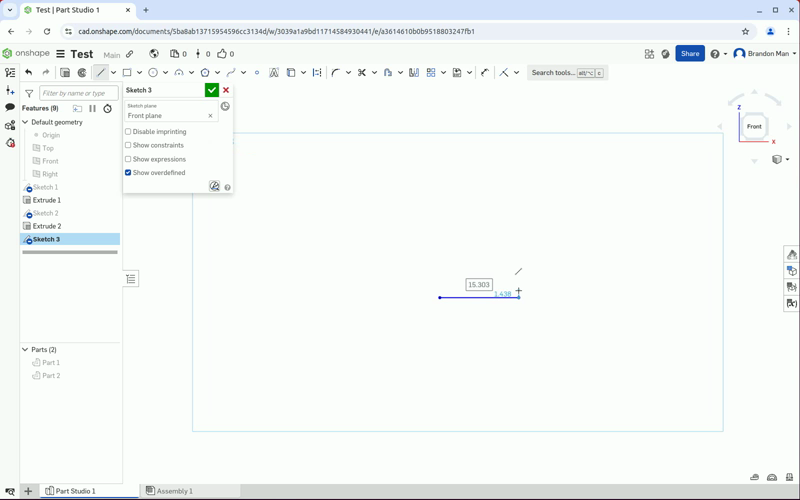
scroll(6)
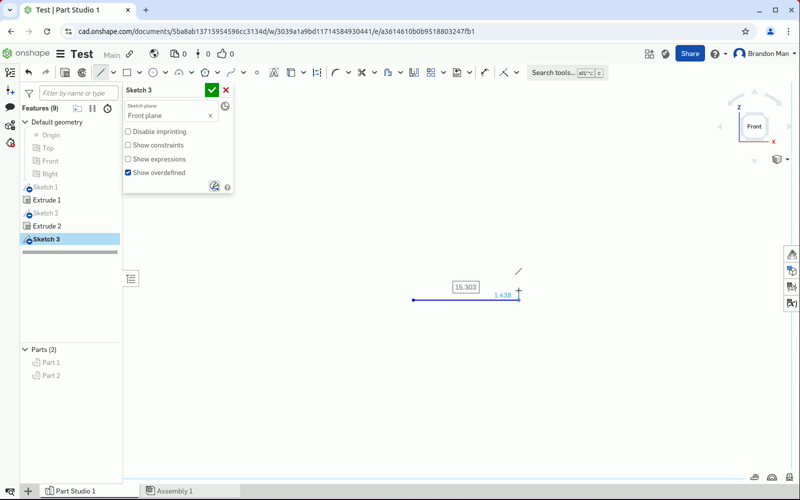
scroll(6)
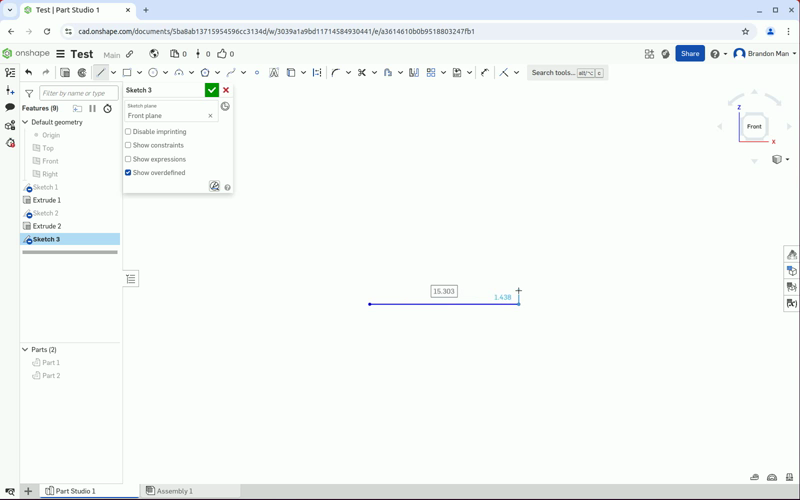
scroll(6)
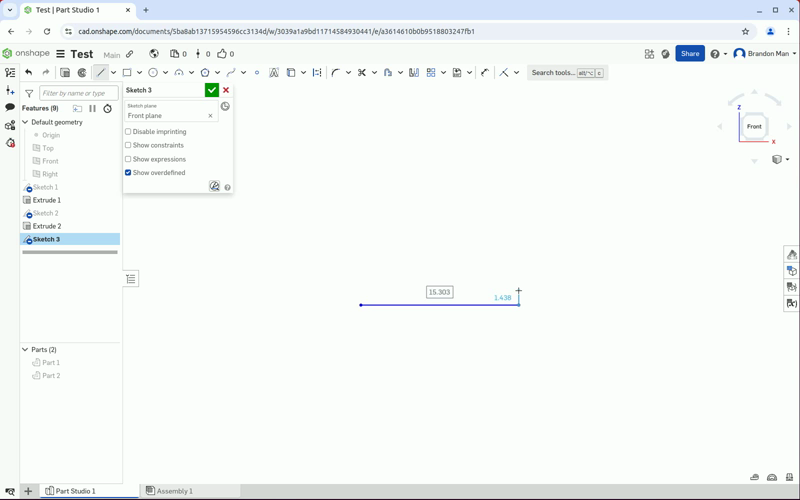
scroll(6)
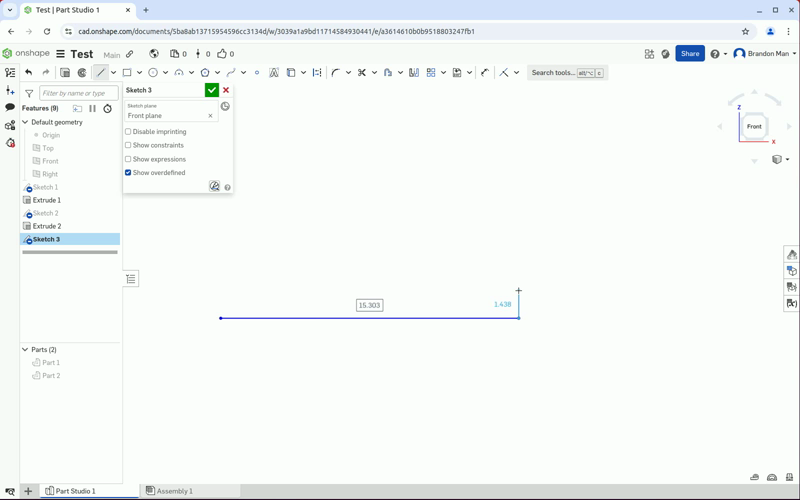
scroll(6)
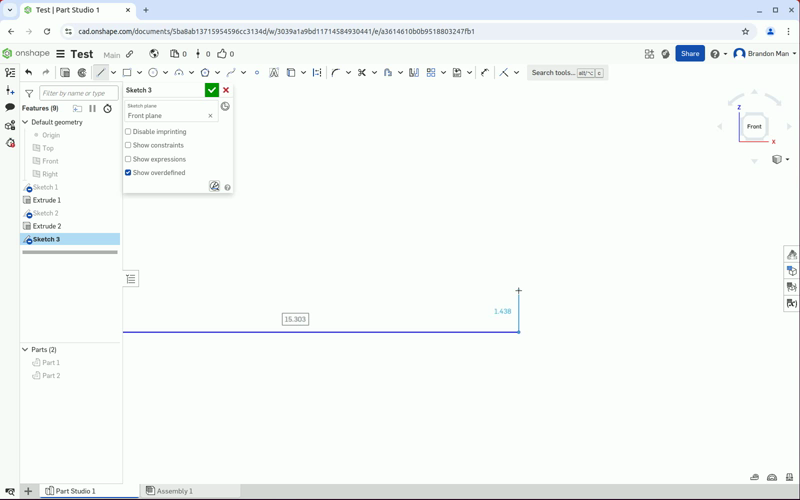
scroll(6)
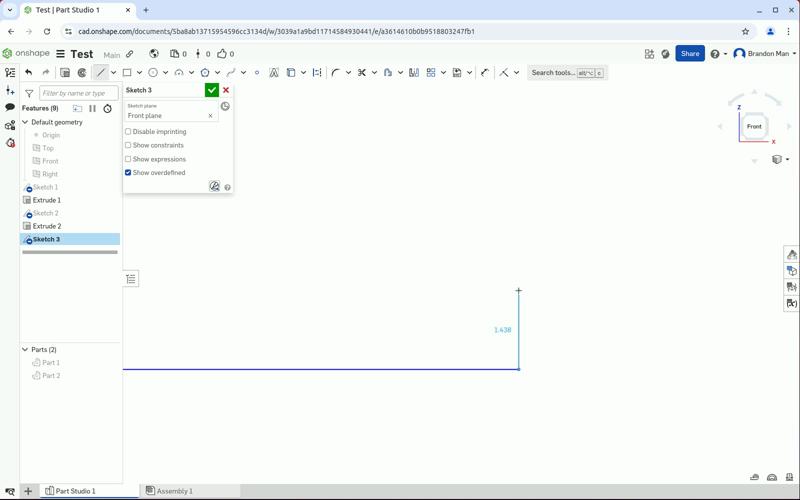
click(518, 290)
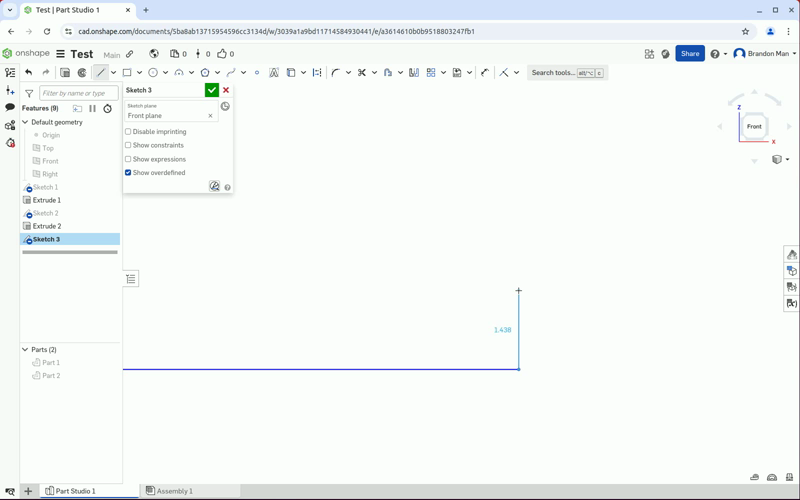
scroll(-6)
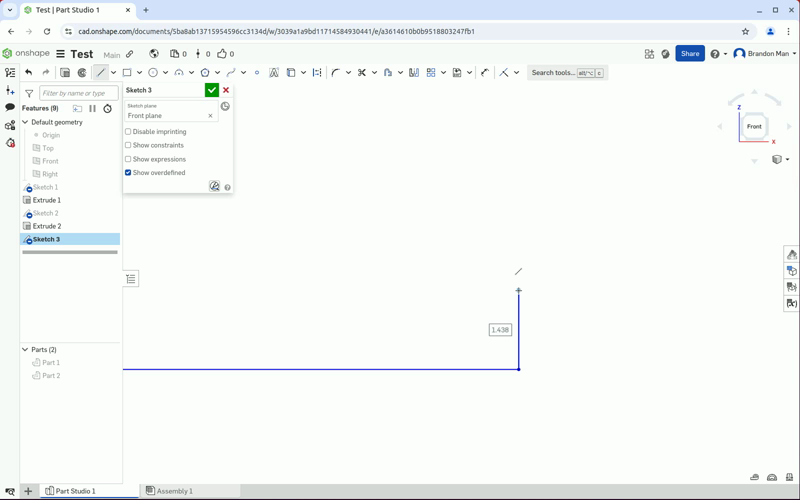
scroll(-6)
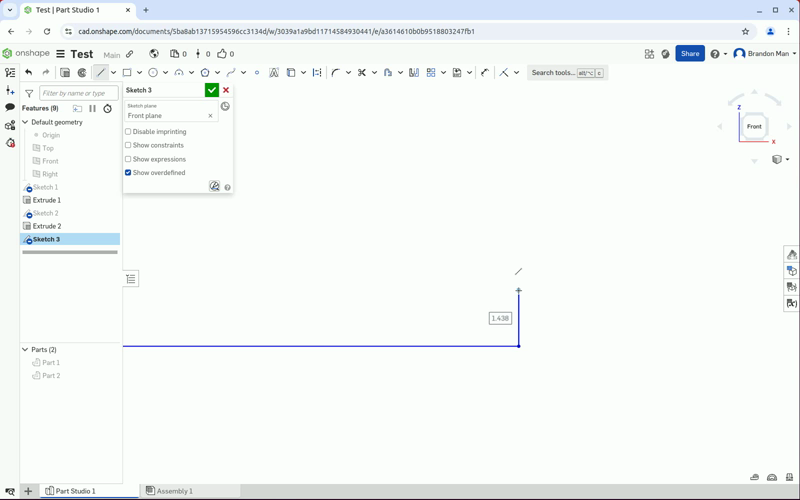
scroll(-6)
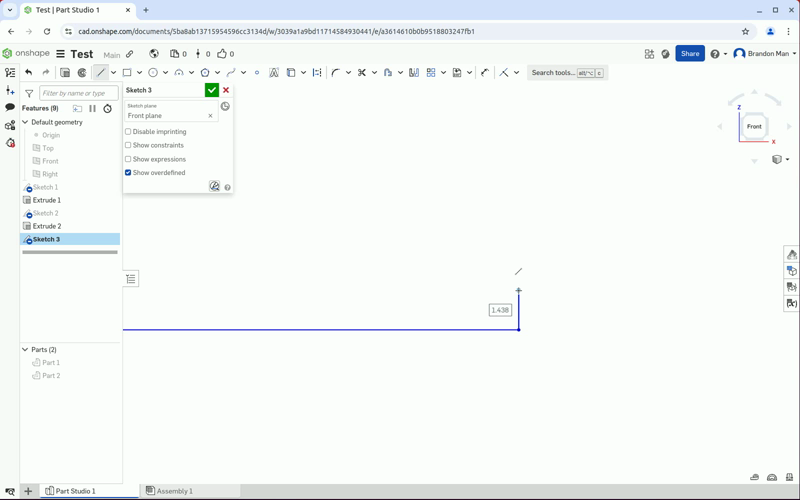
scroll(-6)
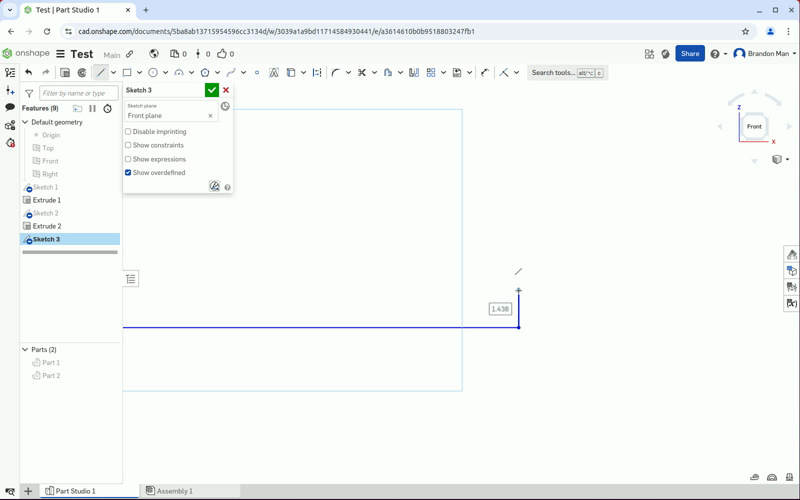
scroll(-6)
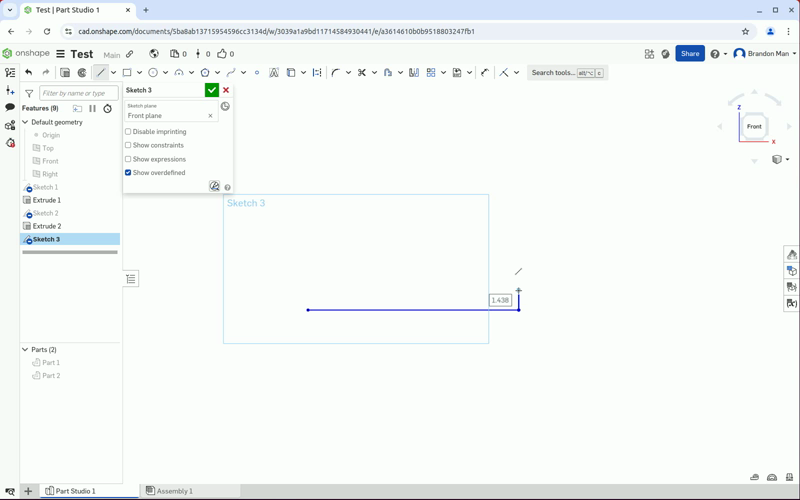
scroll(-6)
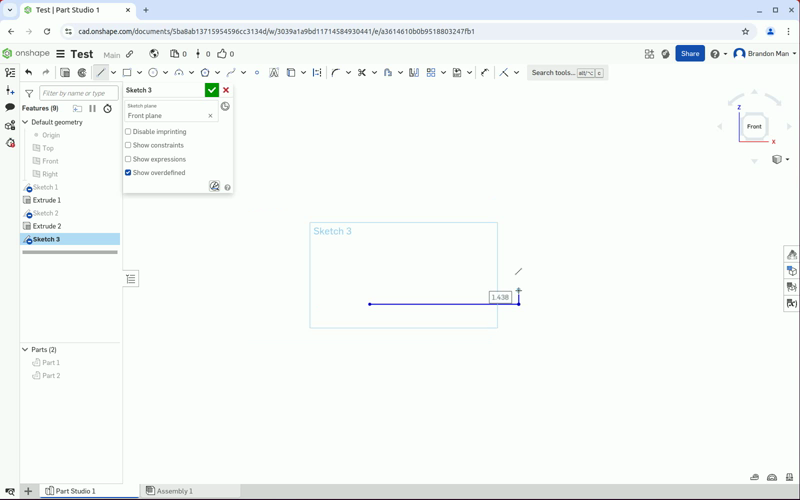
scroll(-6)
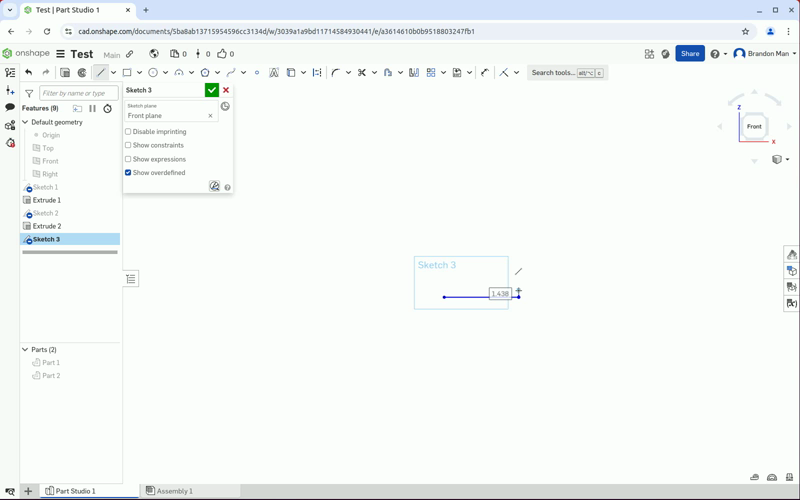
key_up(shift)
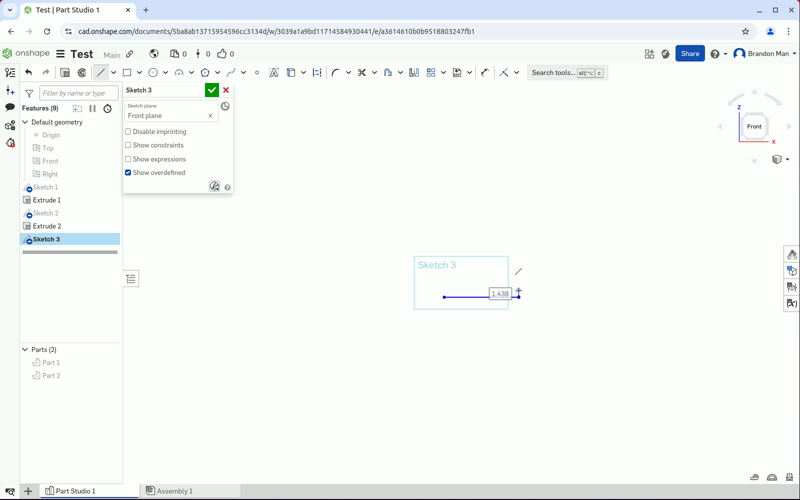
key_down(shift)
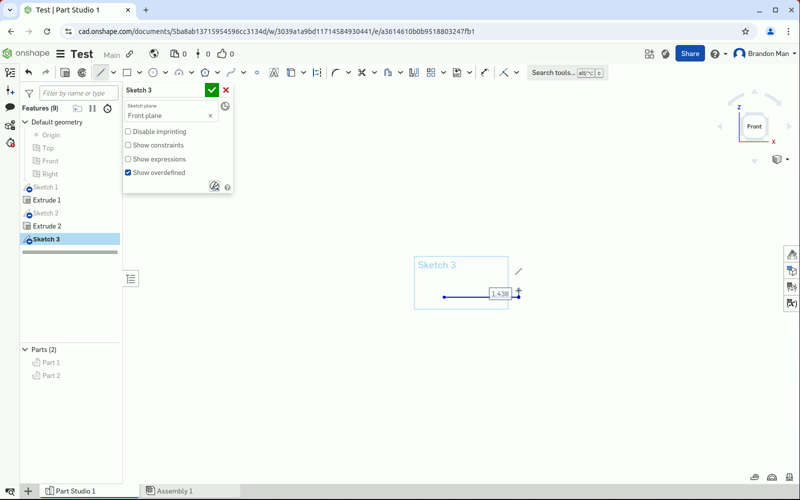
mouse_move(444, 290)
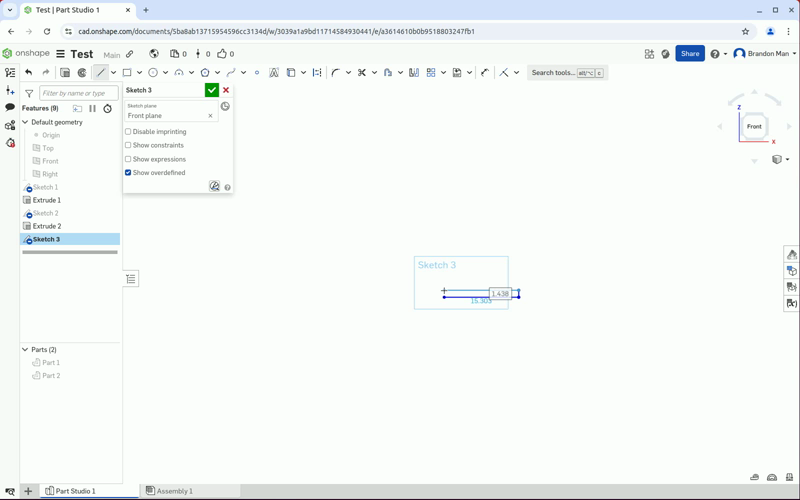
click(444, 290)
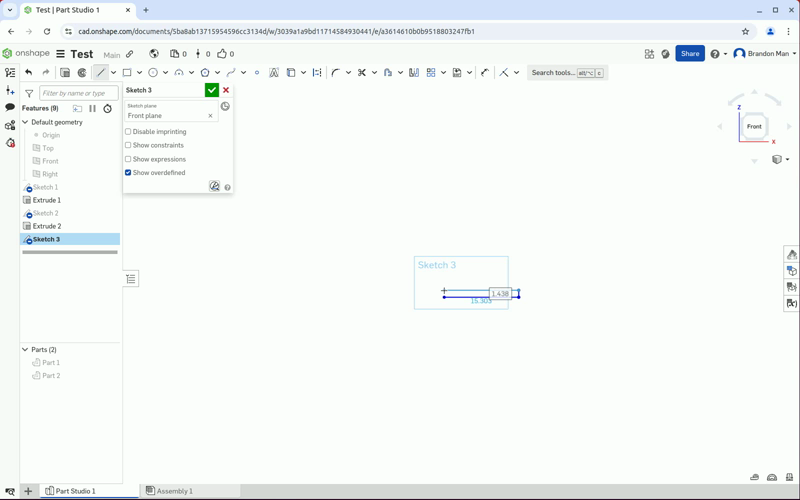
key_up(shift)
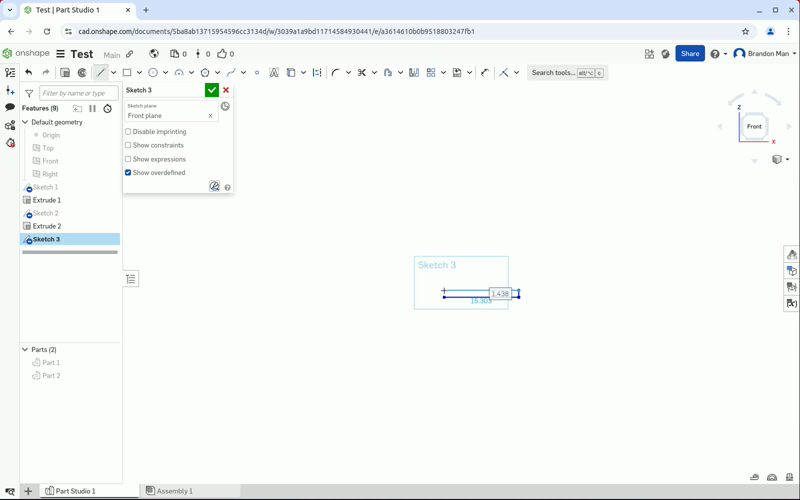
mouse_move(474, 290)
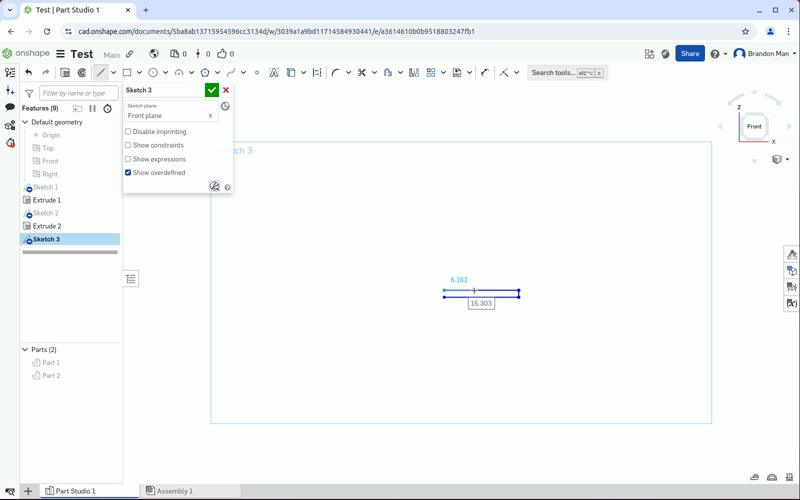
key_down(shift)
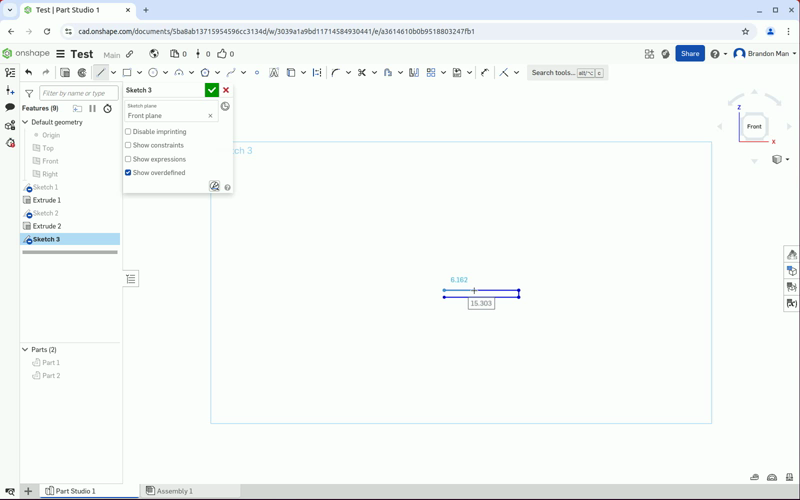
mouse_move(444, 297)
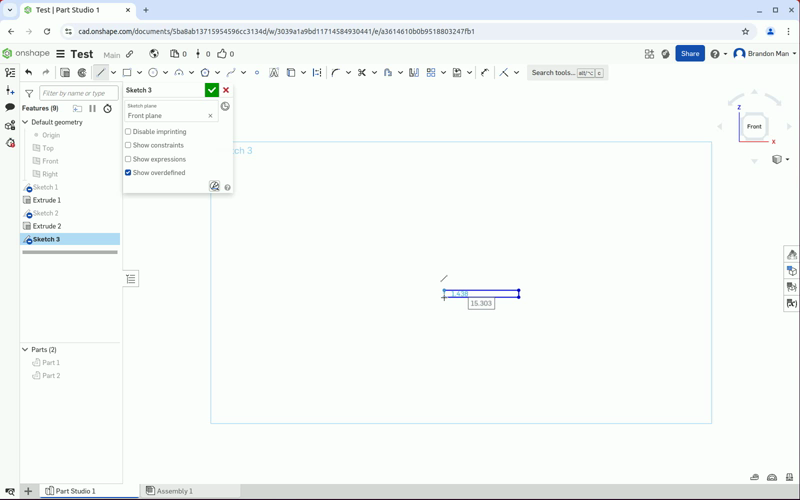
scroll(6)
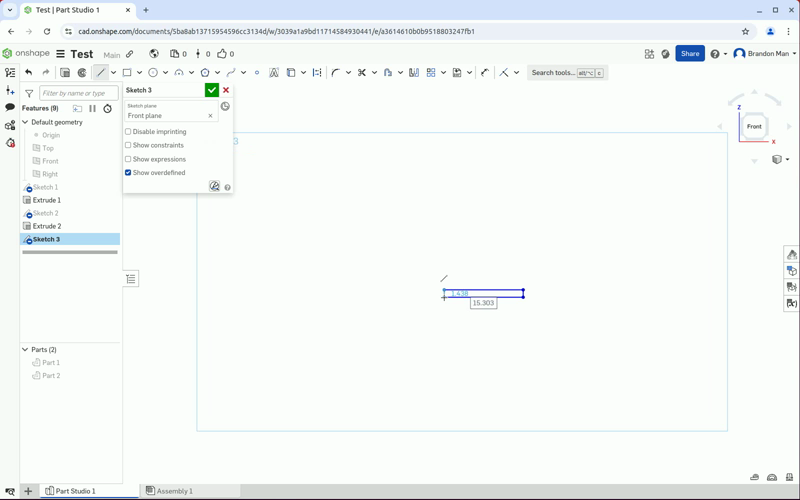
scroll(6)
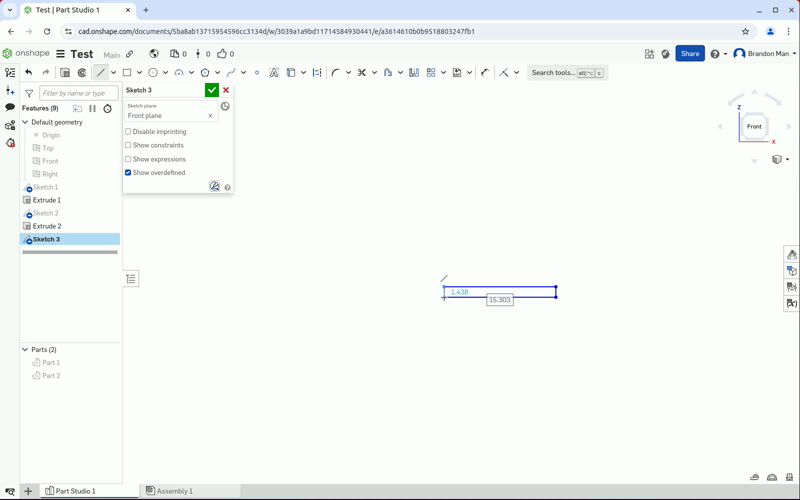
scroll(6)
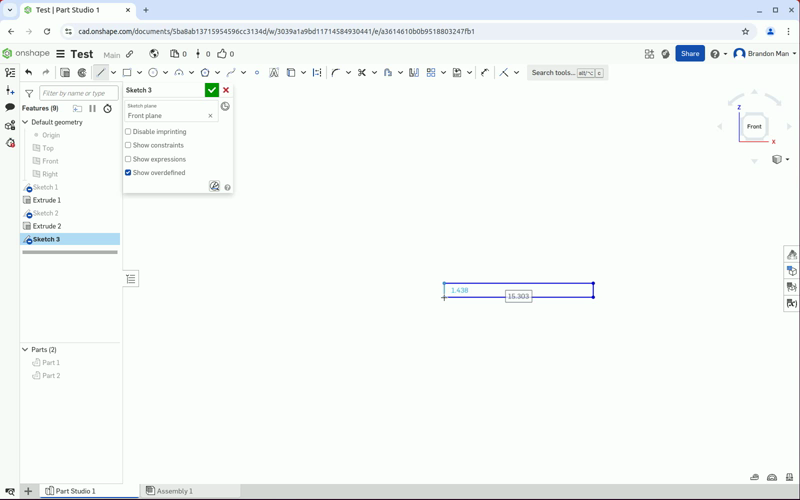
scroll(6)
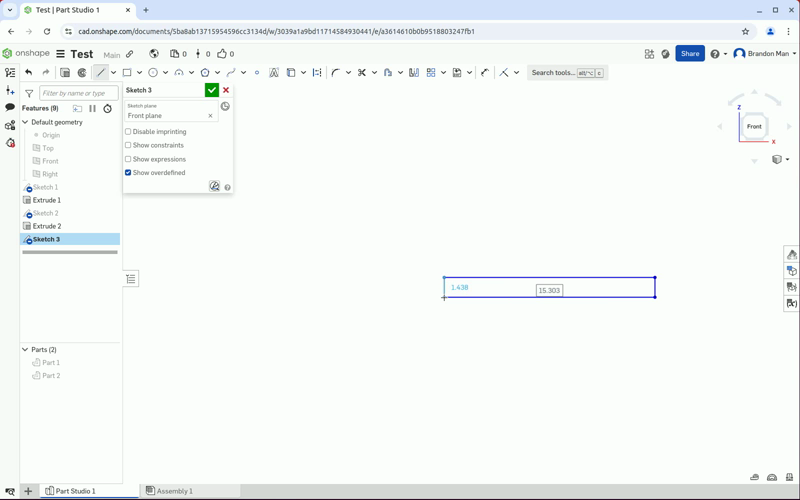
scroll(6)
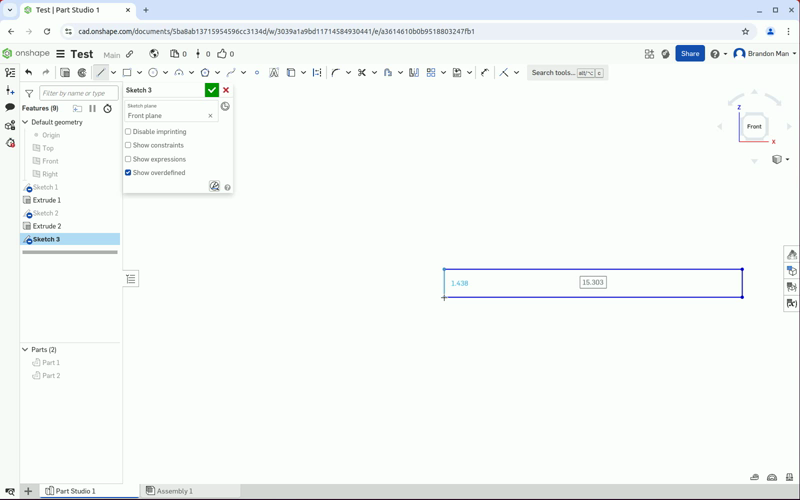
scroll(6)
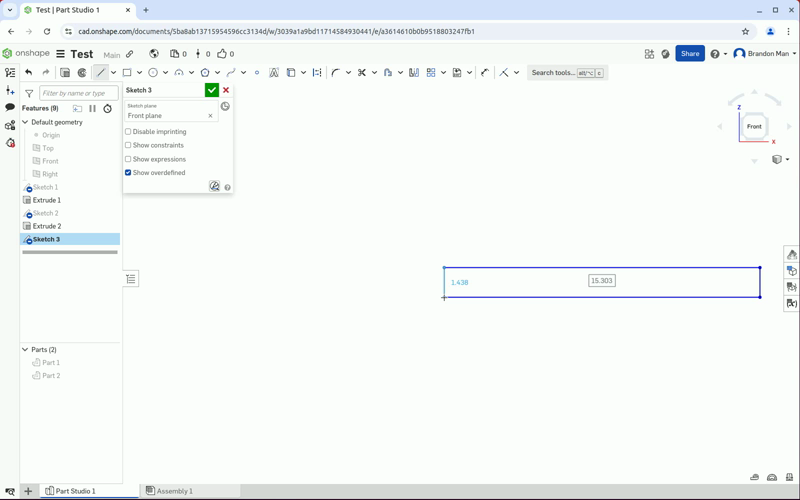
scroll(6)
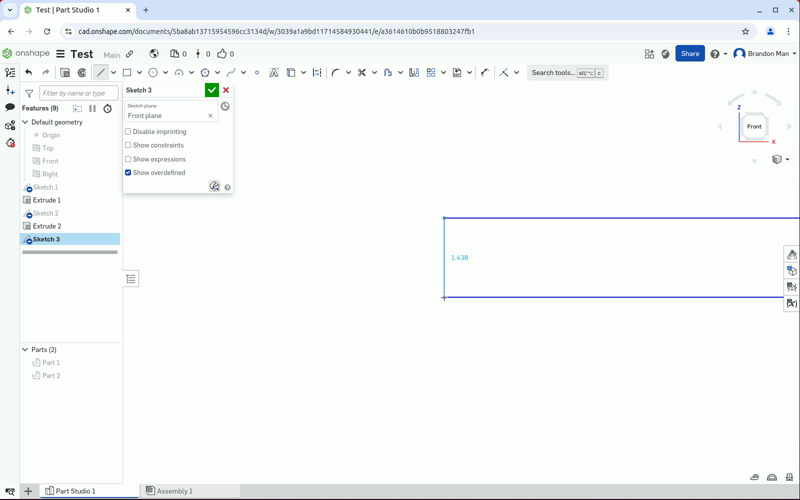
key_up(shift)
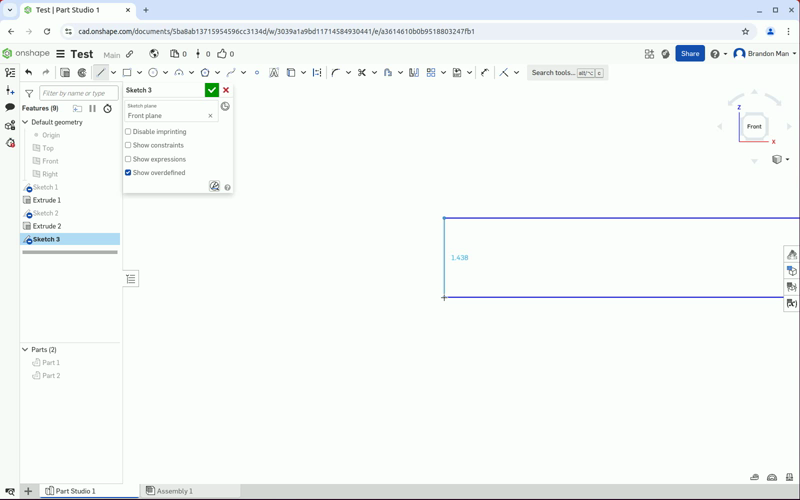
click(444, 297)
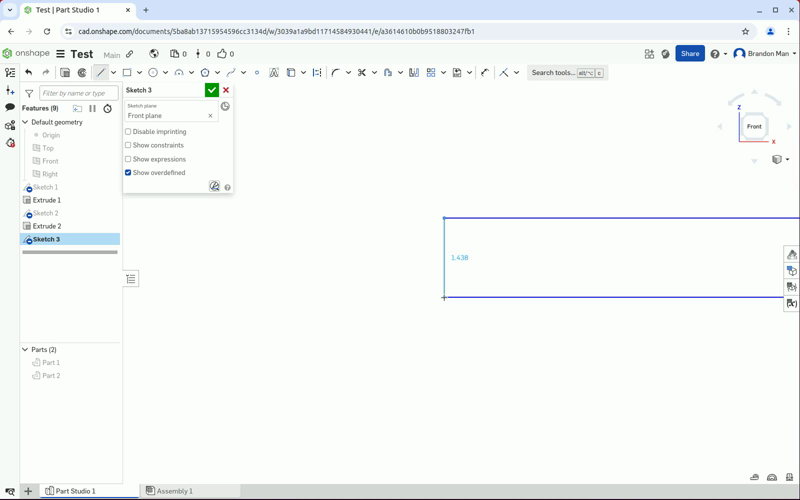
scroll(-6)
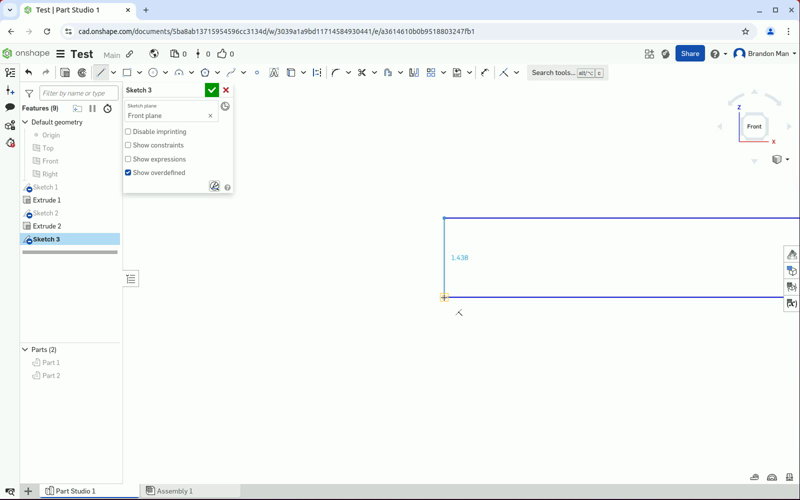
scroll(-6)
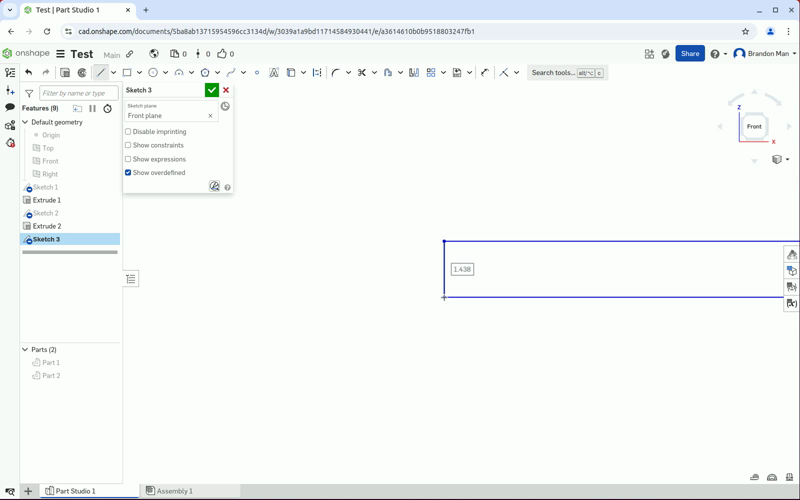
scroll(-6)
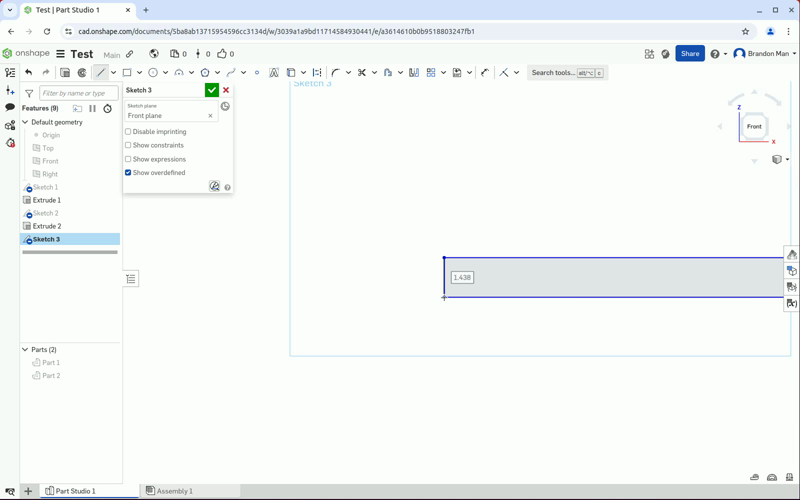
scroll(-6)
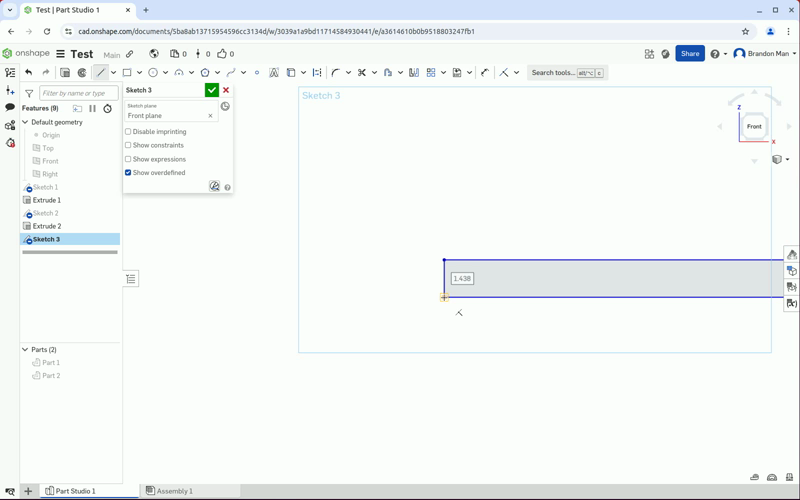
scroll(-6)
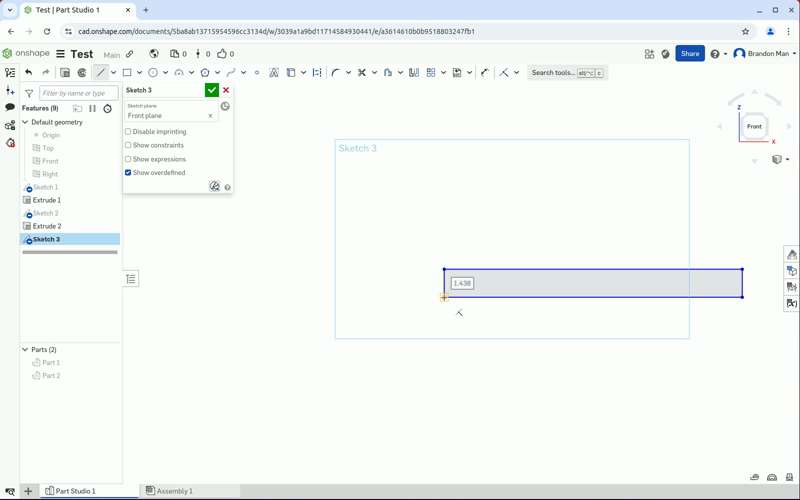
scroll(-6)
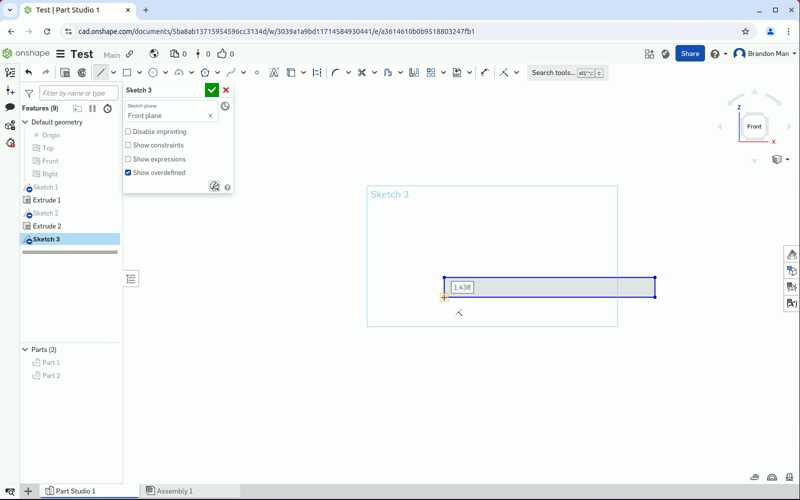
scroll(-6)
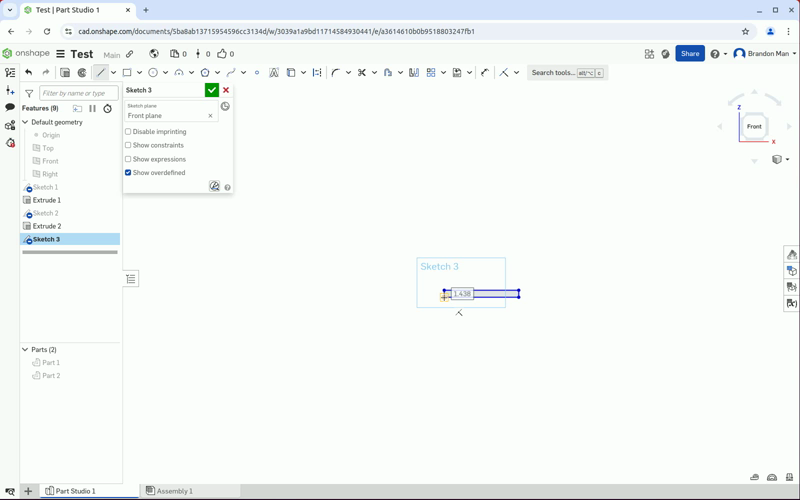
key(esc)
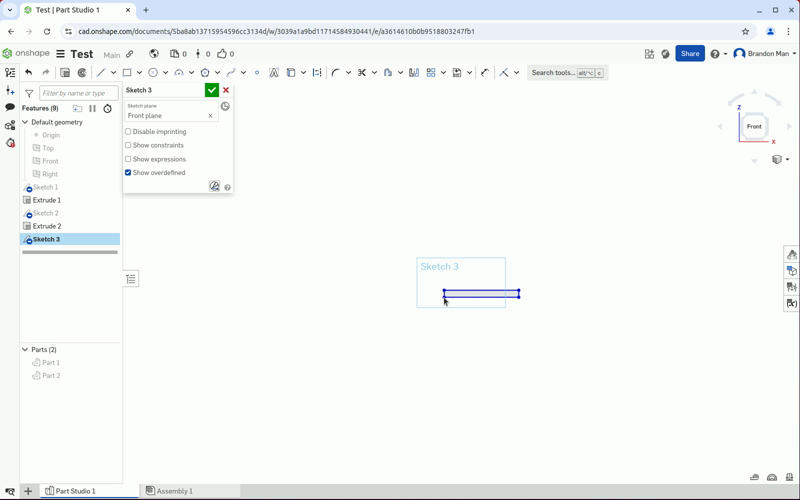
mouse_move(483, 293)
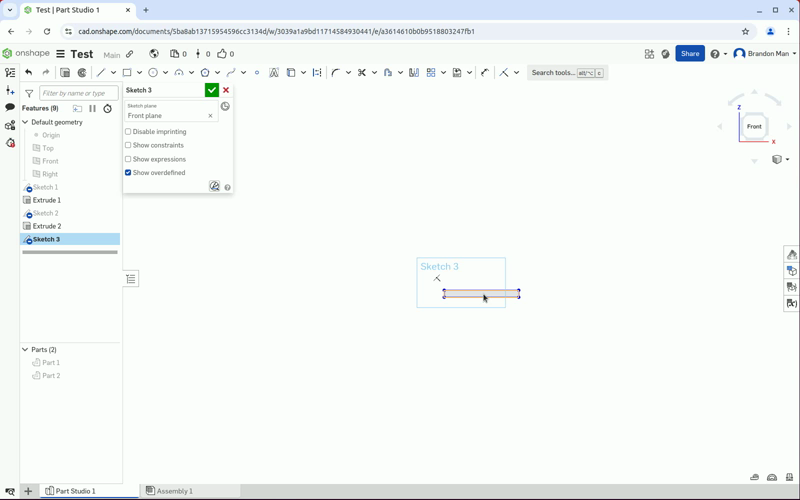
scroll(6)
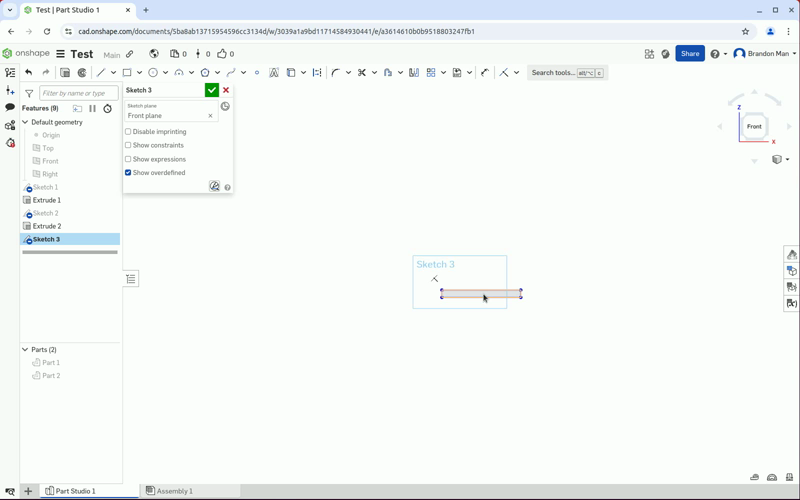
scroll(6)
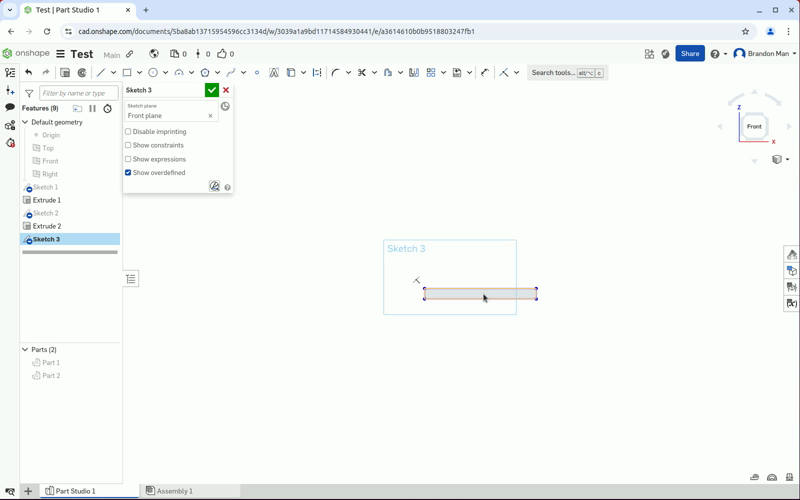
scroll(6)
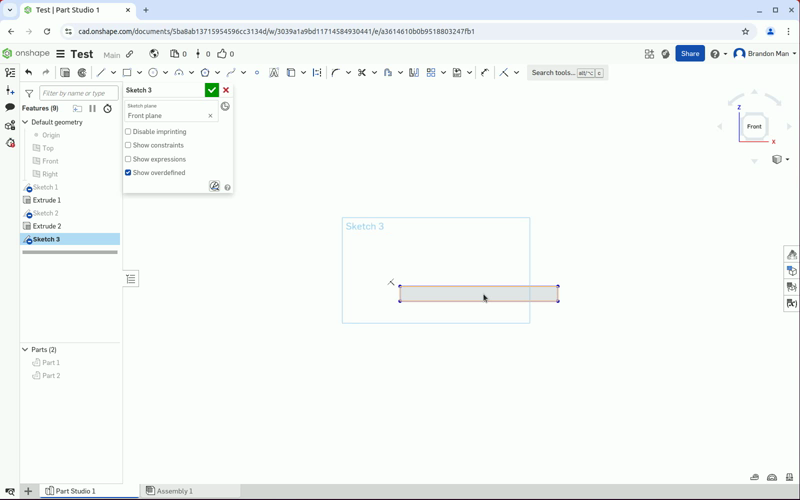
scroll(6)
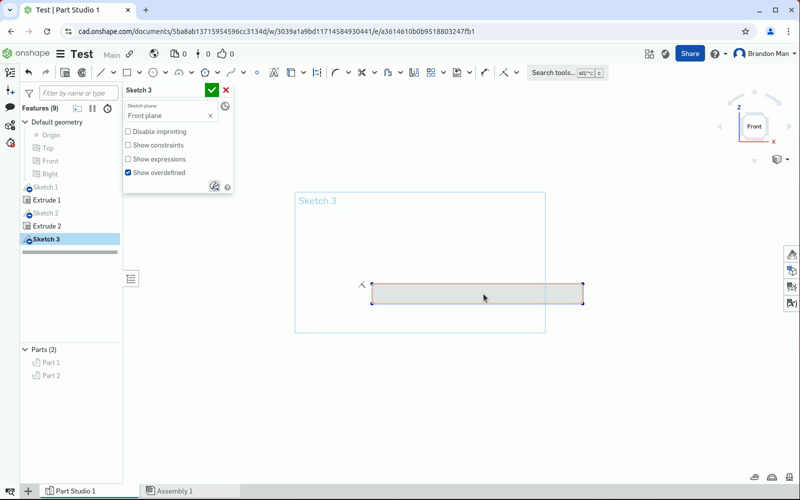
scroll(6)
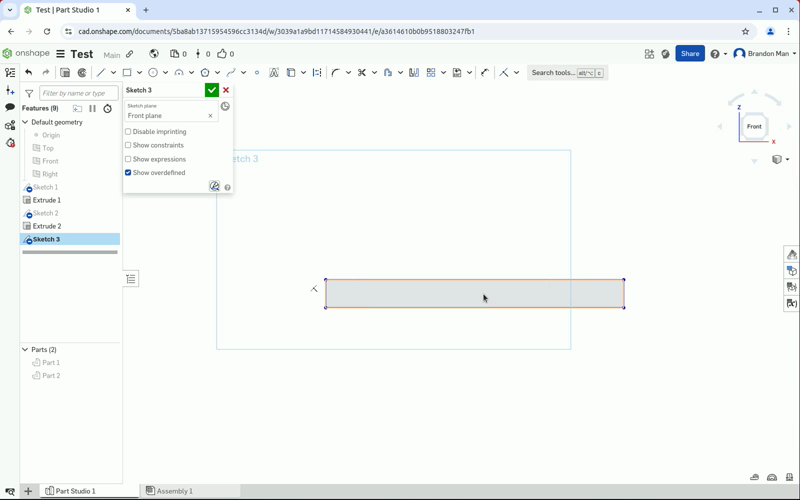
scroll(6)
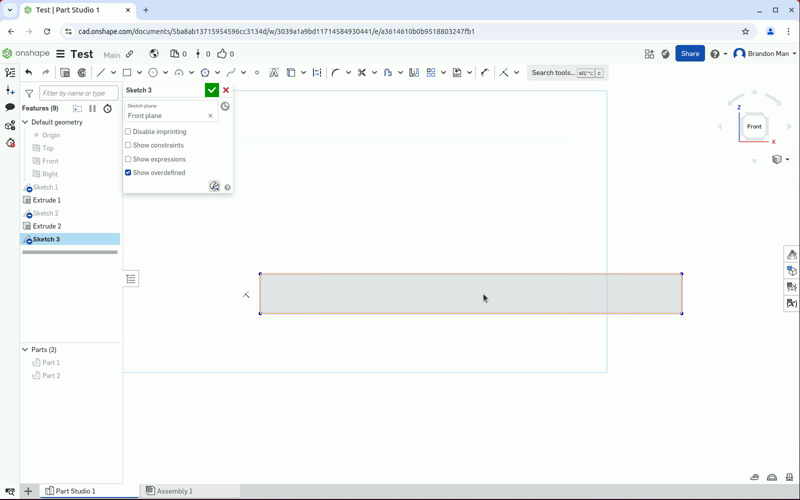
scroll(6)
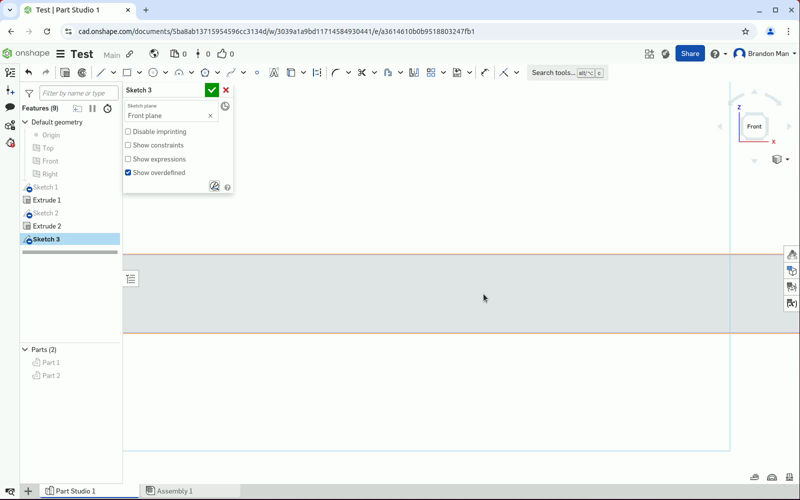
click(483, 293)
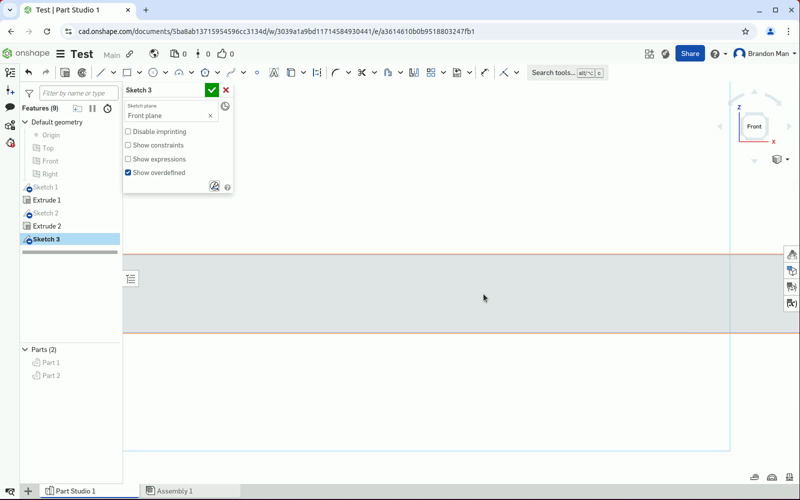
scroll(-6)
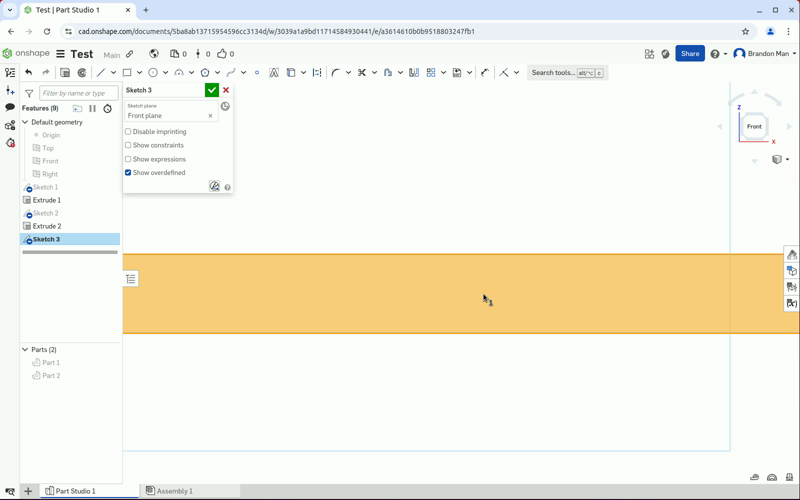
scroll(-6)
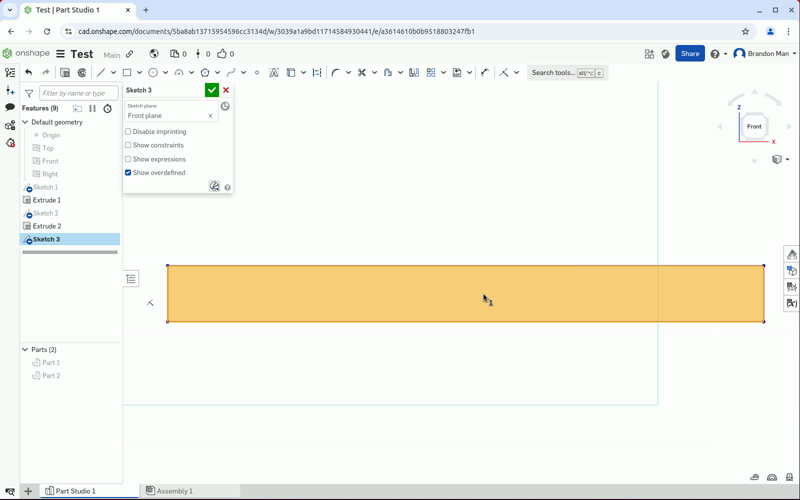
scroll(-6)
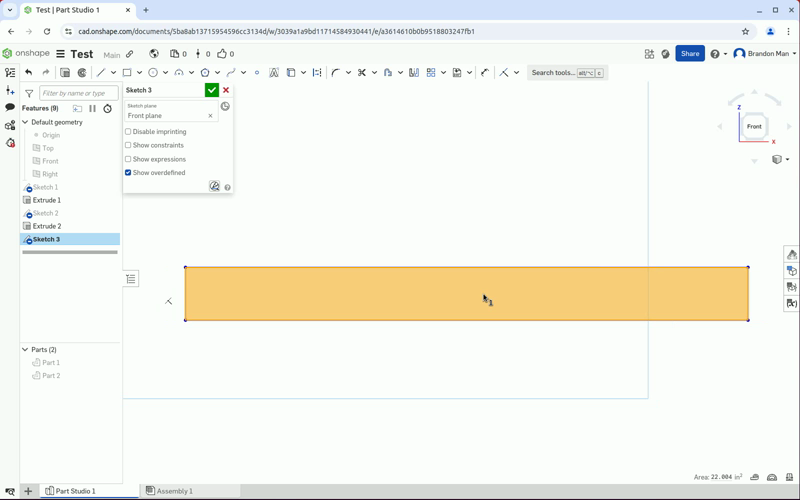
scroll(-6)
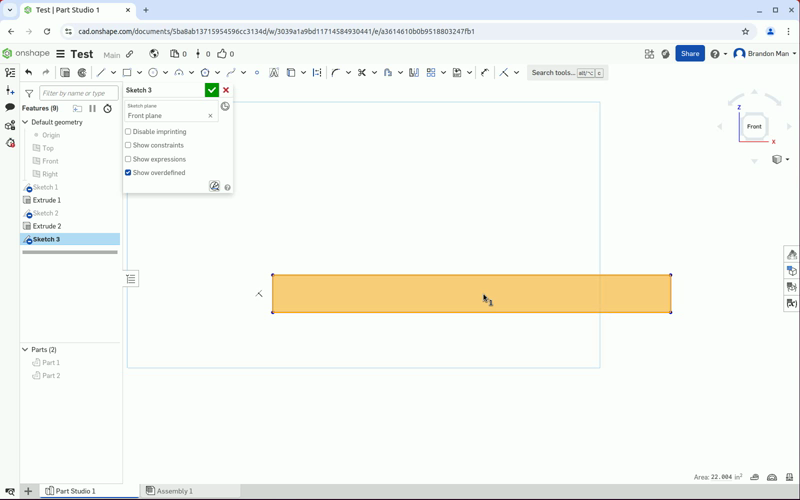
scroll(-6)
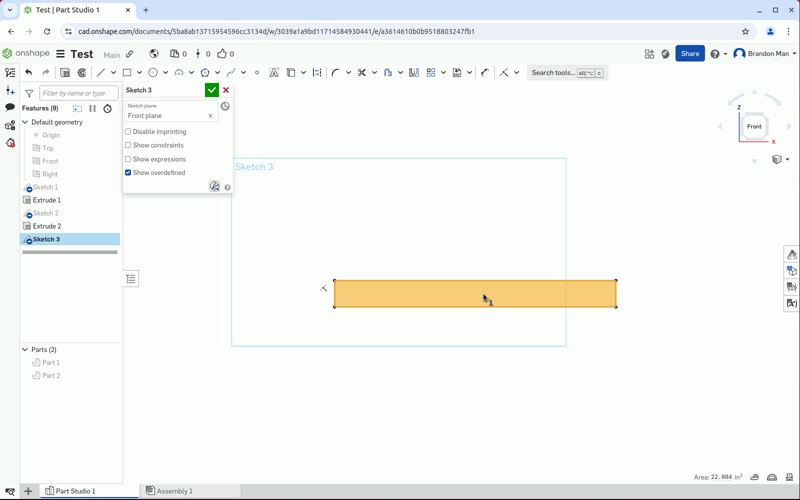
scroll(-6)
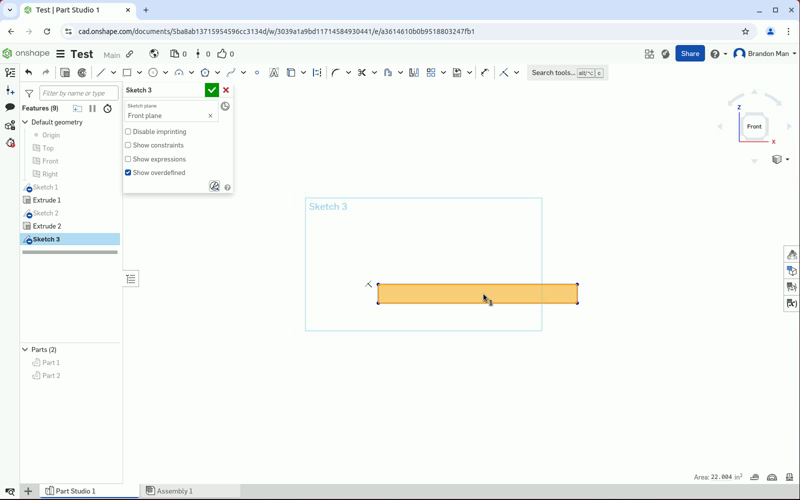
scroll(-6)
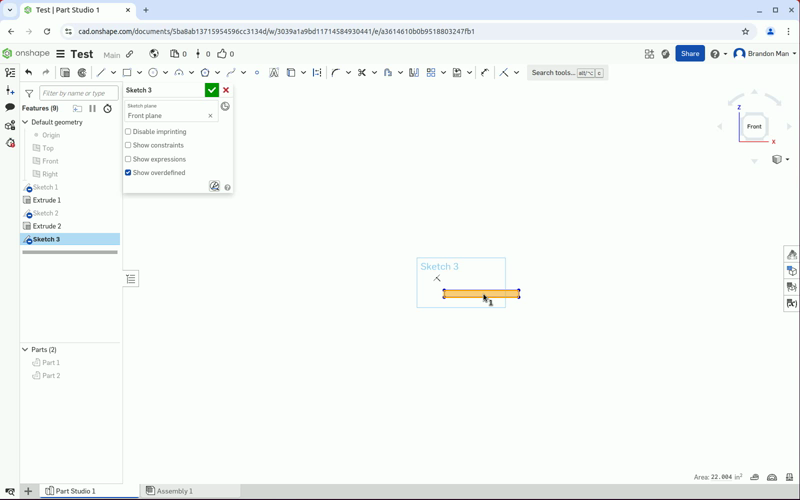
mouse_move(73, 352)
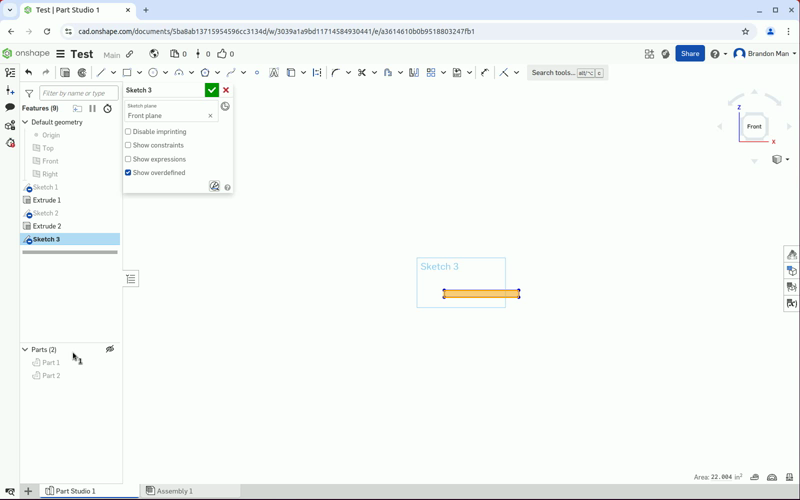
key(shift+y)
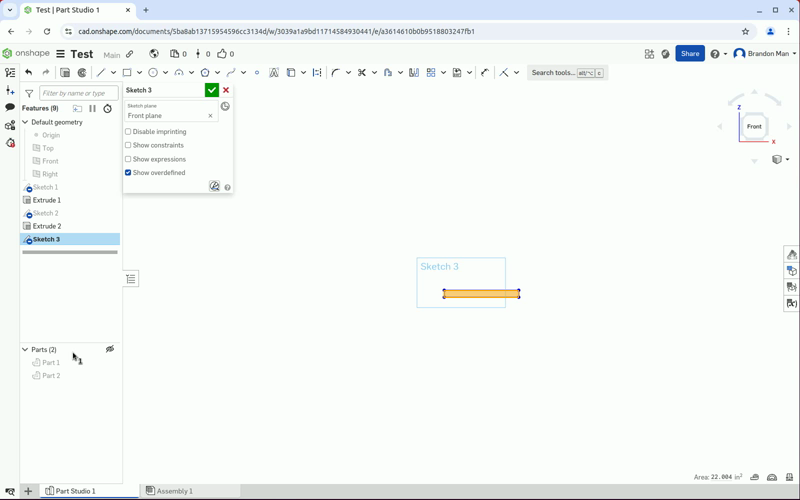
key(shift+e)
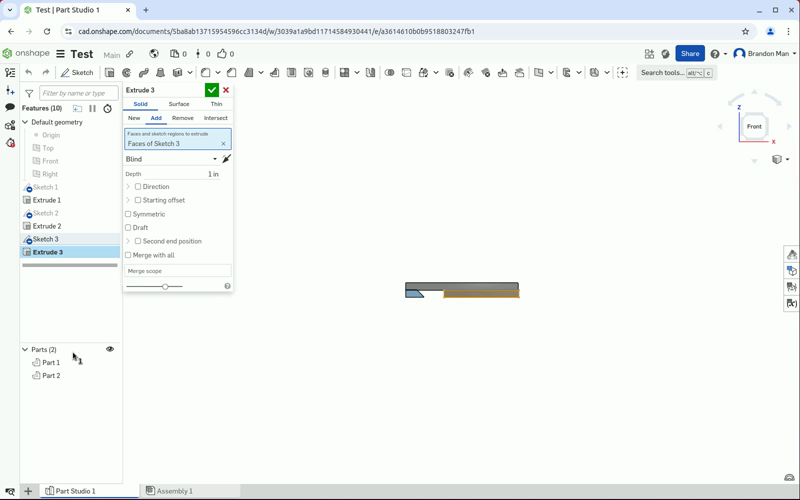
mouse_move(143, 106)
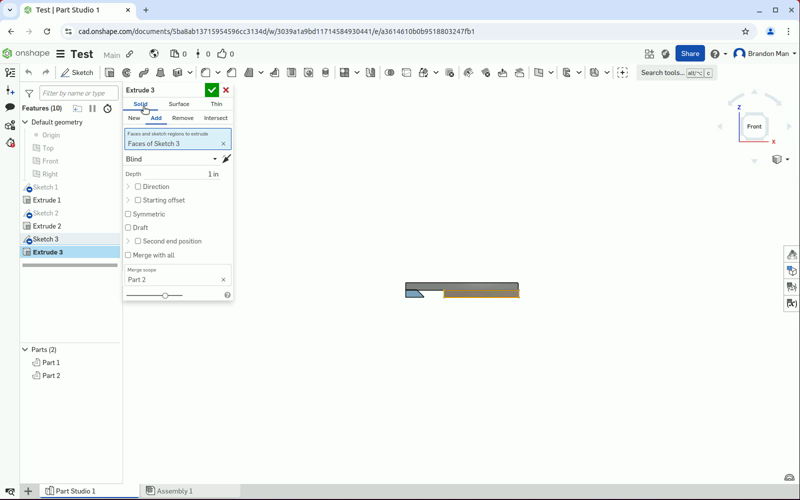
click(143, 106)
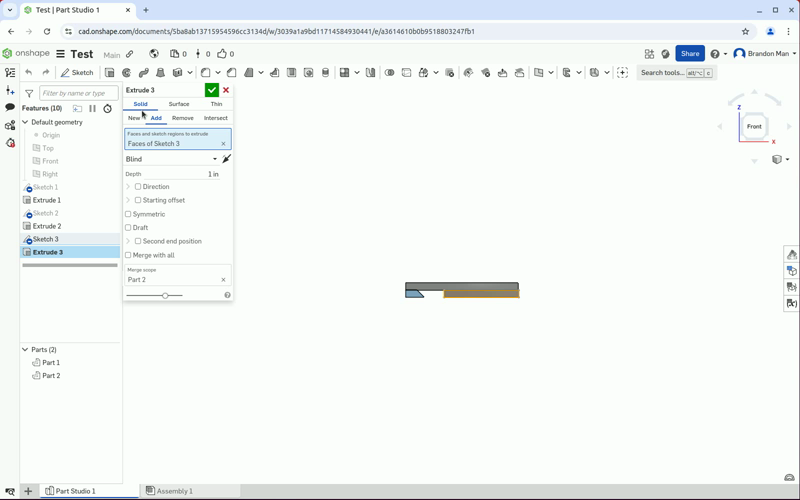
mouse_move(137, 120)
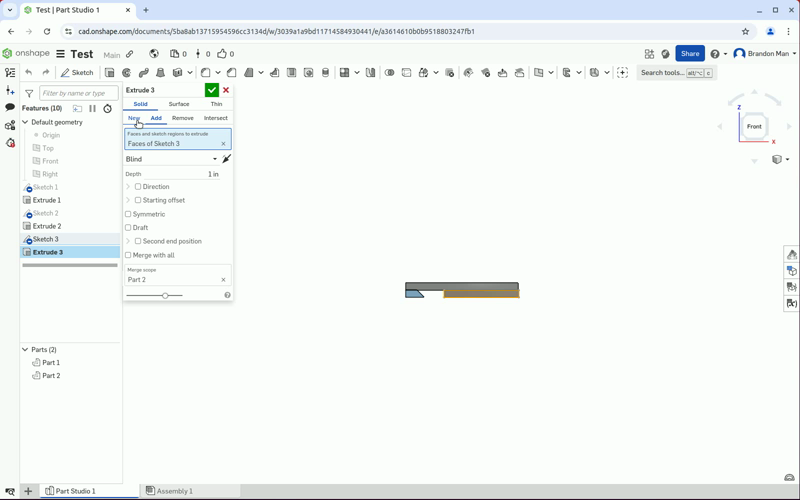
click(137, 120)
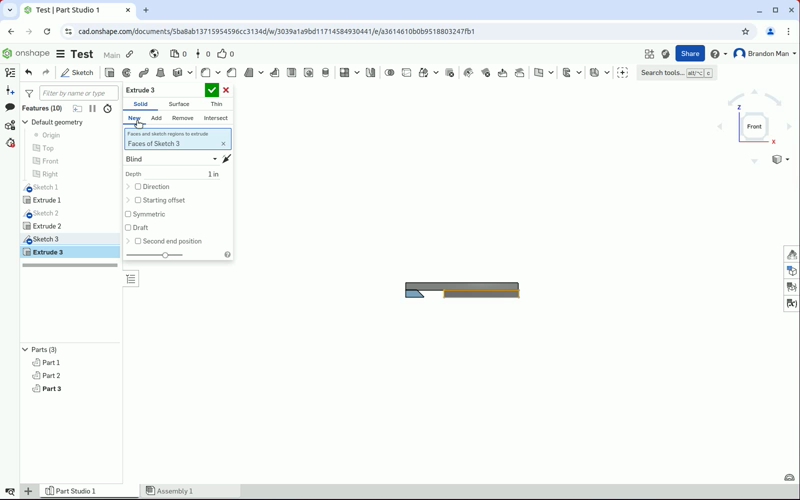
key(tab, 4)
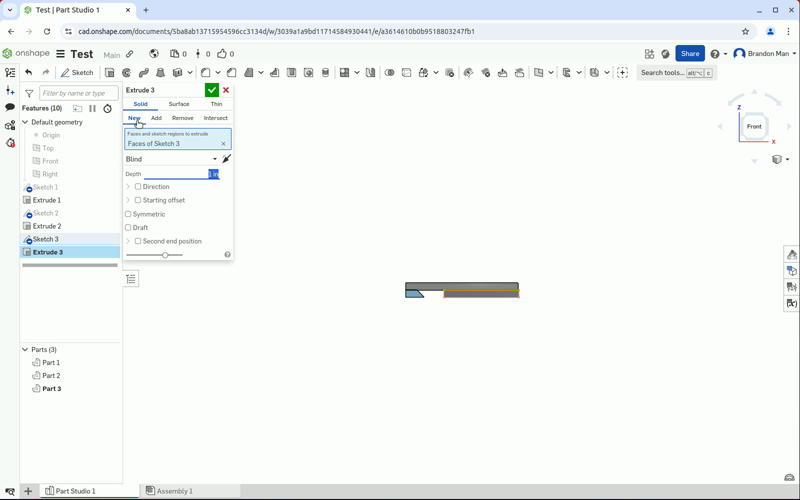
text(23.108)
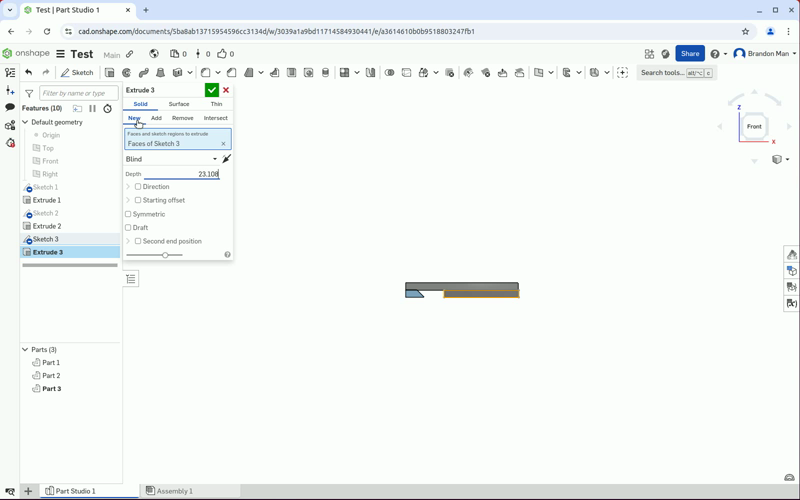
key(enter)
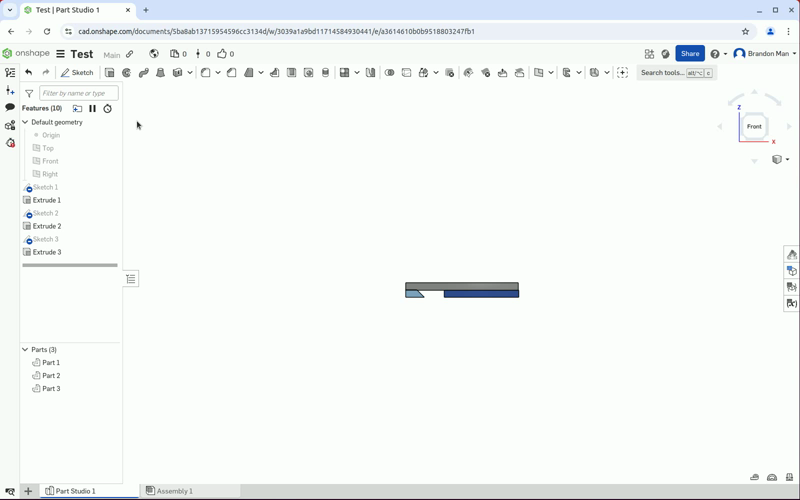
key(shift+h)
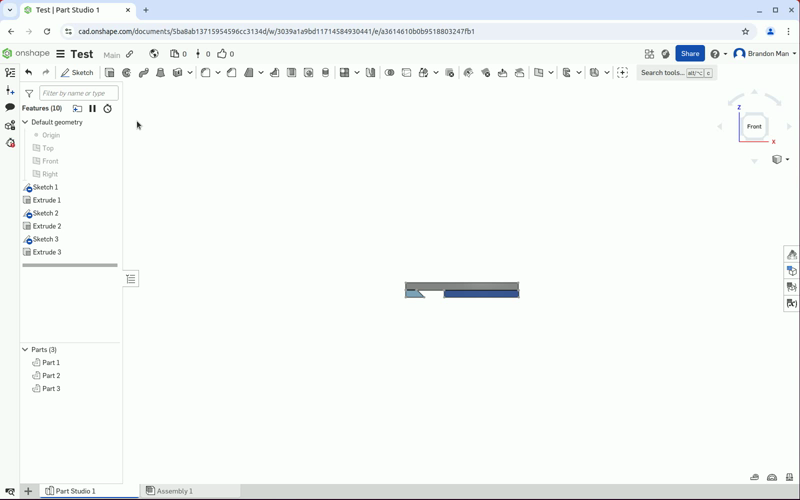
key(shift+h)
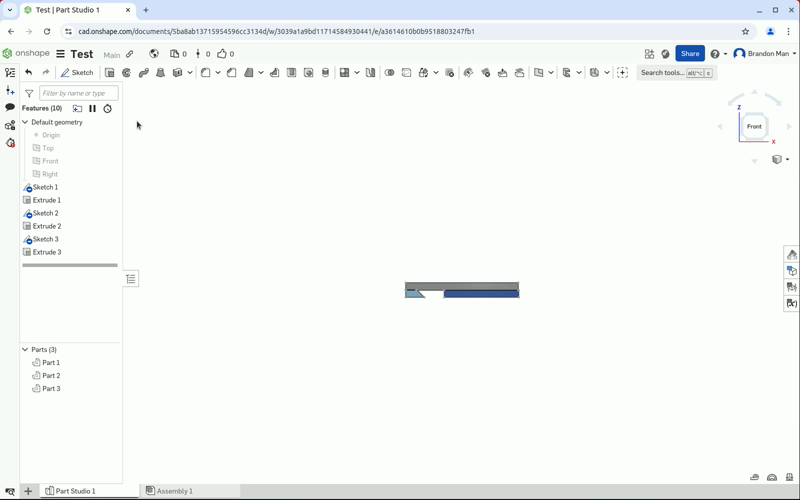
key(shift+7)
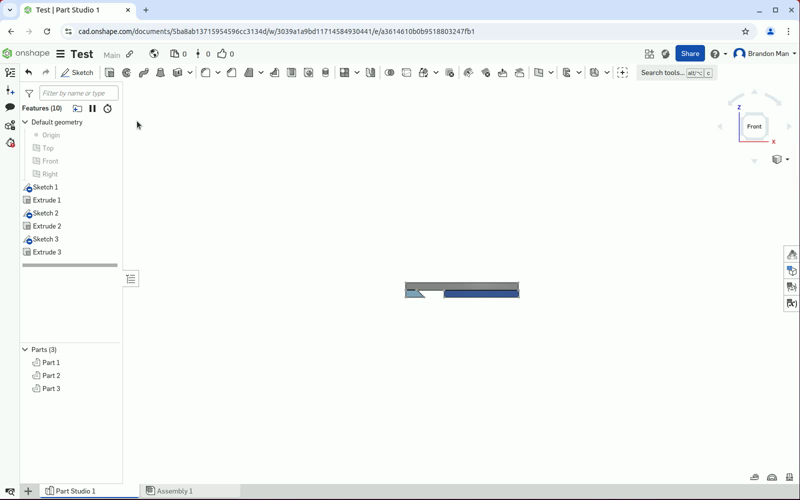
key(left, 2)
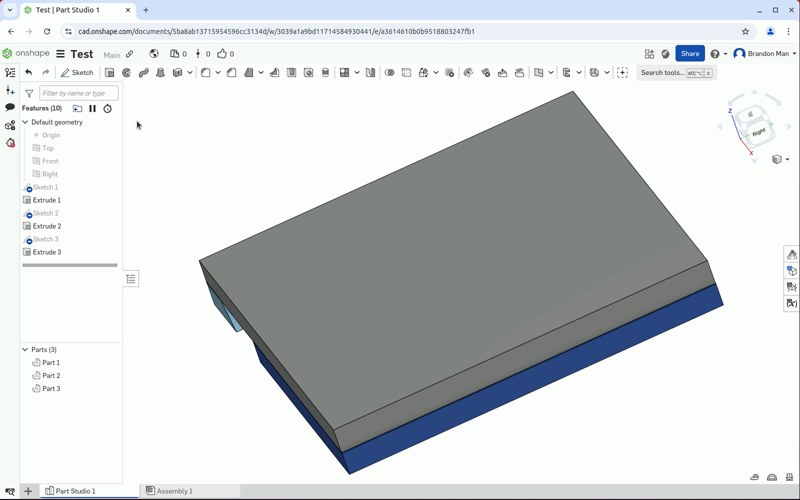
key(down, 2)
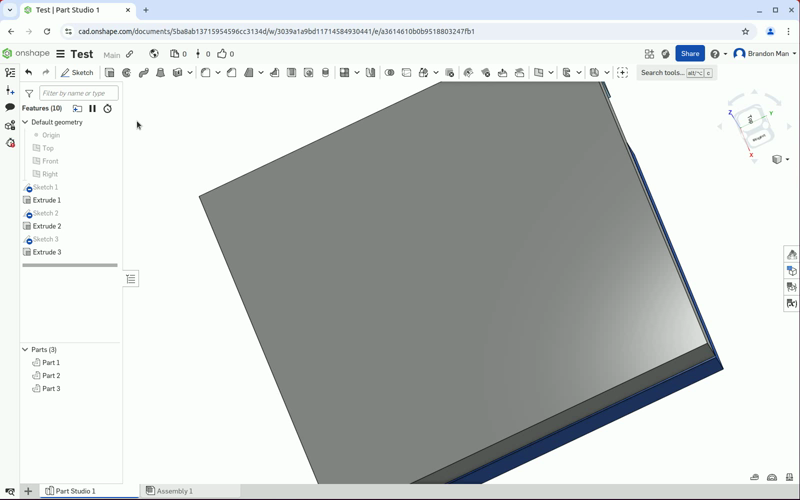
key(up, 2)
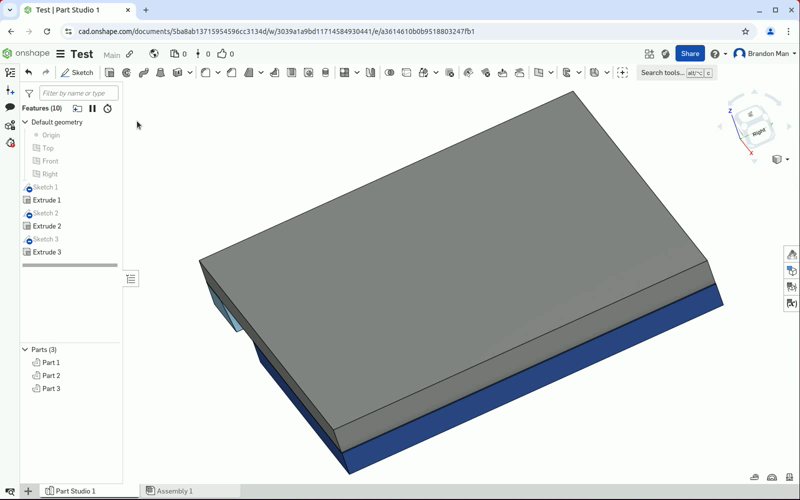
key(right, 2)
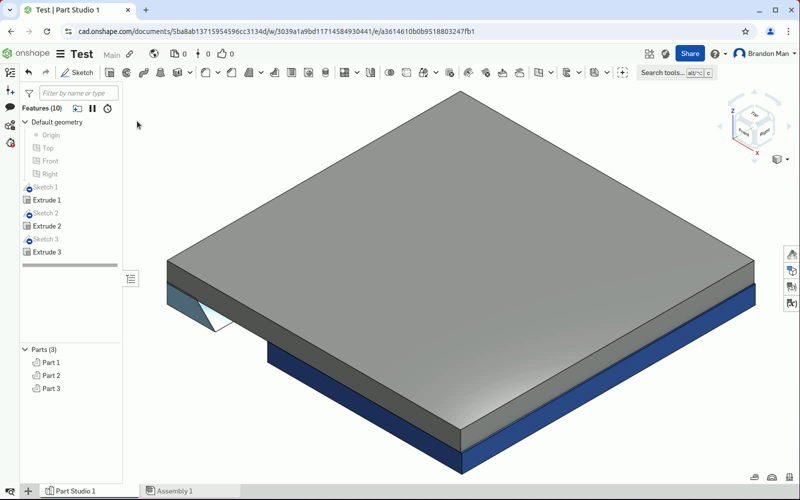
mouse_move(73, 189)
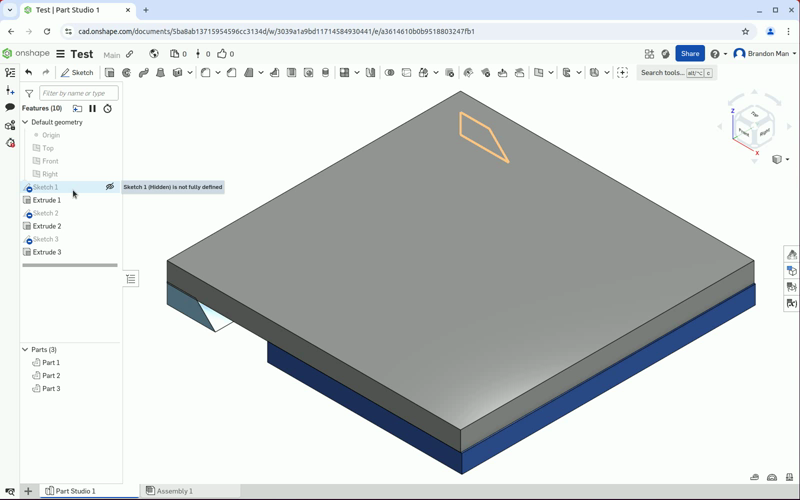
click(73, 189)